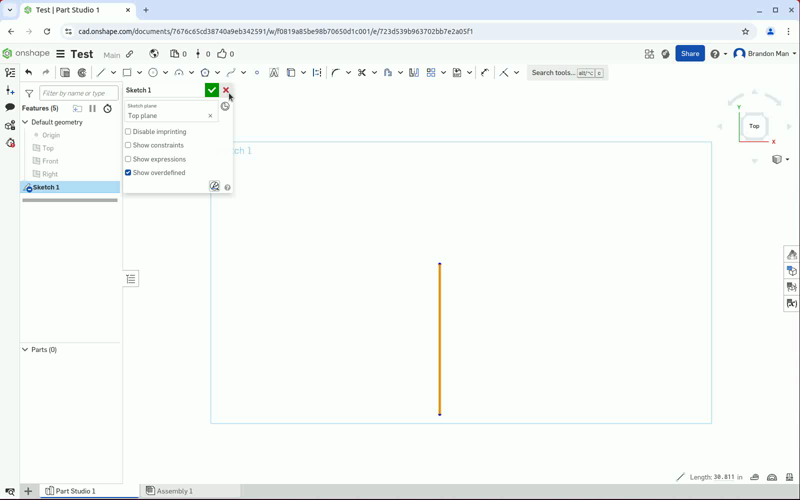
key(shift+h)
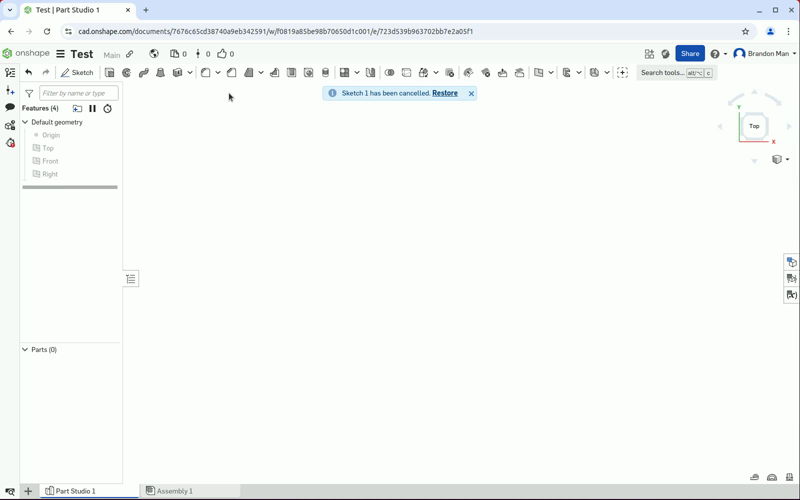
mouse_move(73, 352)
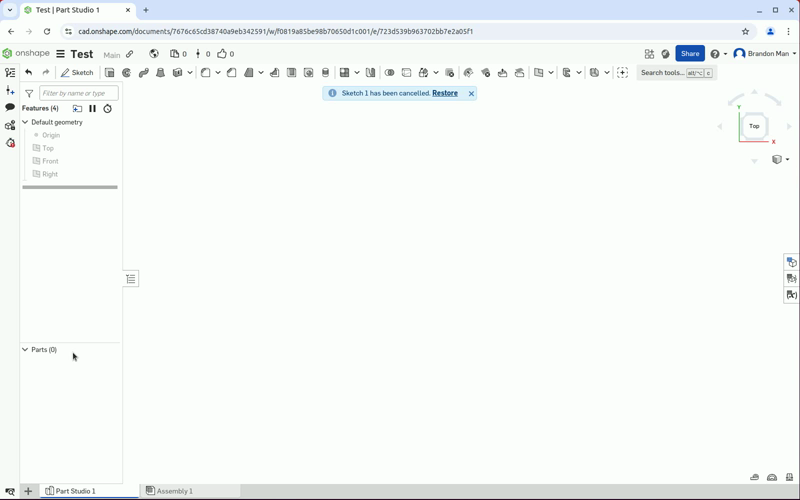
key(y)
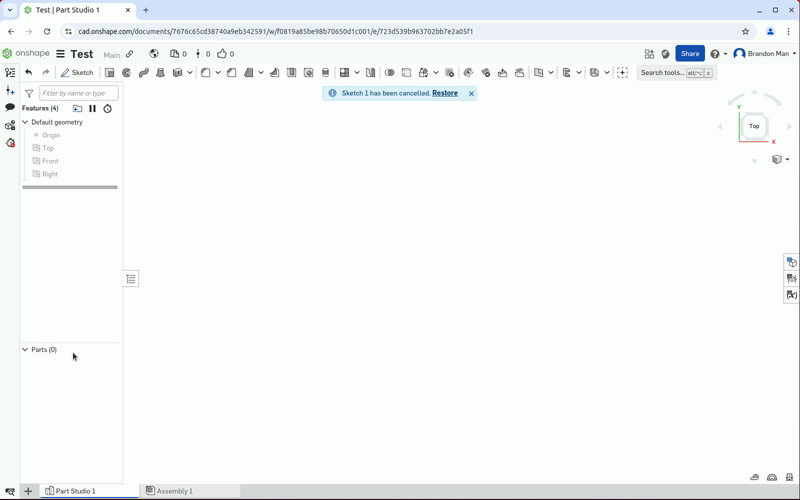
key(shift+p)
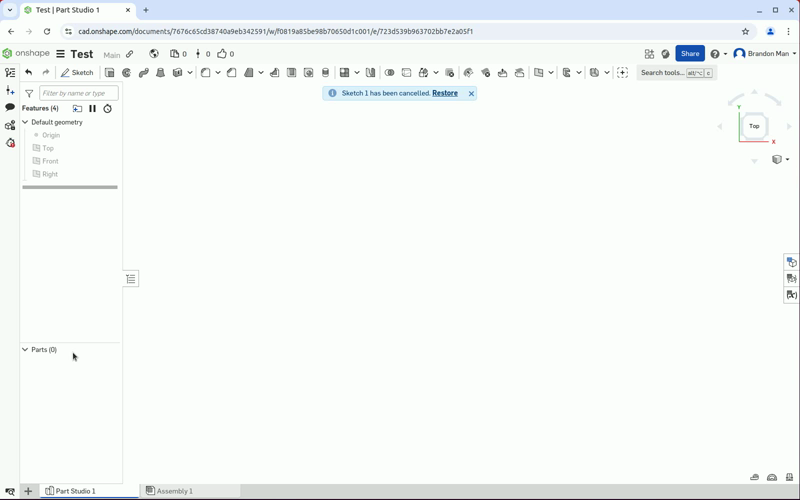
key(space)
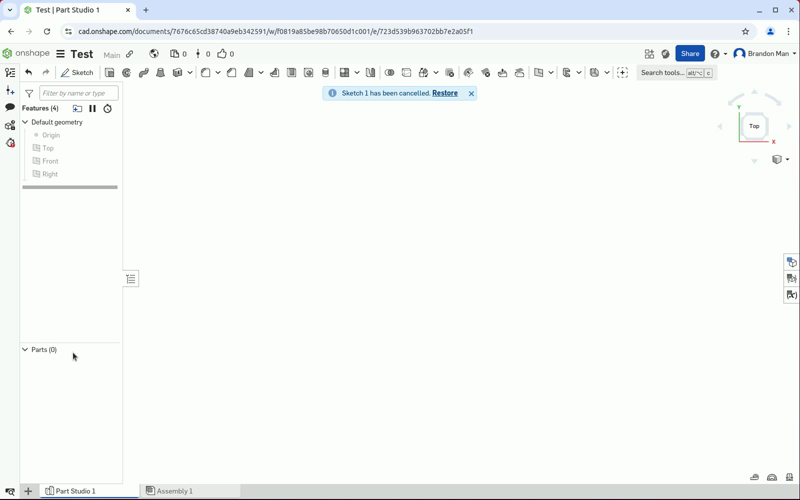
key_down(shift)
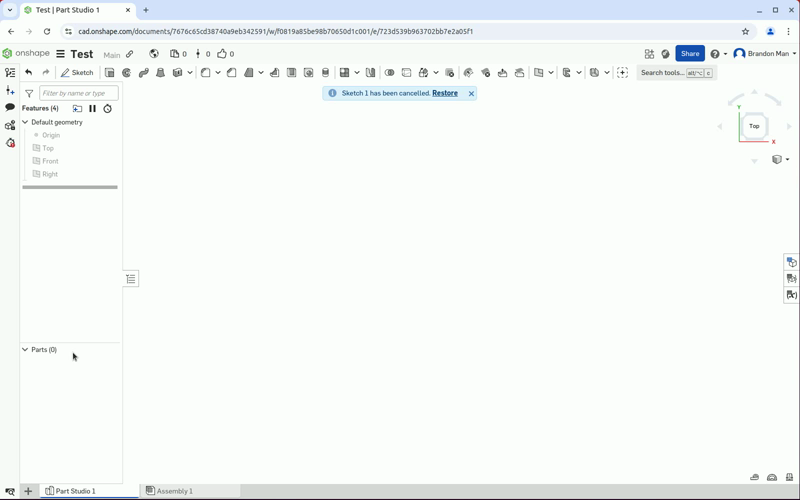
key(up)
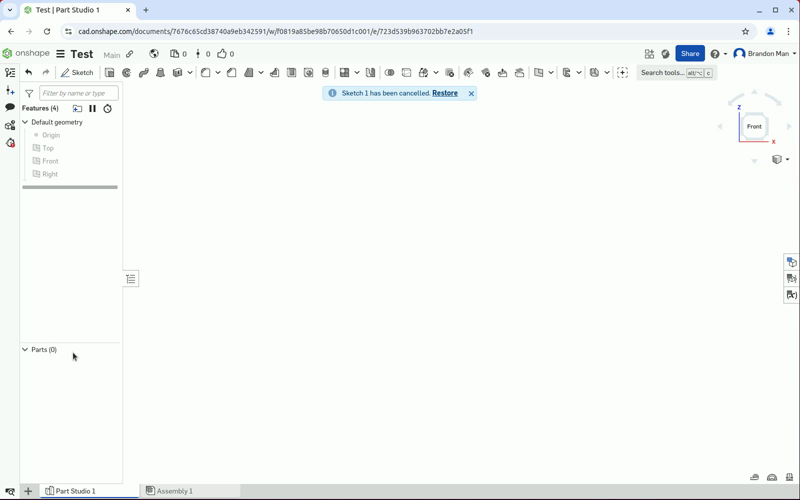
key_up(shift)
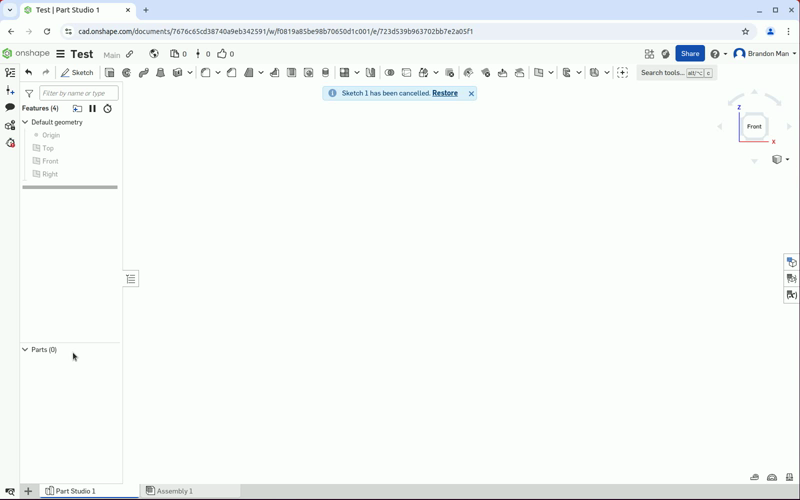
mouse_move(73, 352)
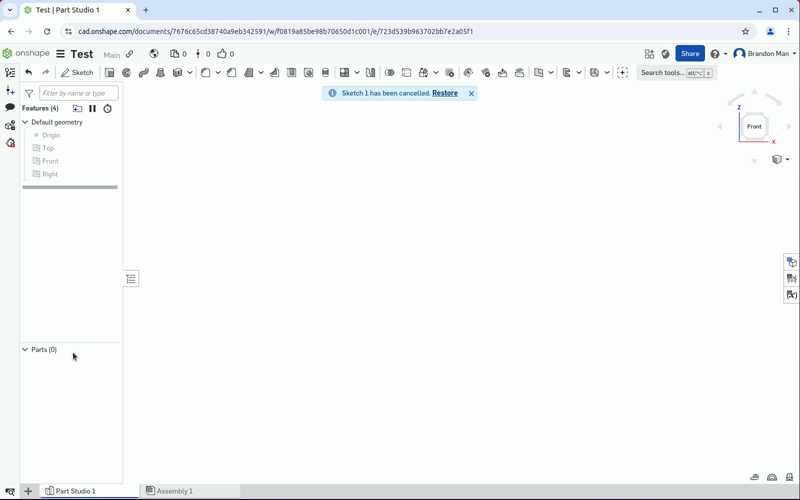
key(shift+y)
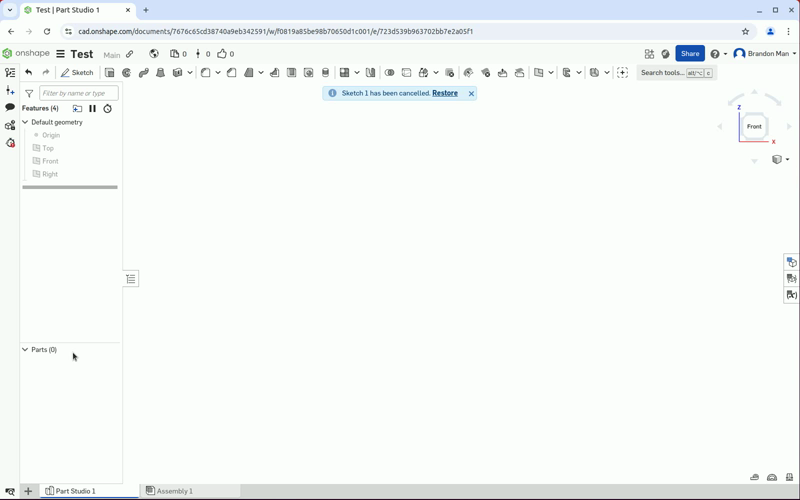
key(shift+s)
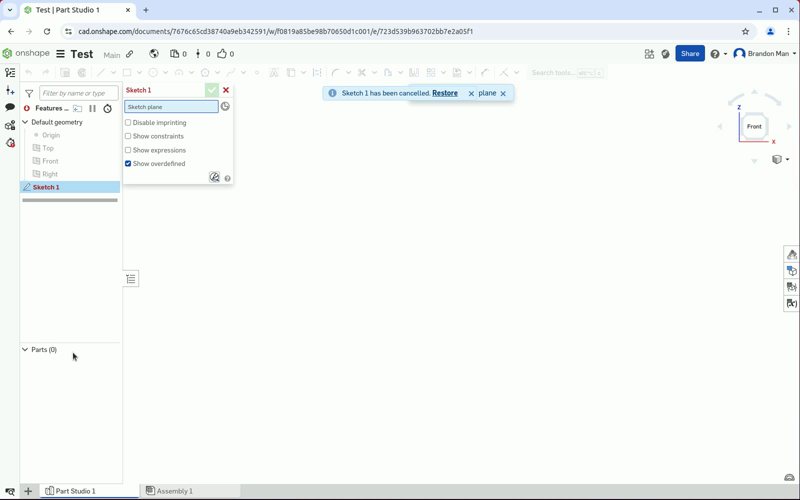
mouse_move(73, 163)
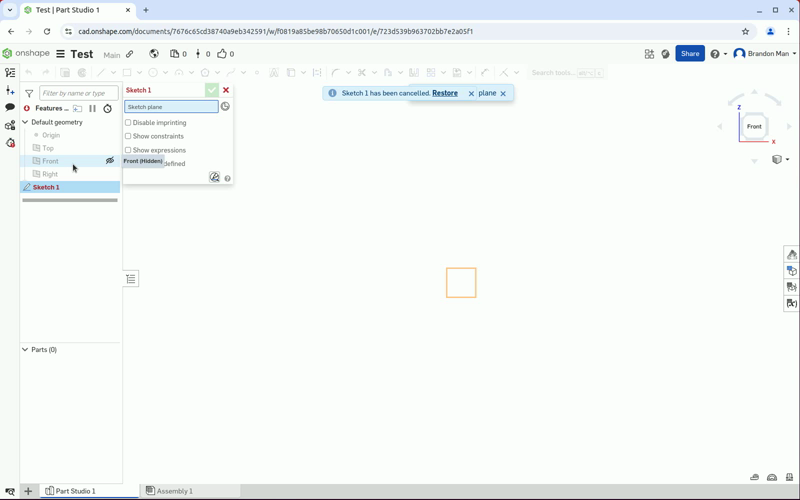
click(73, 163)
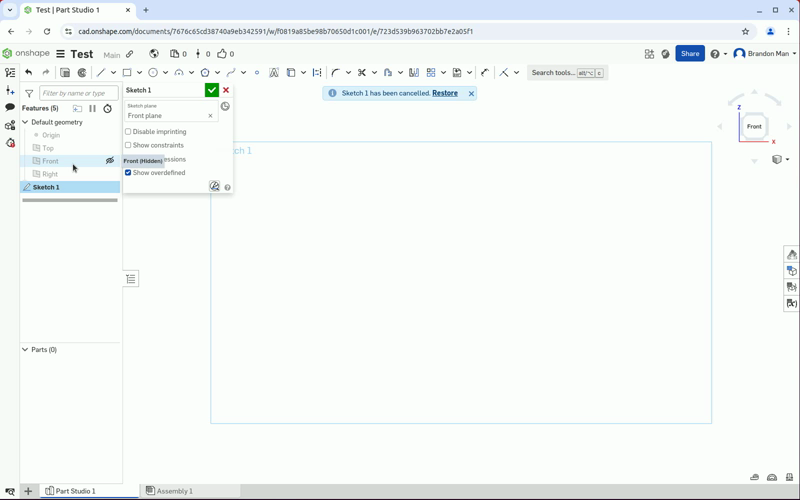
mouse_move(73, 352)
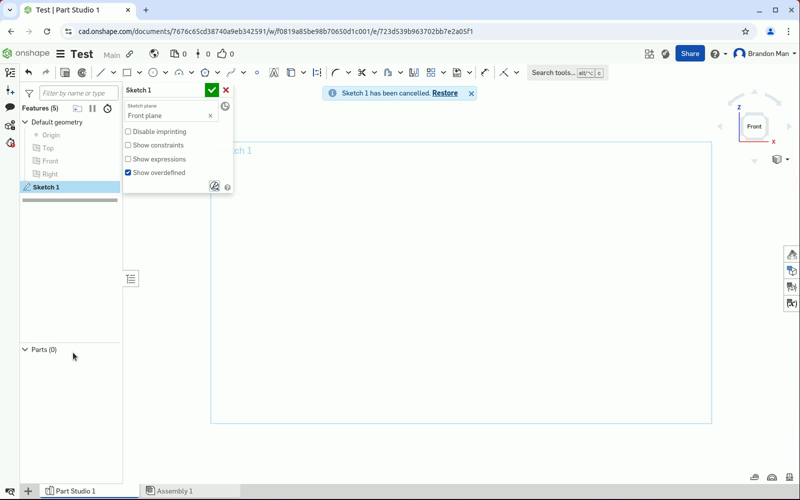
key(y)
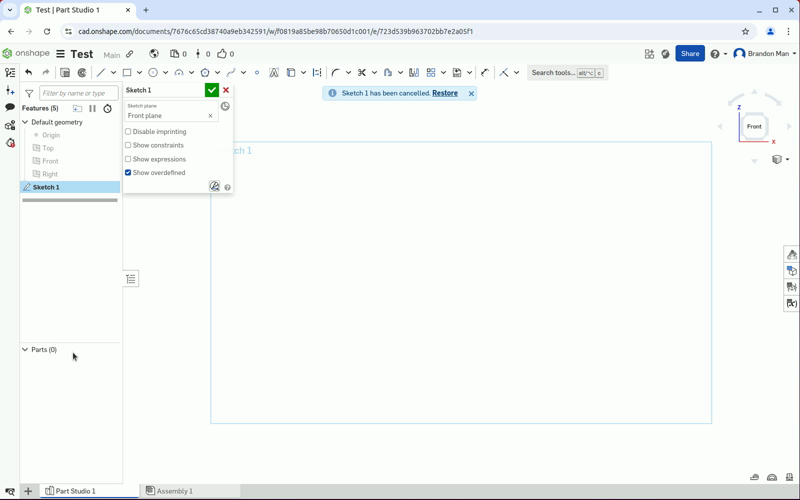
key(l)
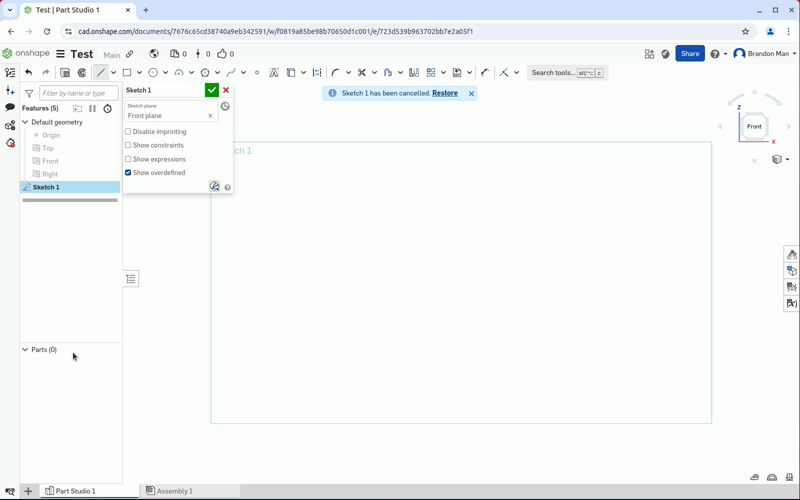
key_down(shift)
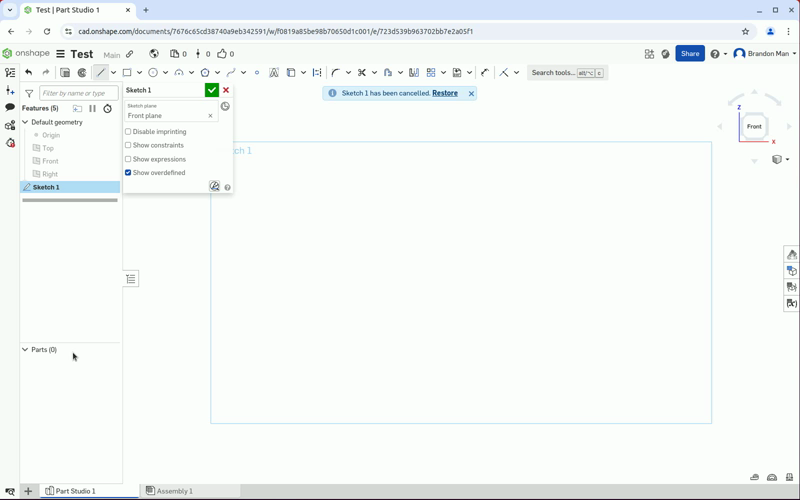
mouse_move(460, 282)
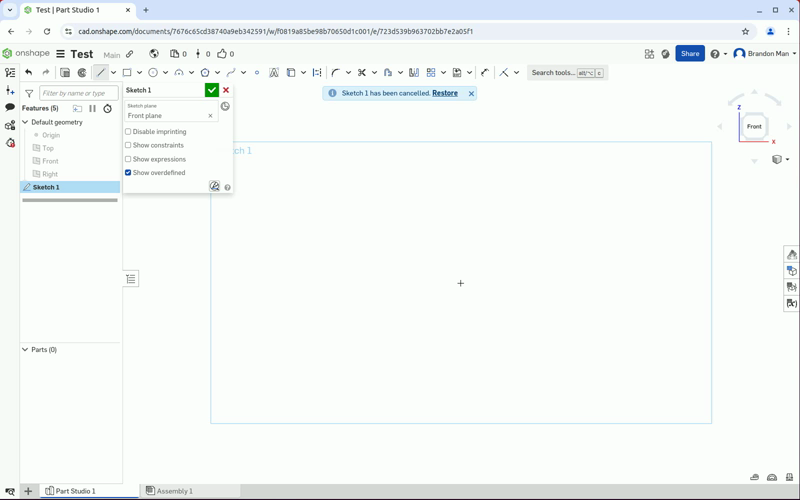
click(460, 282)
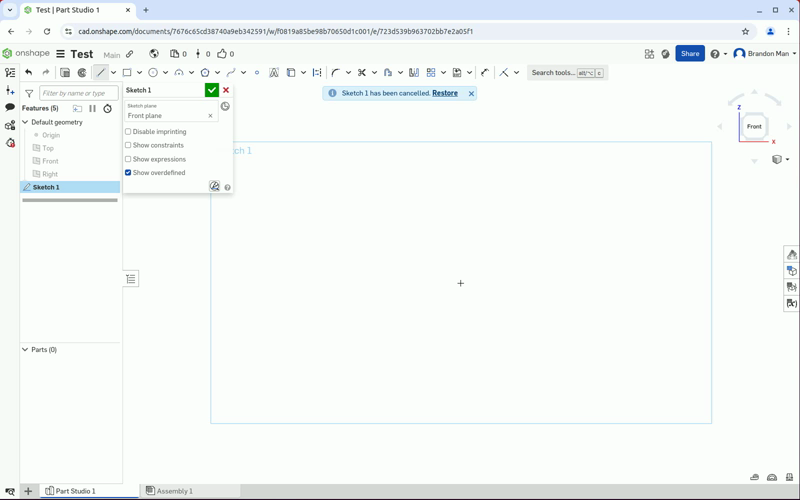
key_up(shift)
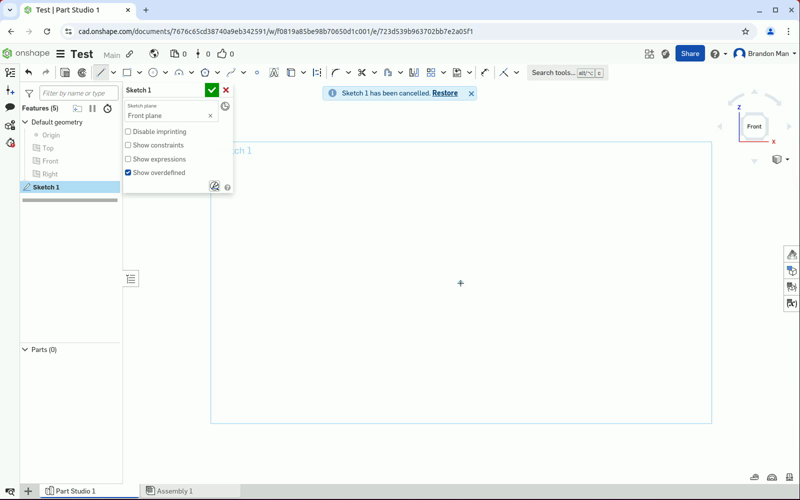
key_down(shift)
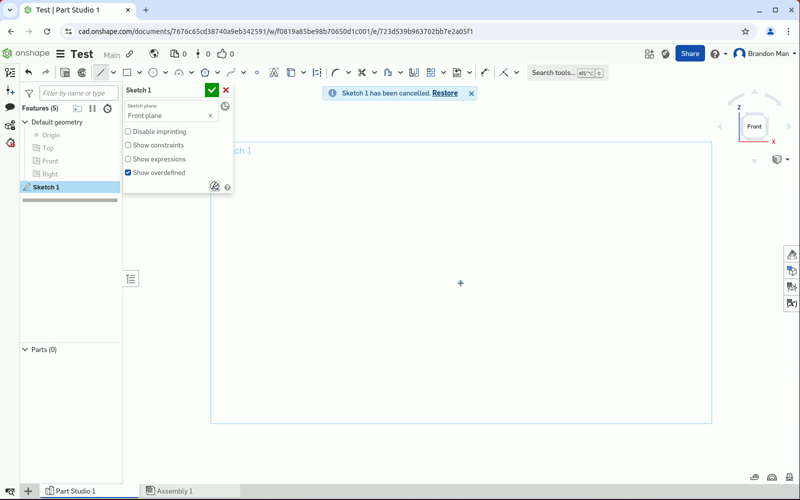
mouse_move(566, 282)
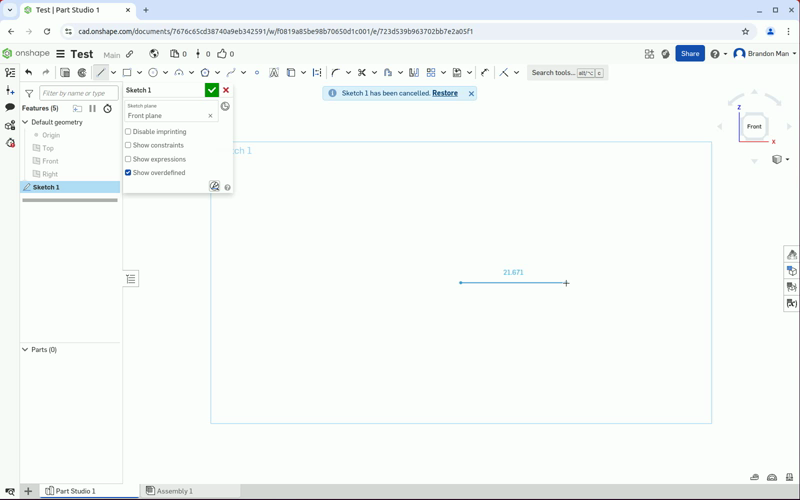
click(566, 282)
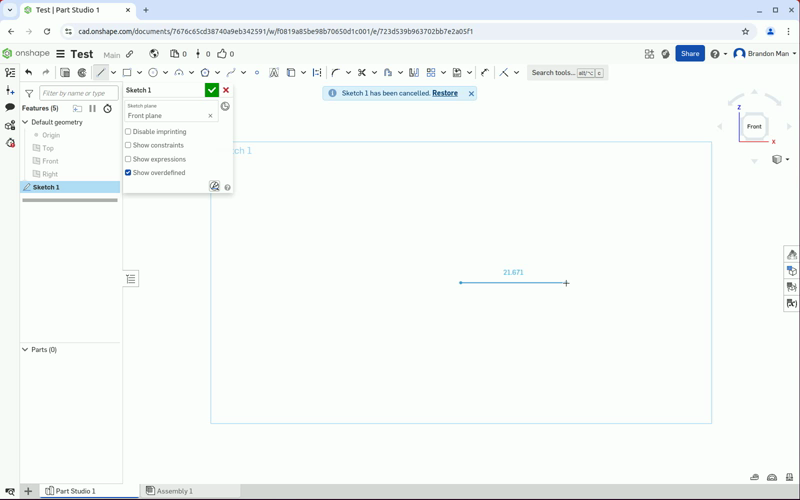
key_up(shift)
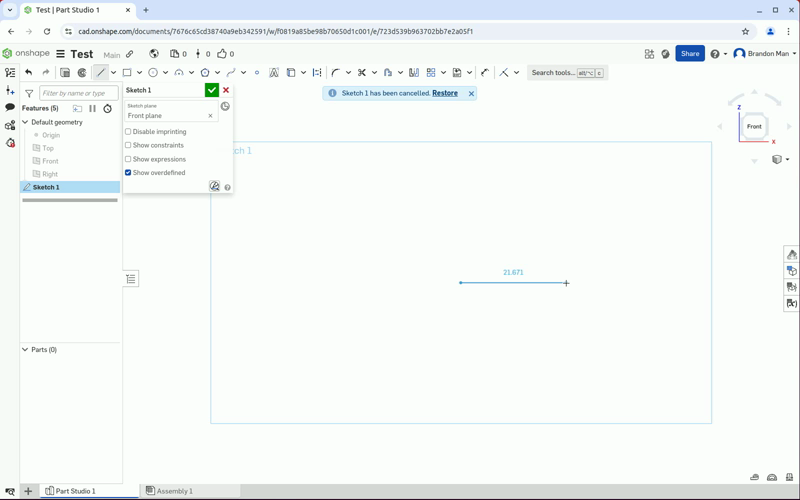
key_down(shift)
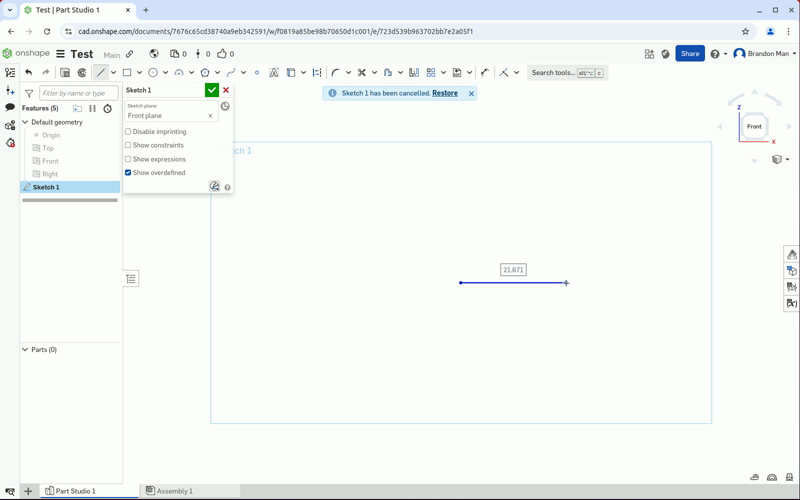
mouse_move(566, 200)
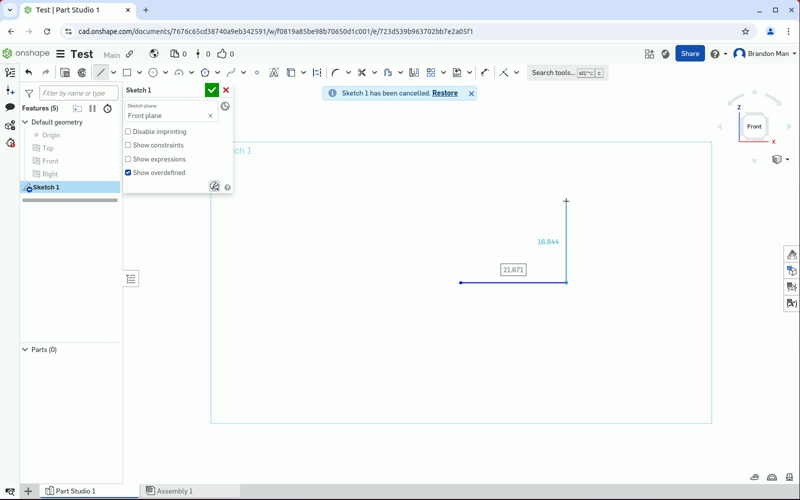
click(566, 200)
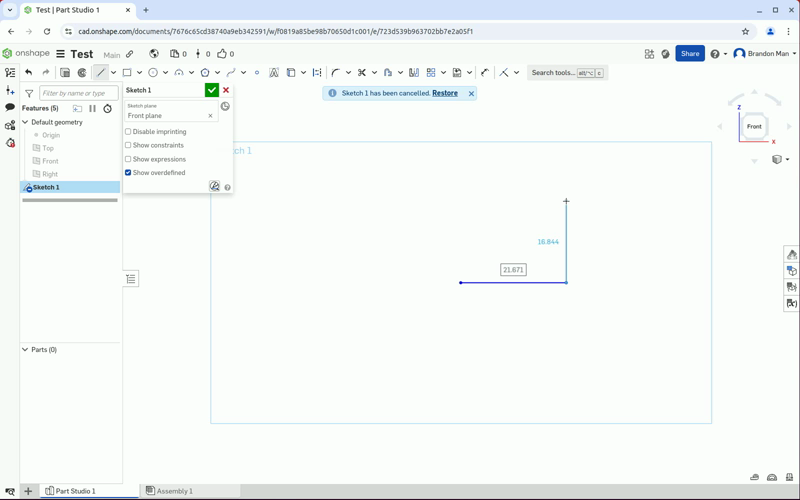
key_up(shift)
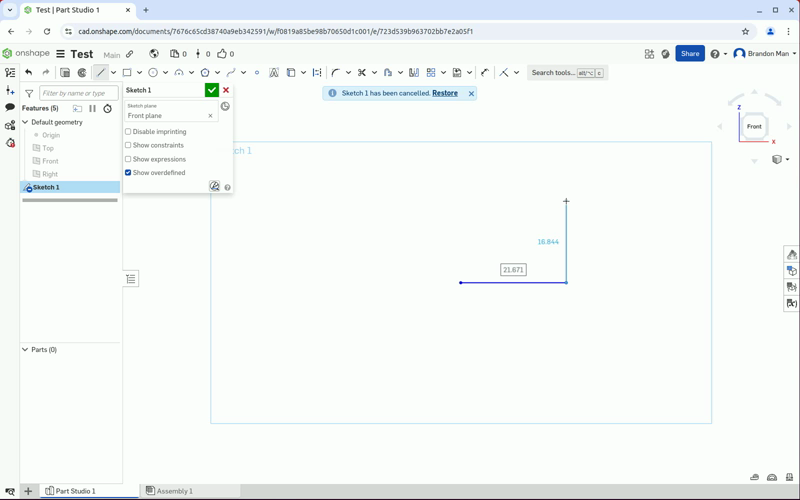
key_down(shift)
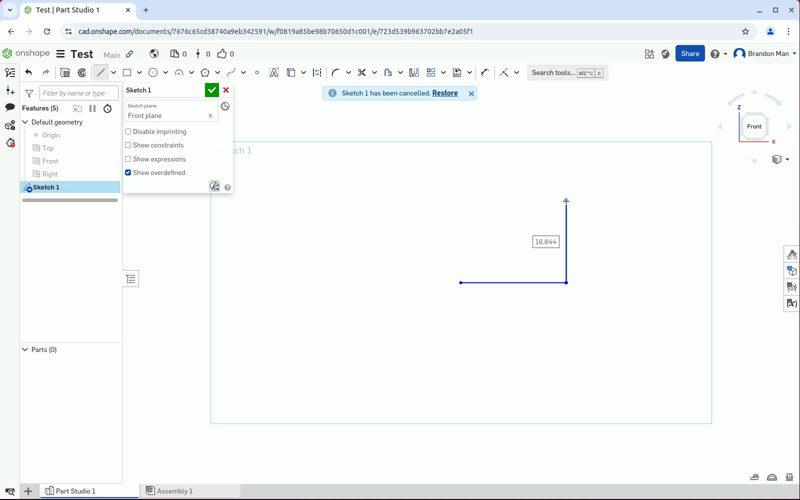
mouse_move(460, 200)
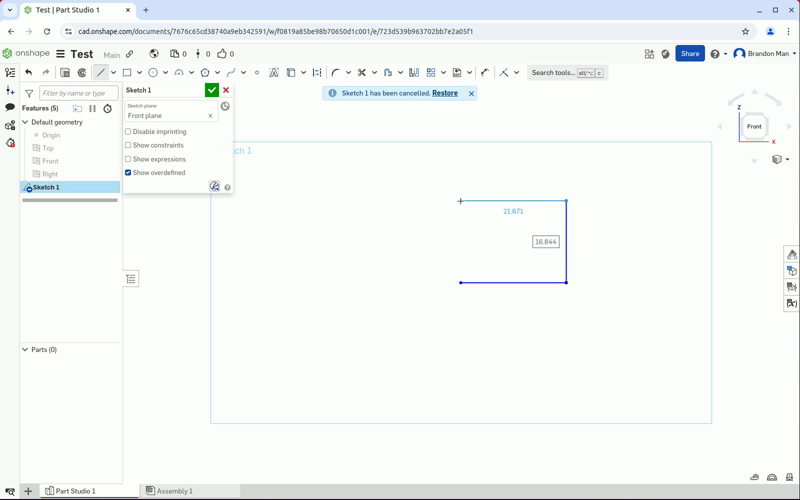
click(460, 200)
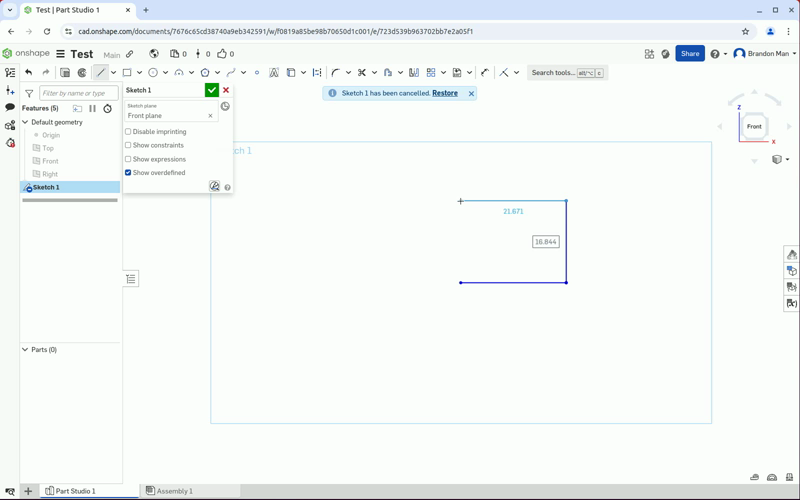
key_up(shift)
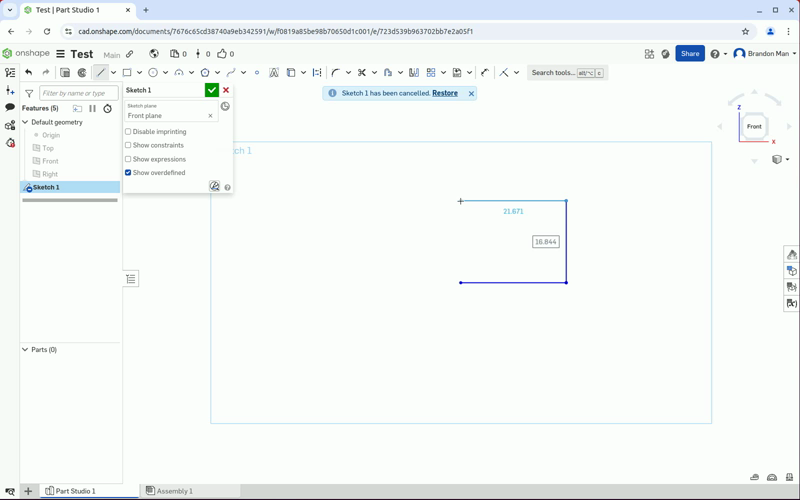
key_down(shift)
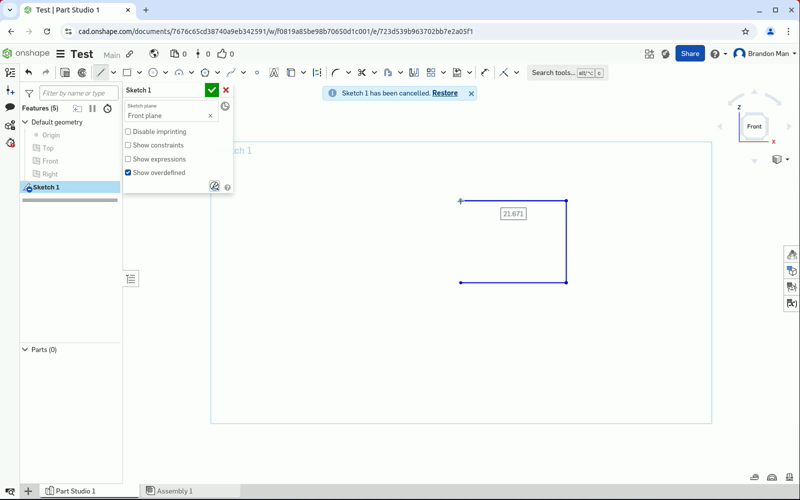
mouse_move(460, 282)
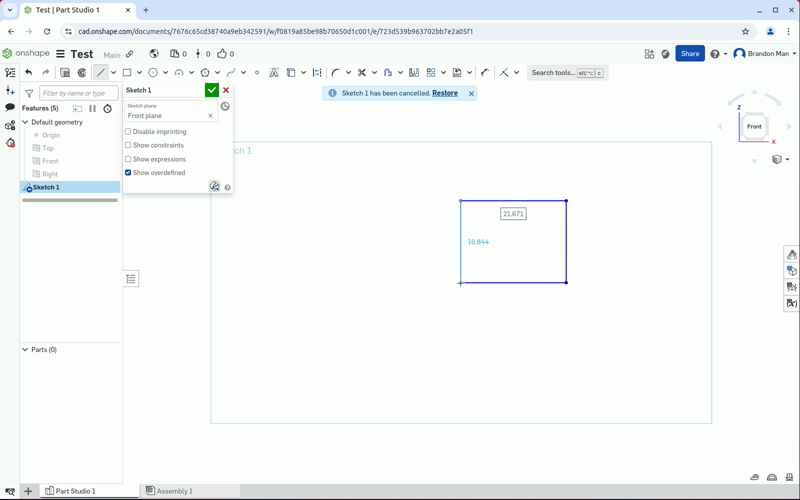
key_up(shift)
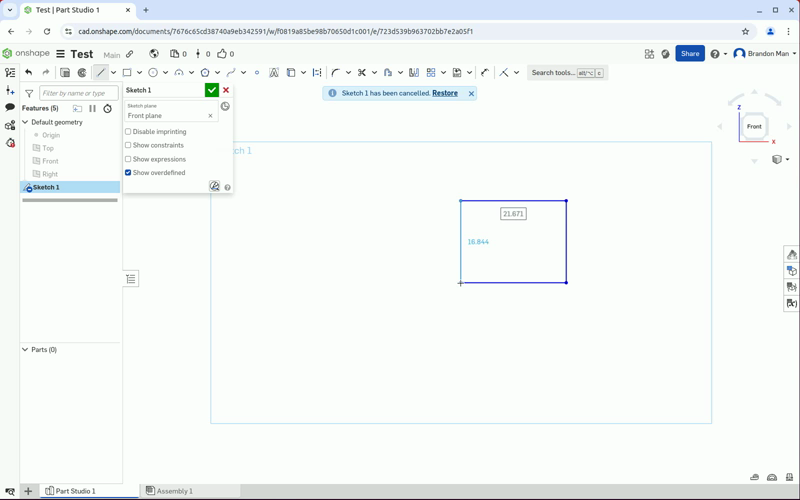
click(460, 282)
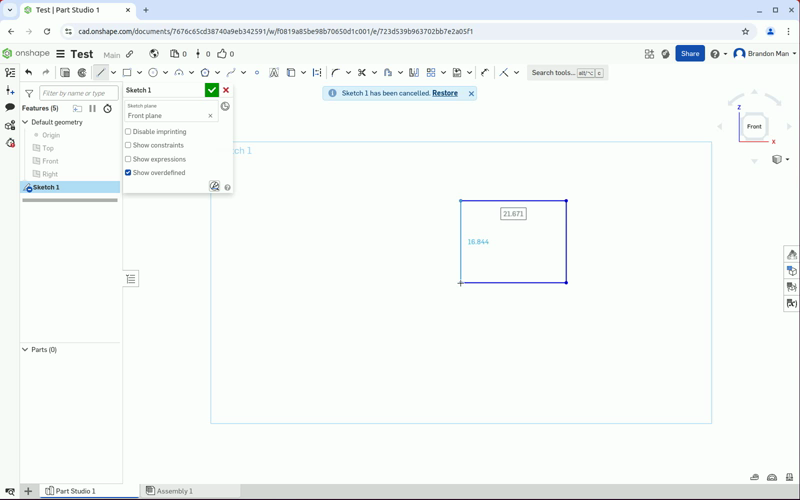
key(esc)
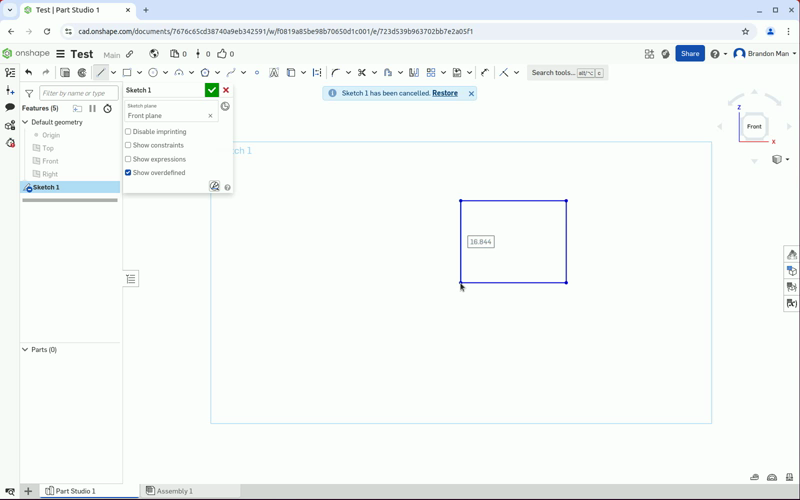
key(l)
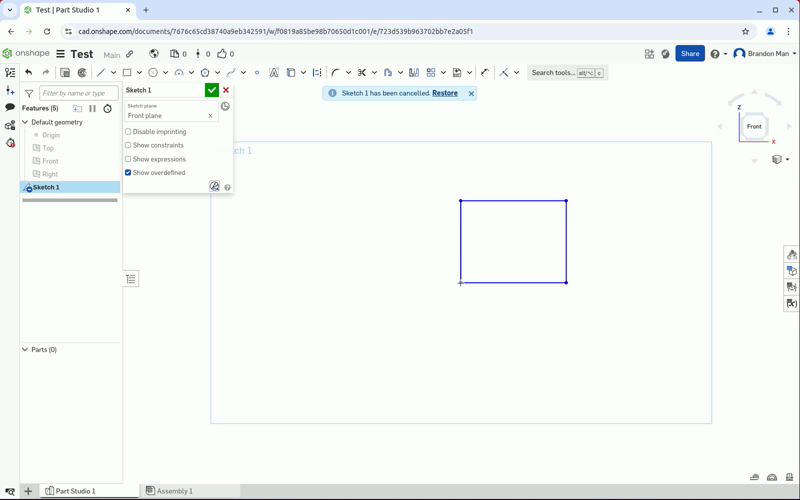
key_down(shift)
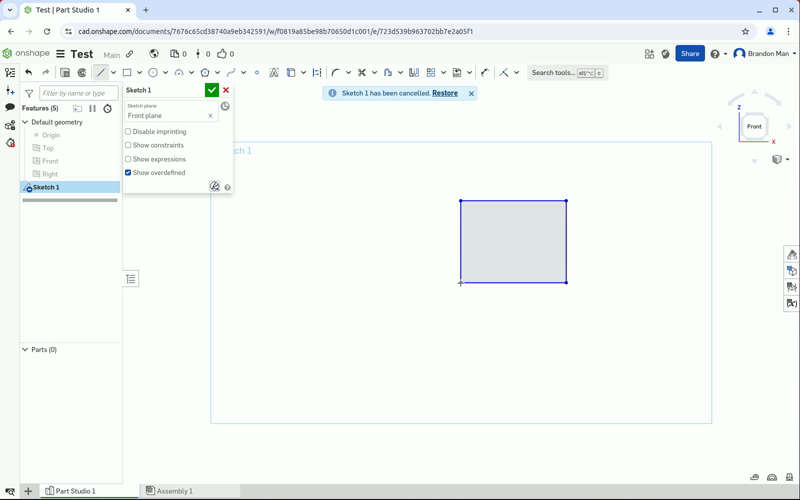
mouse_move(495, 259)
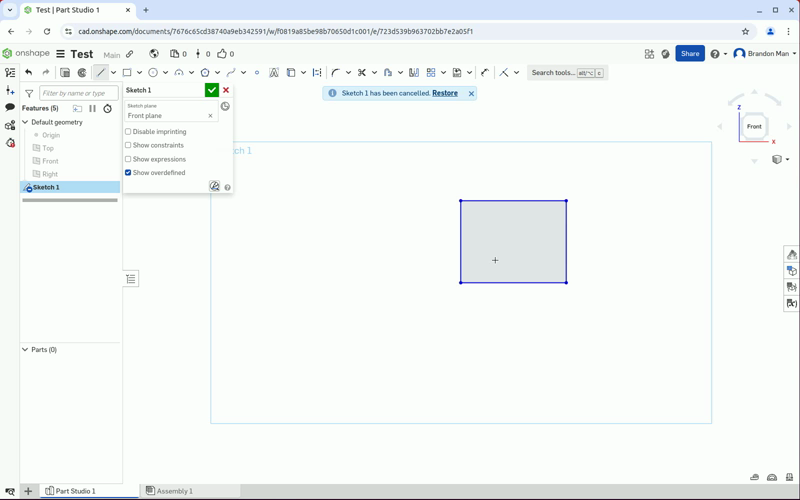
click(495, 259)
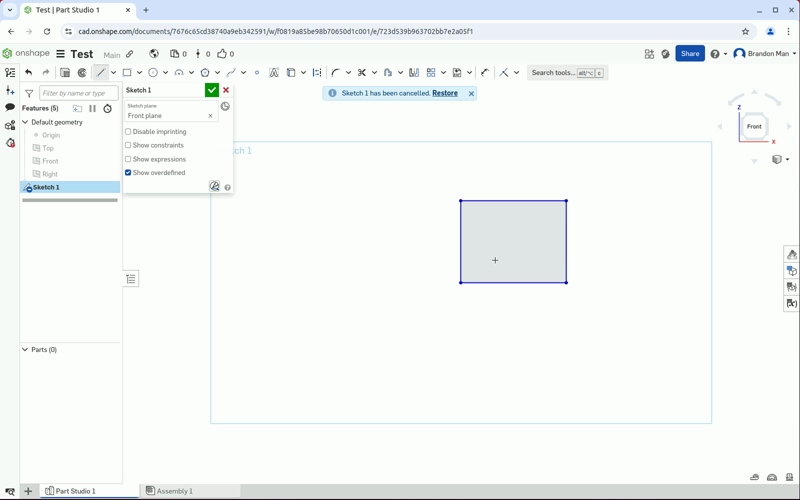
key_up(shift)
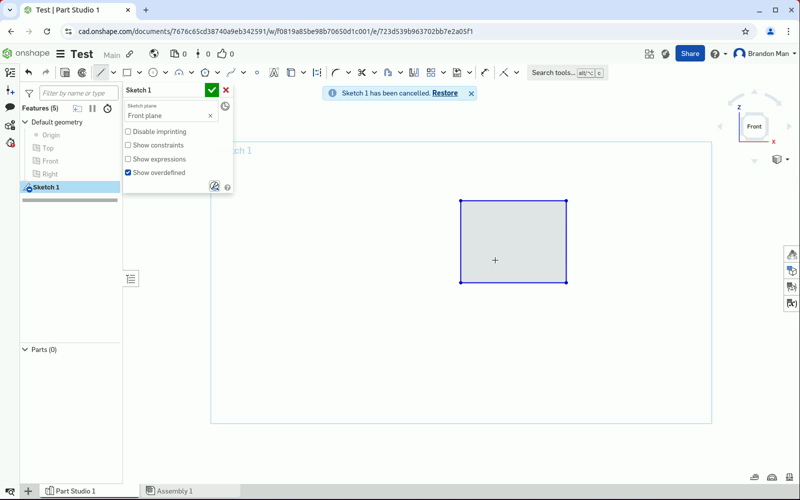
key_down(shift)
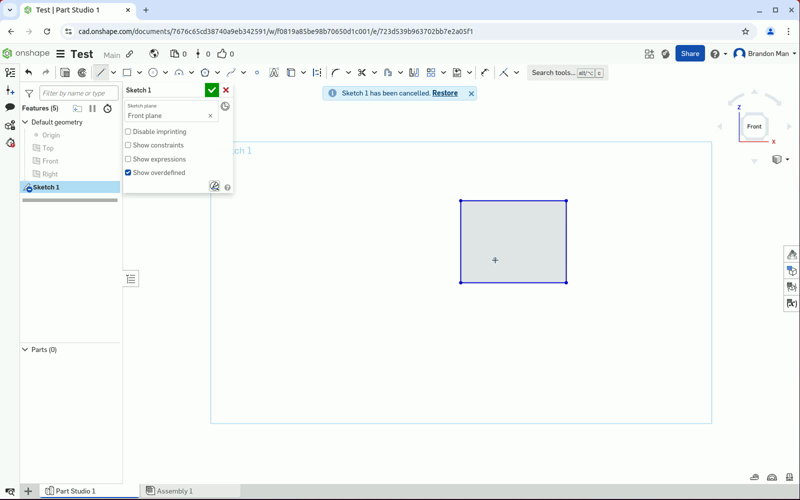
mouse_move(525, 259)
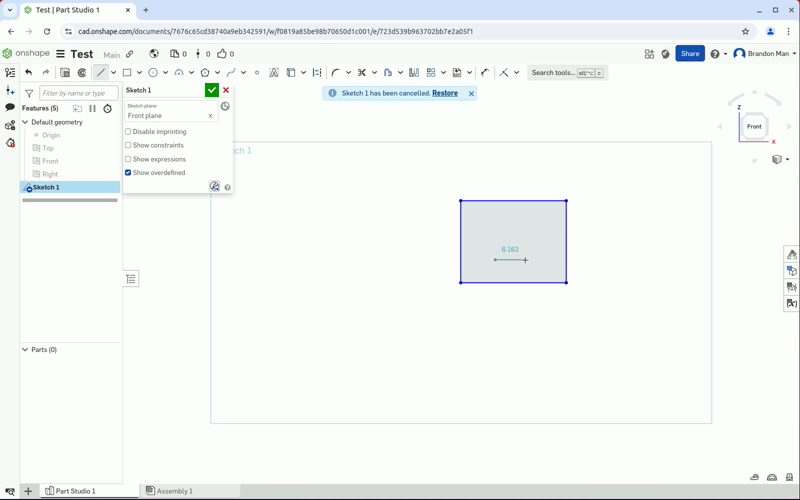
mouse_move(545, 259)
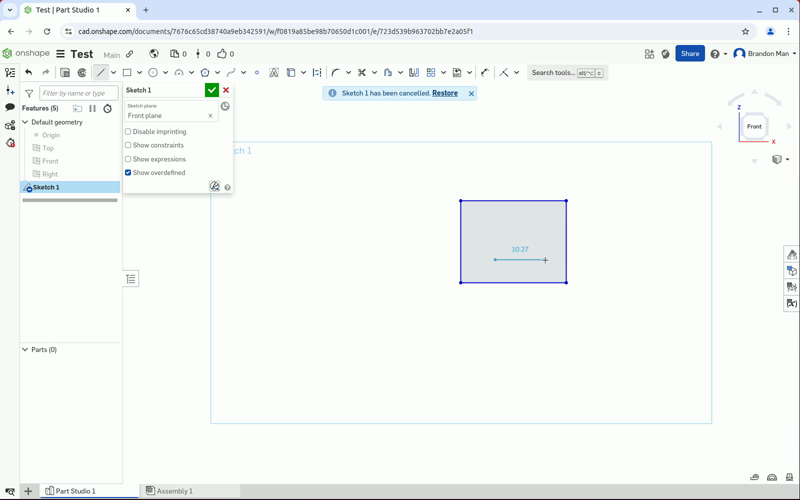
click(545, 259)
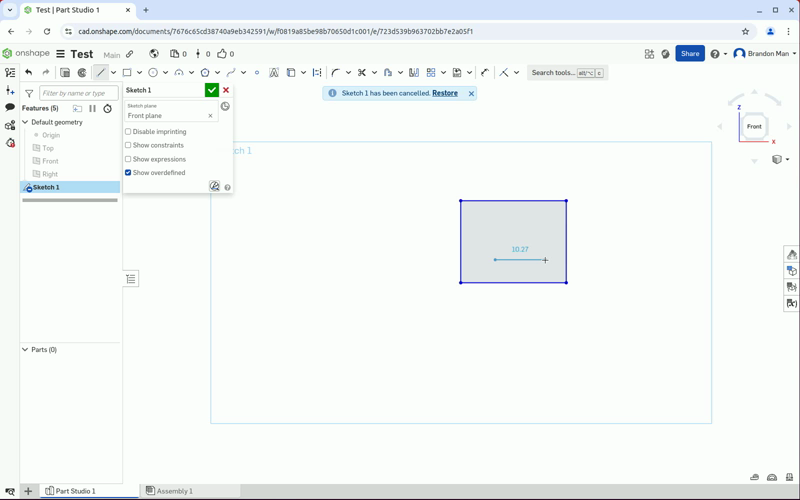
key_up(shift)
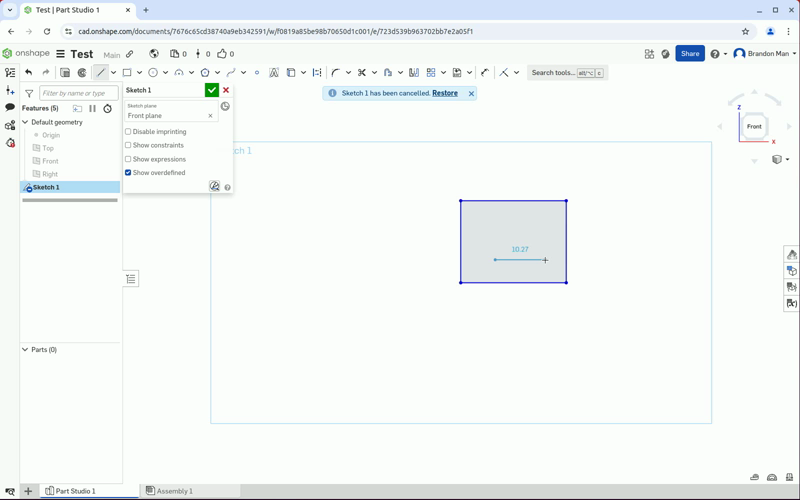
key_down(shift)
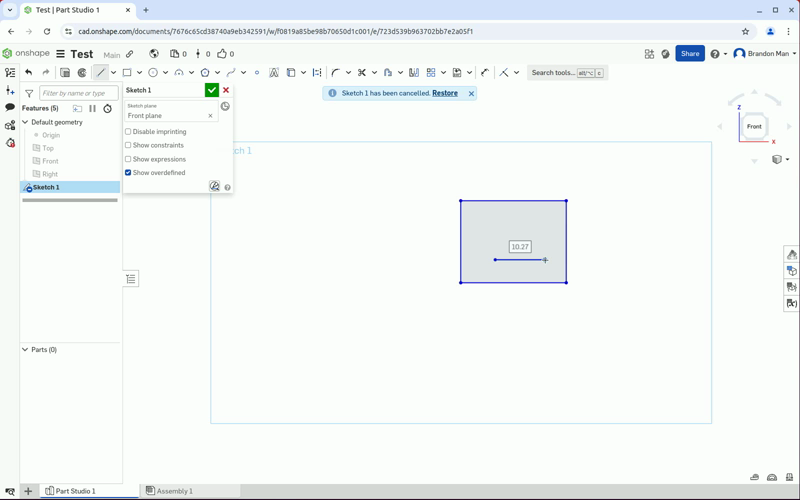
mouse_move(575, 259)
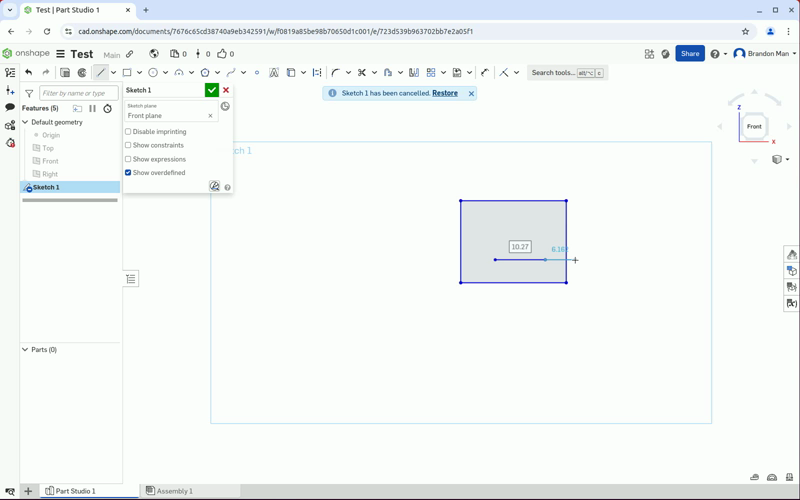
mouse_move(545, 237)
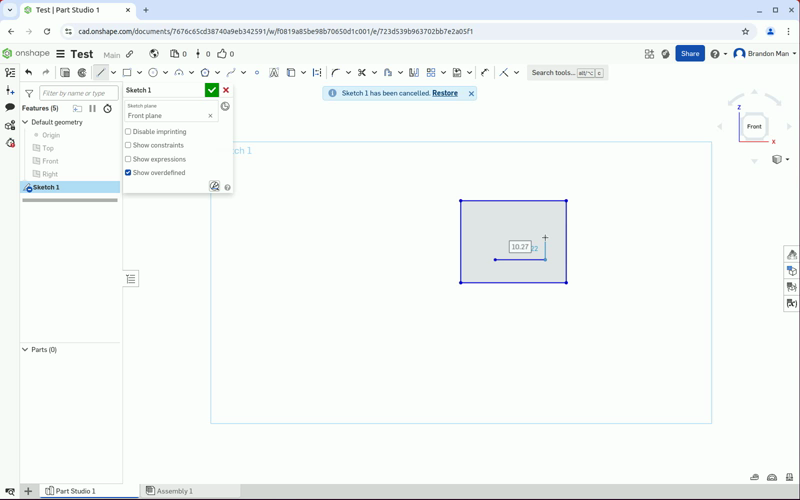
click(545, 237)
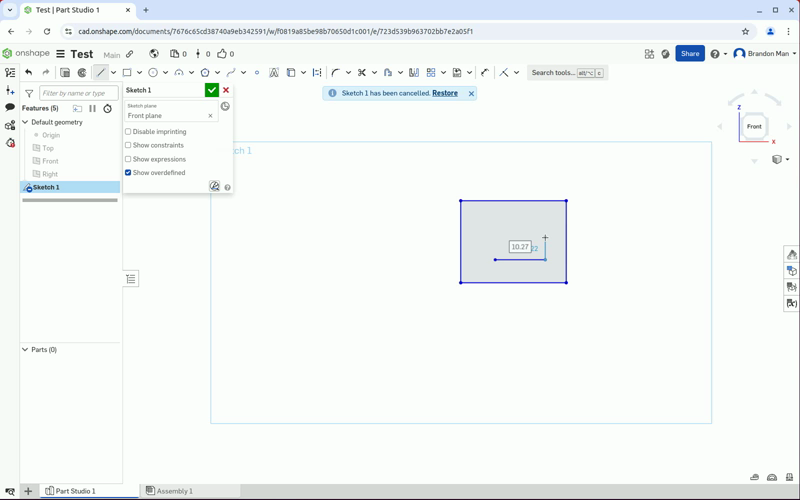
key_up(shift)
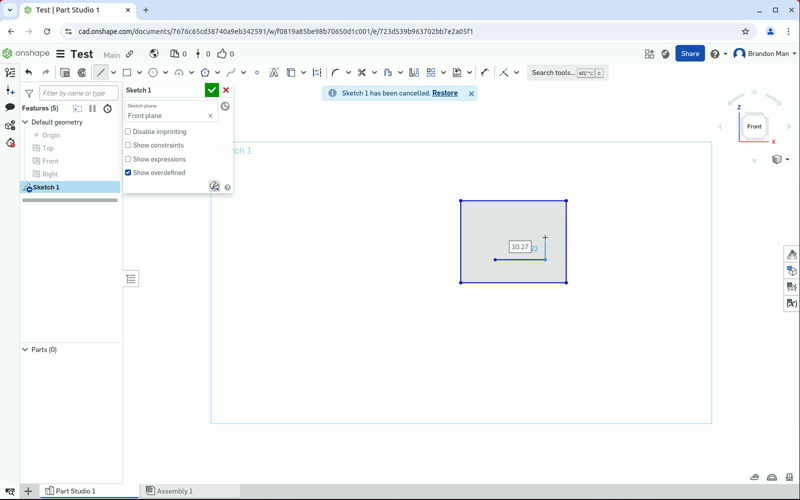
key_down(shift)
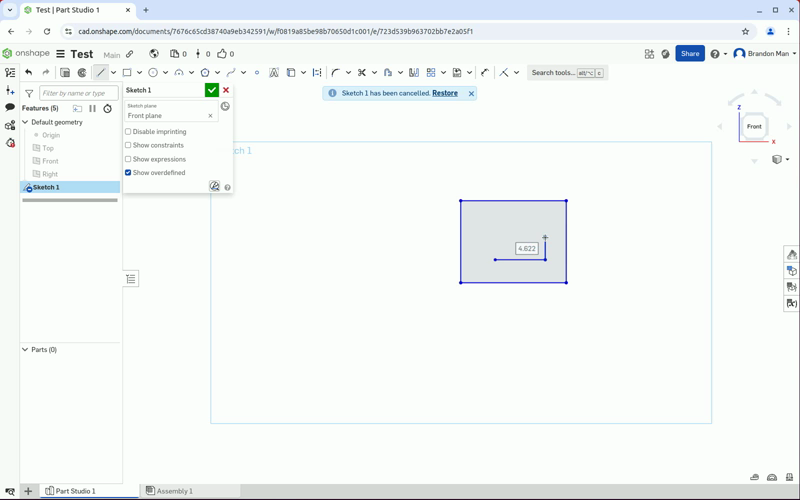
mouse_move(575, 237)
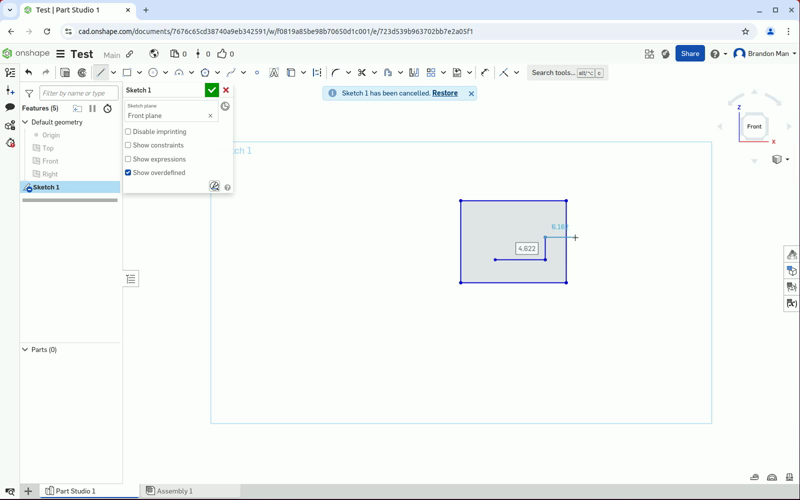
mouse_move(495, 237)
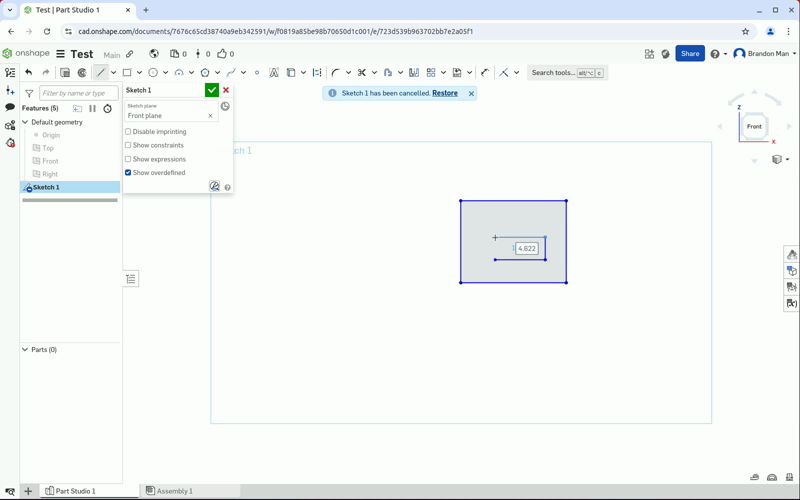
click(495, 237)
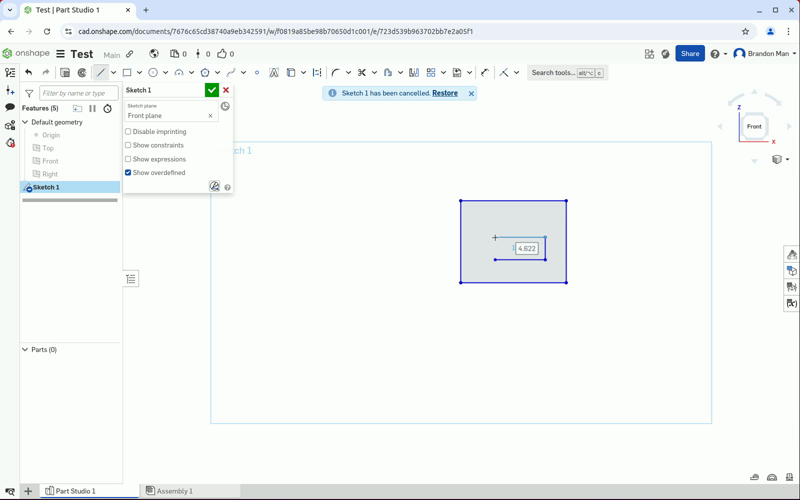
key_up(shift)
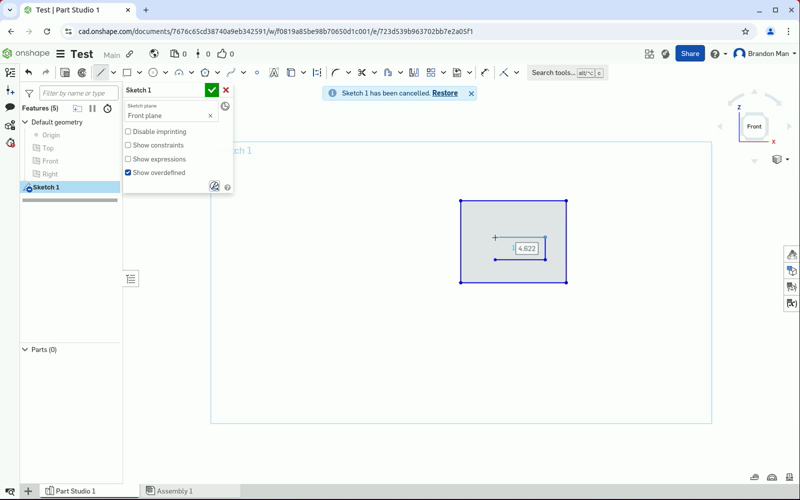
mouse_move(525, 237)
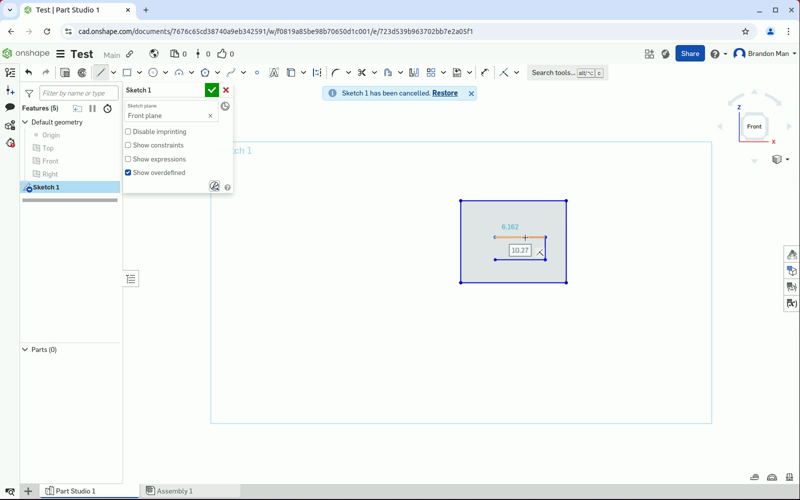
key_down(shift)
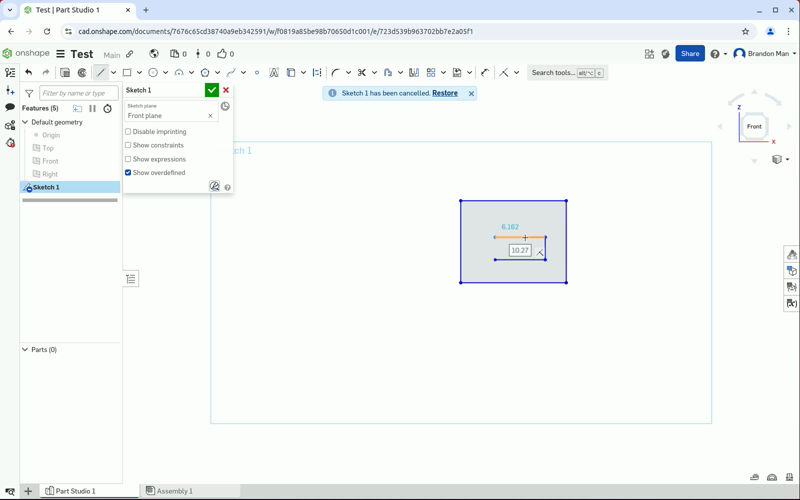
mouse_move(495, 259)
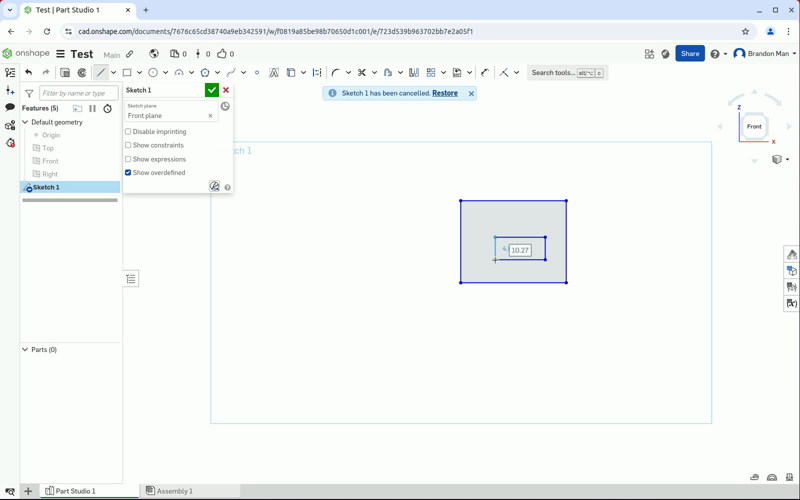
key_up(shift)
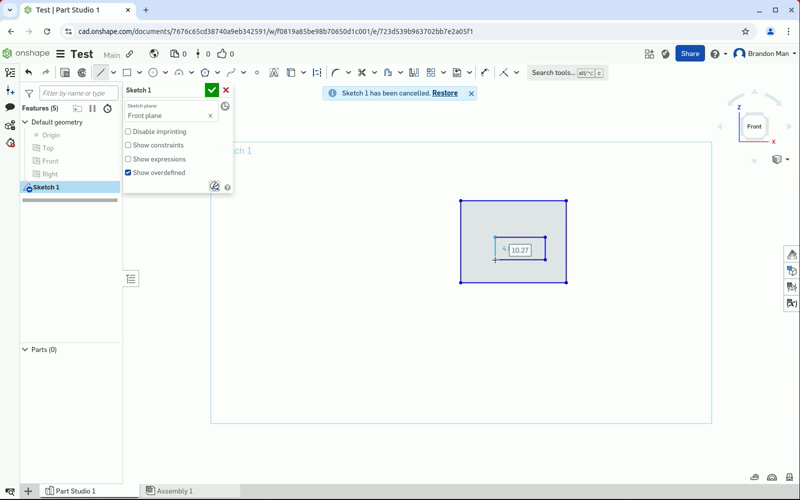
click(495, 259)
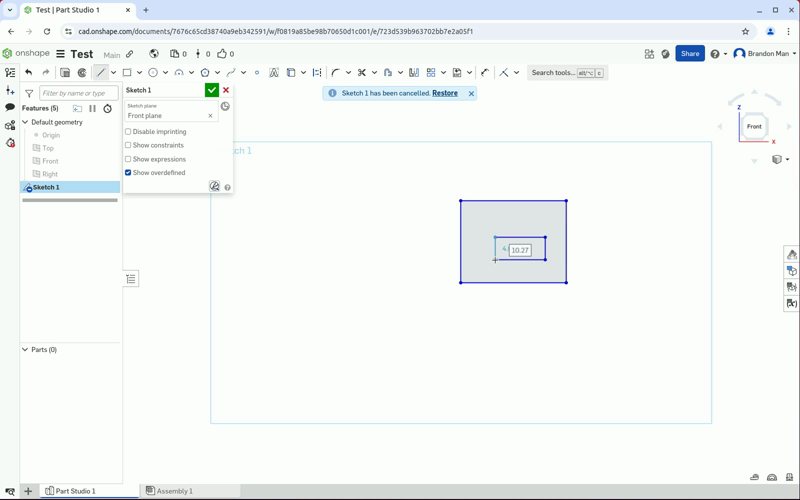
key(esc)
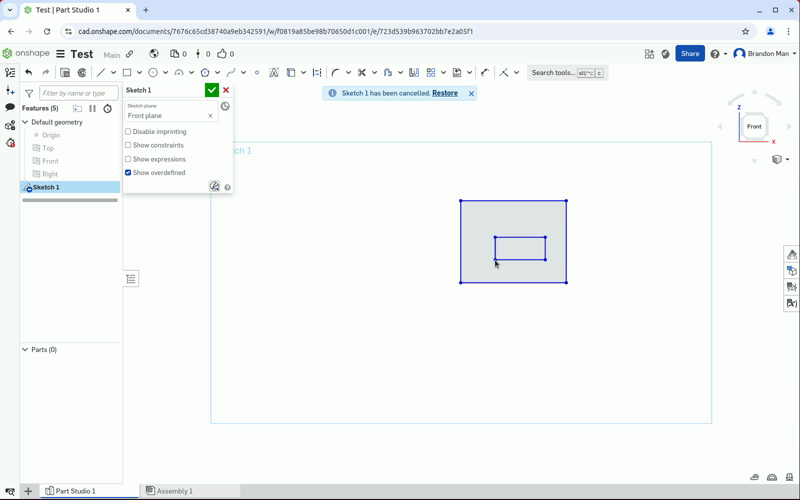
mouse_move(482, 238)
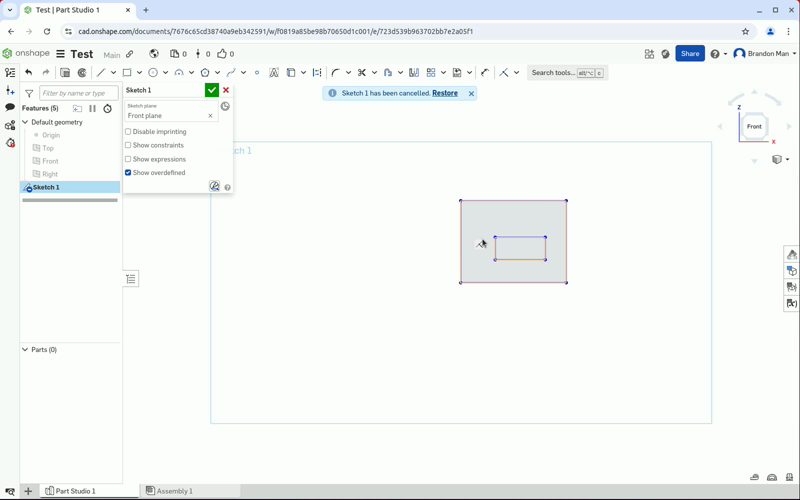
click(482, 238)
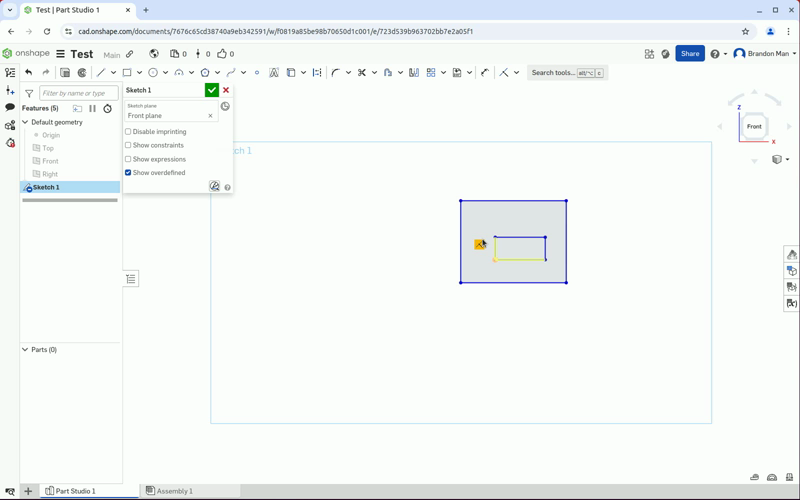
mouse_move(73, 352)
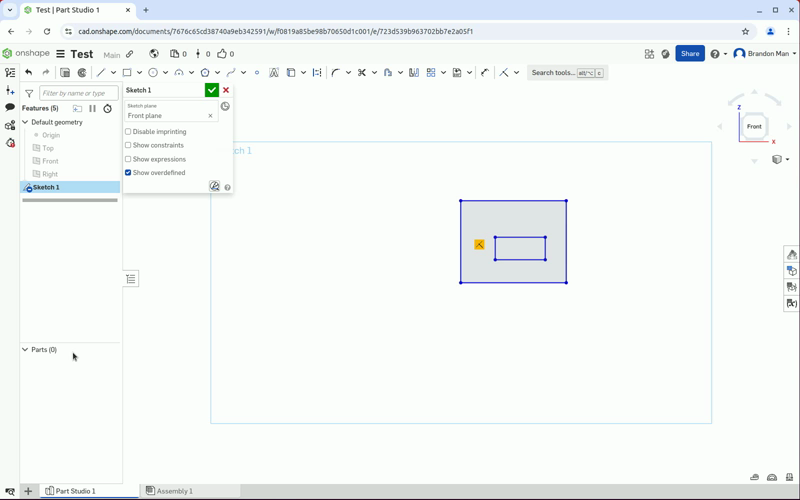
key(shift+y)
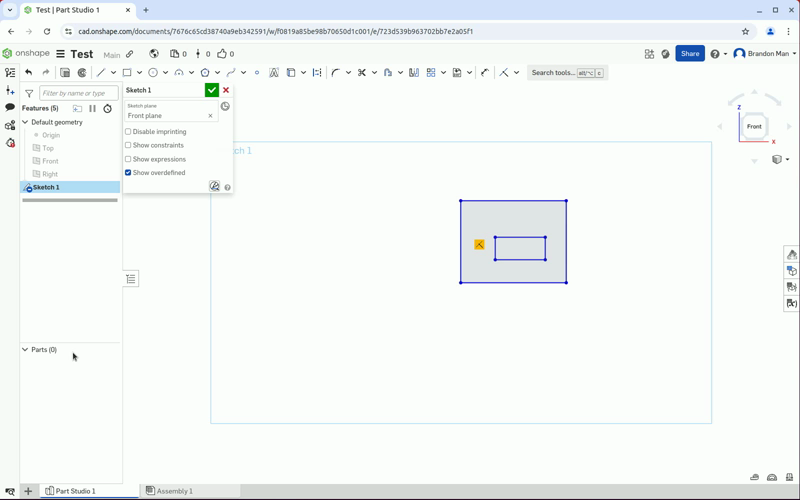
key(shift+e)
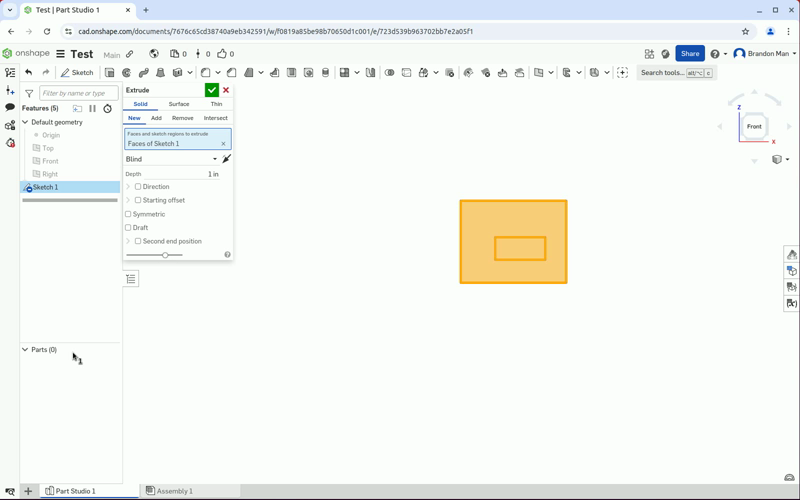
mouse_move(143, 106)
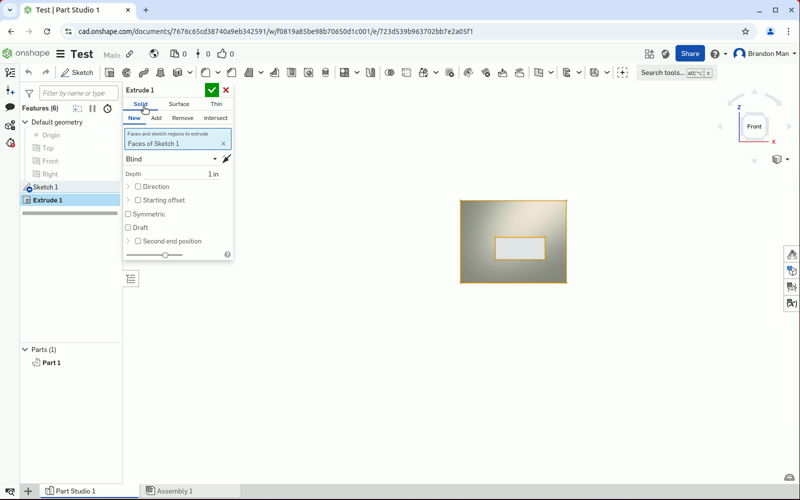
click(143, 106)
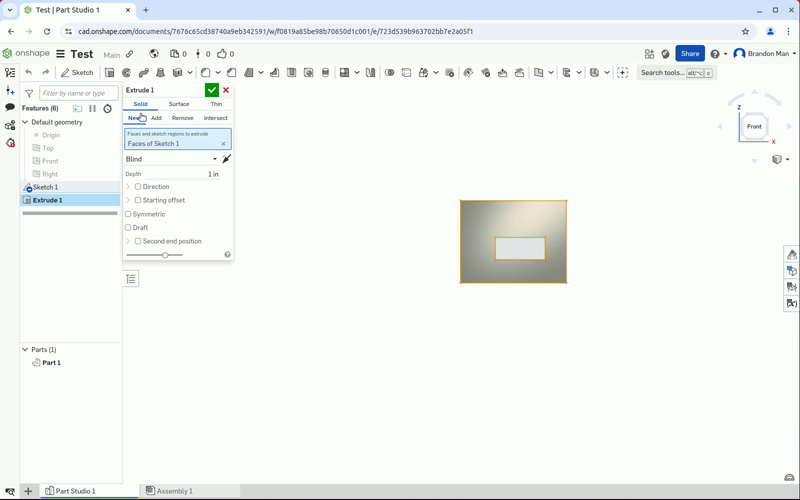
mouse_move(137, 120)
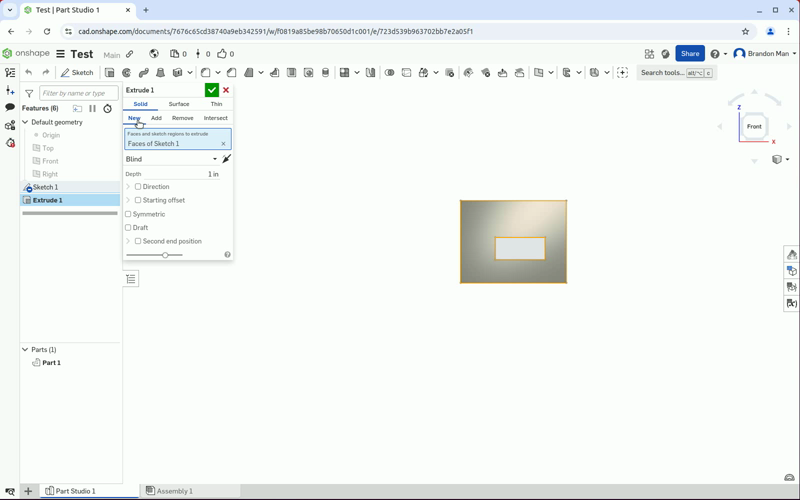
click(137, 120)
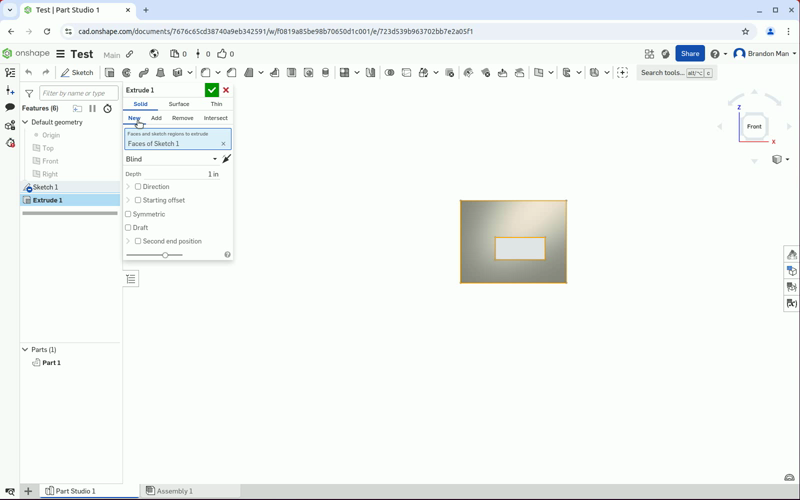
key(tab, 4)
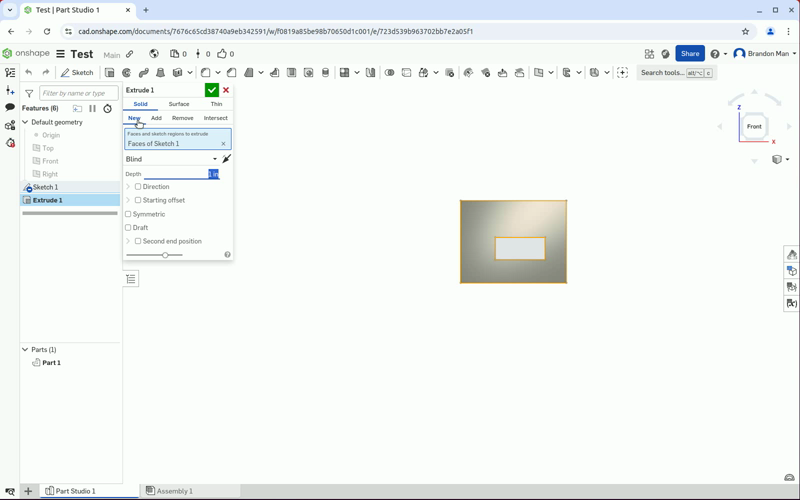
text(-2.407)
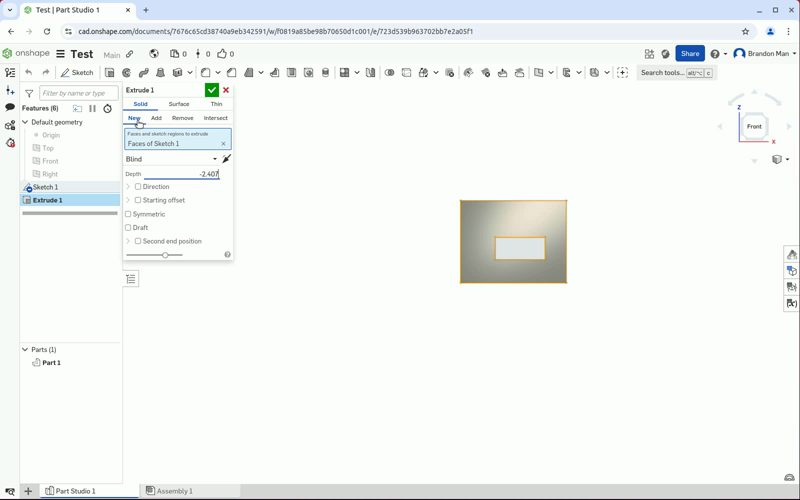
key(enter)
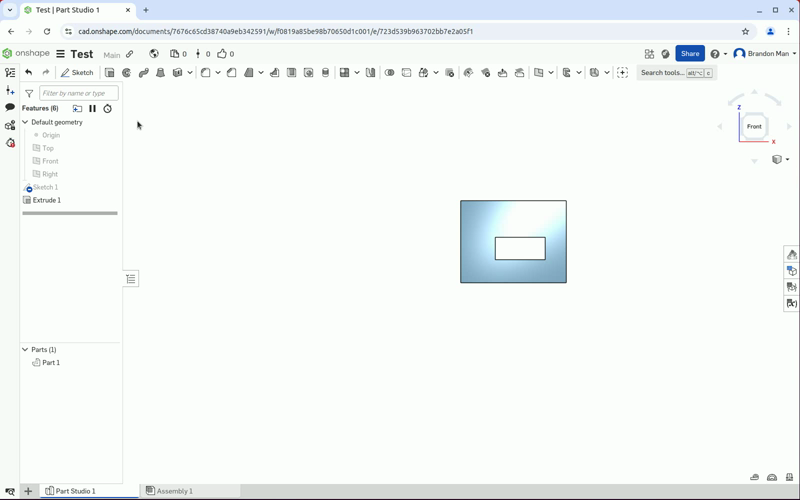
key(shift+h)
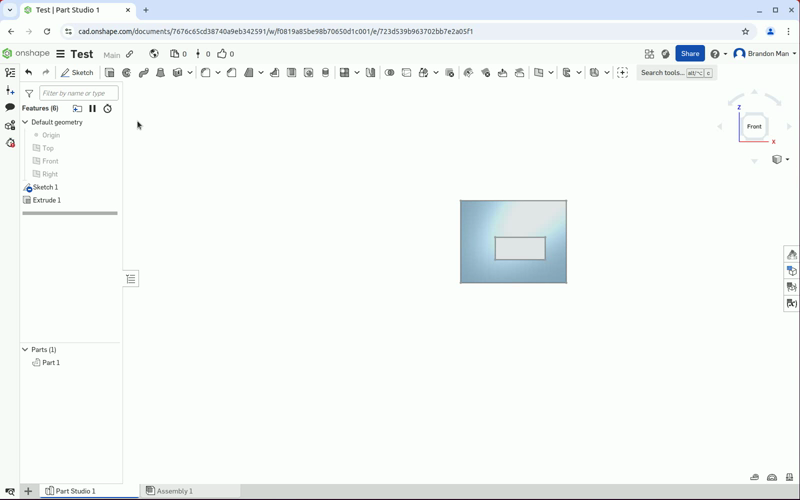
key(shift+h)
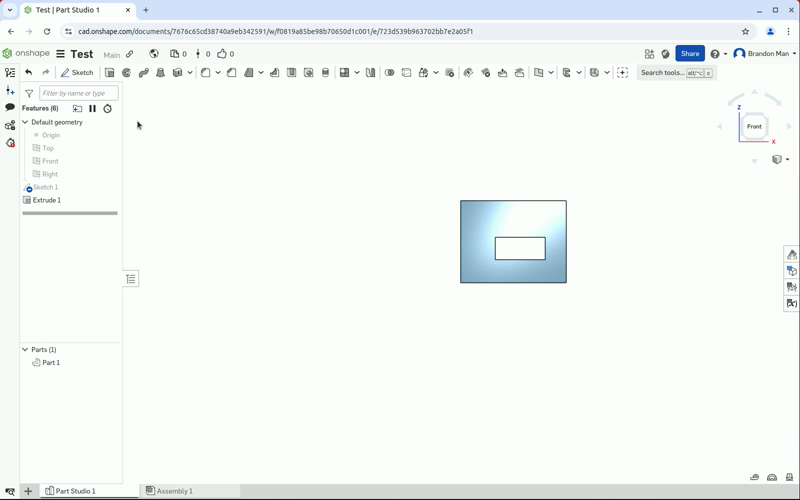
mouse_move(73, 189)
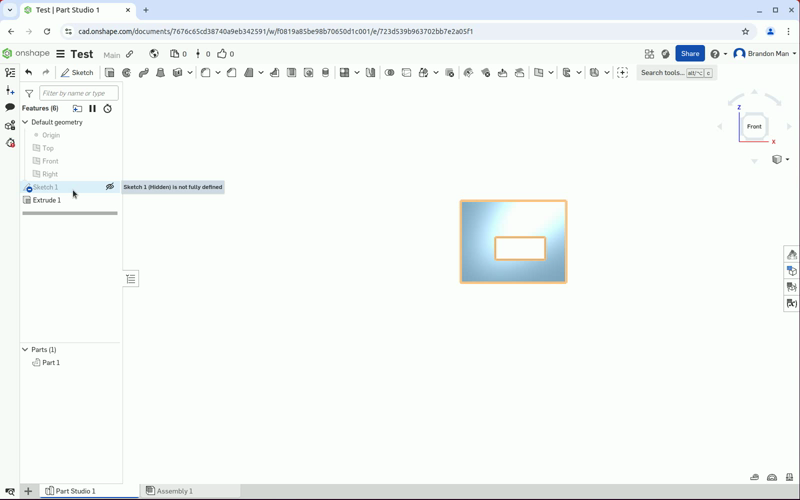
click(73, 189)
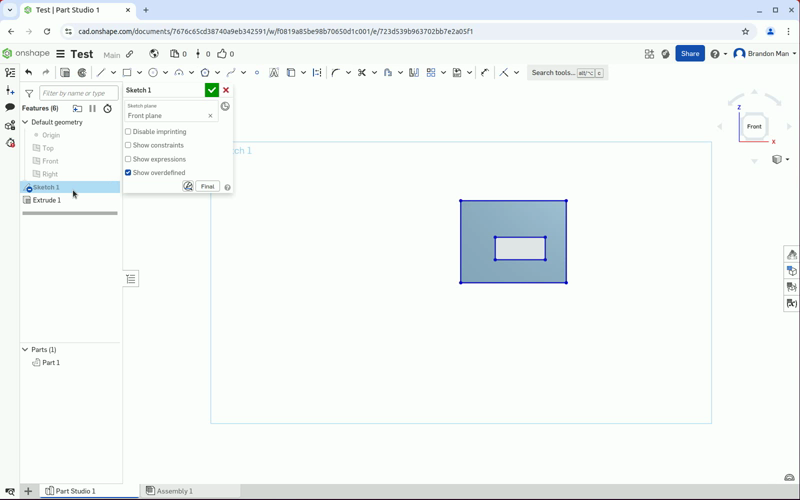
mouse_move(229, 92)
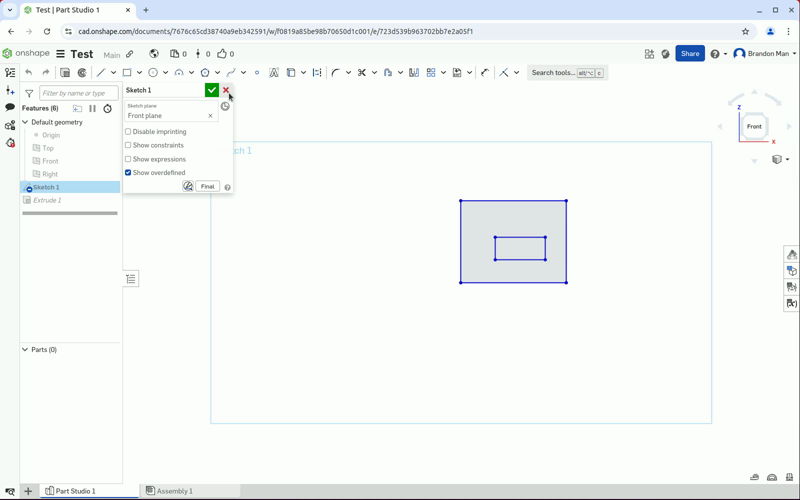
click(229, 92)
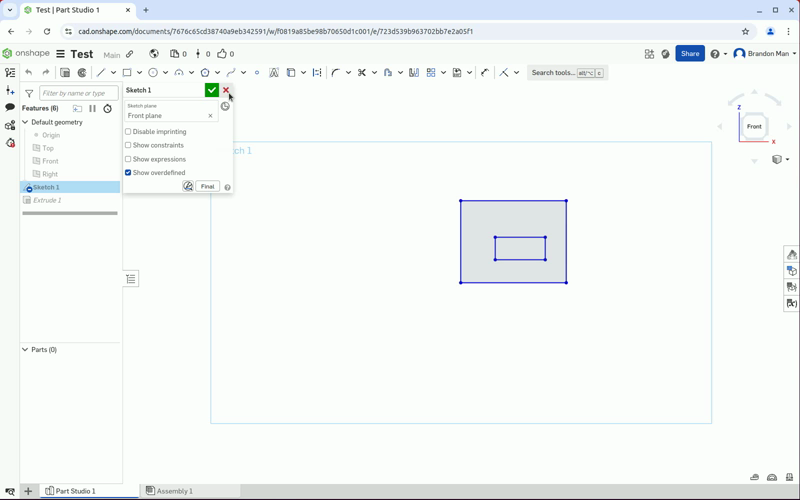
key(shift+s)
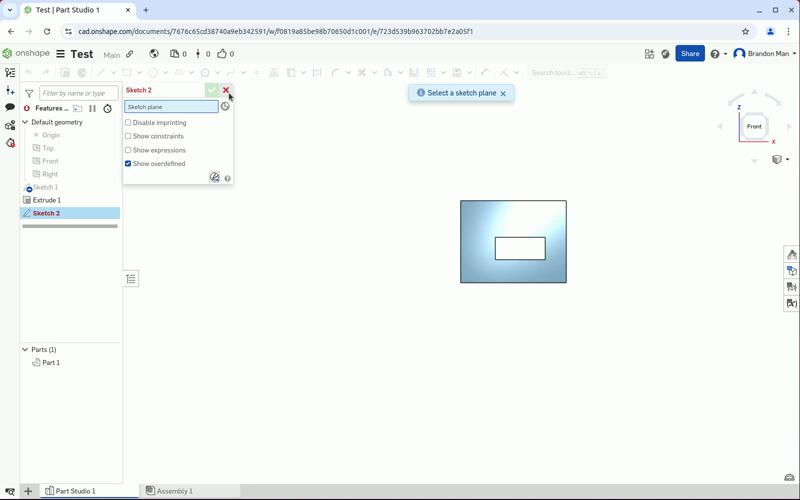
mouse_move(73, 163)
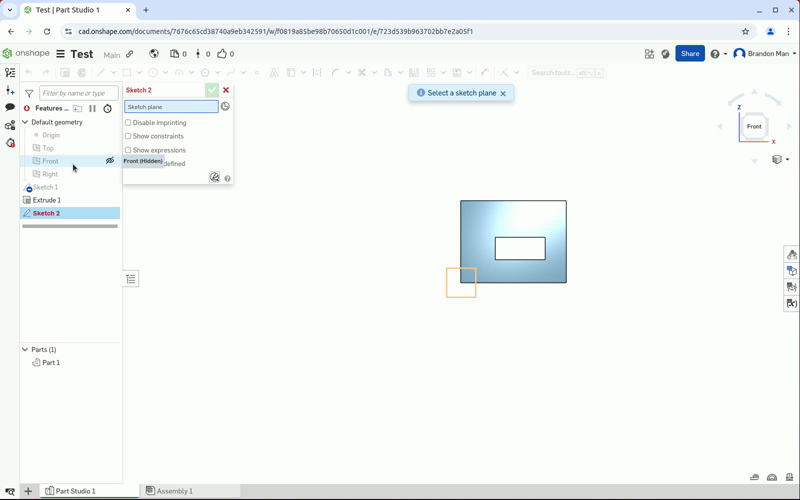
click(73, 163)
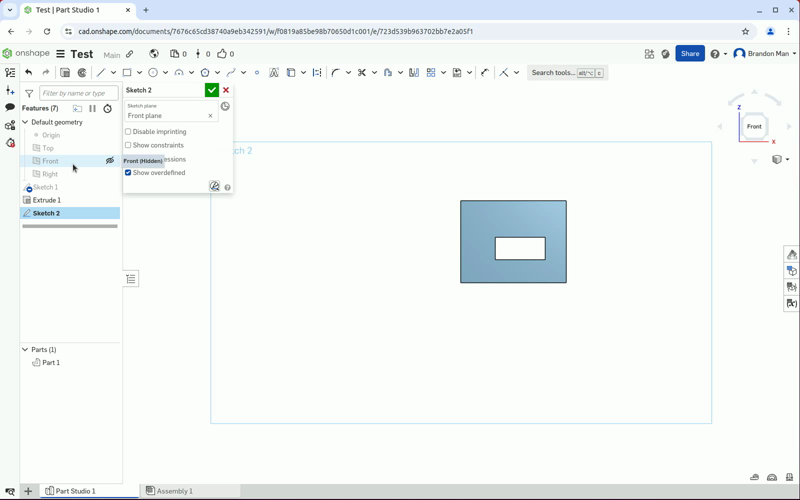
mouse_move(73, 352)
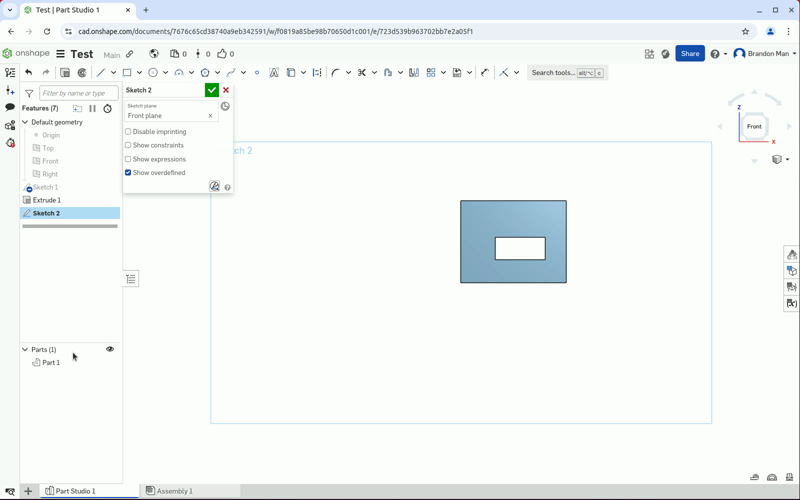
key(y)
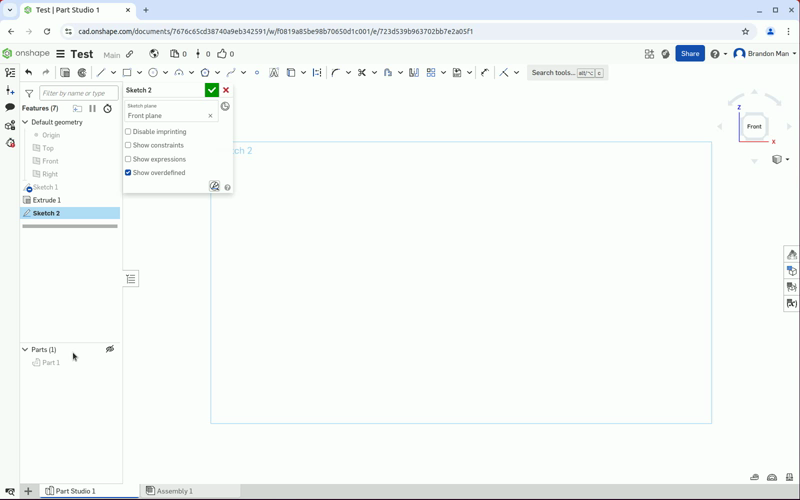
key(l)
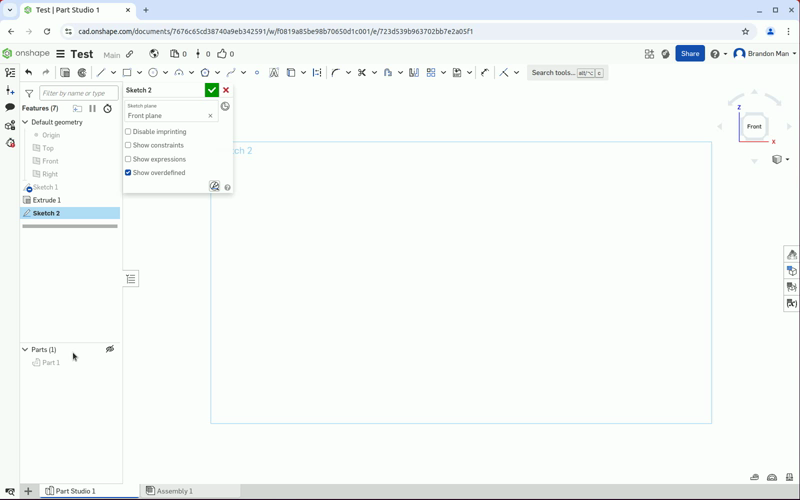
key_down(shift)
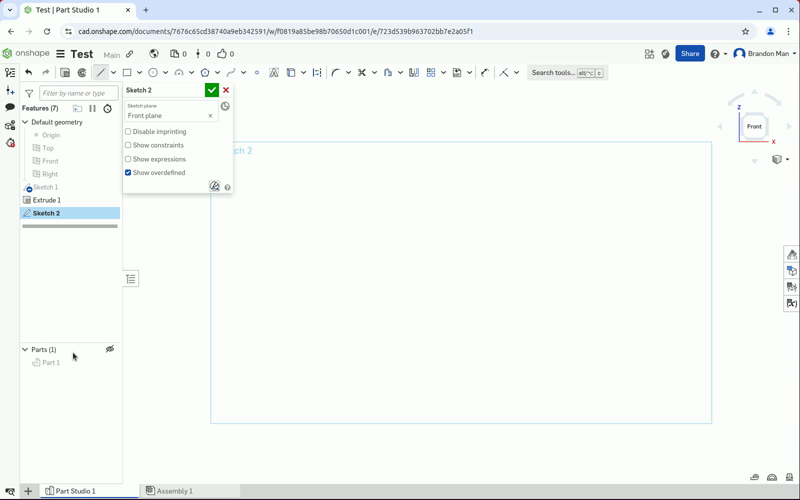
mouse_move(453, 290)
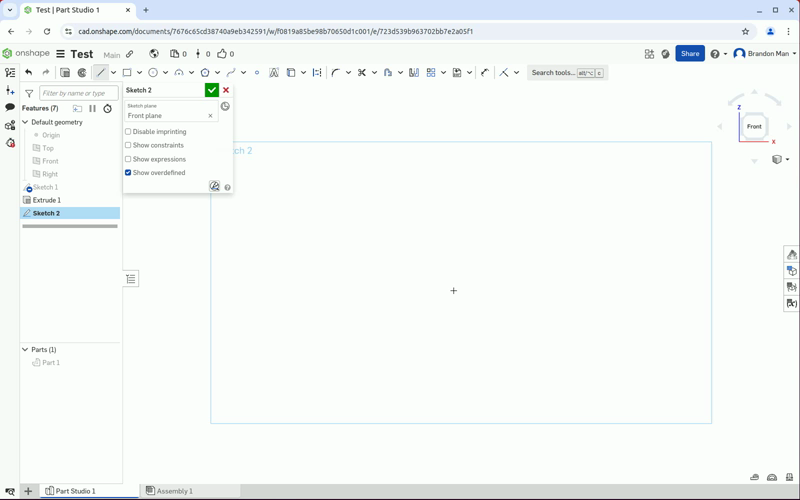
click(453, 290)
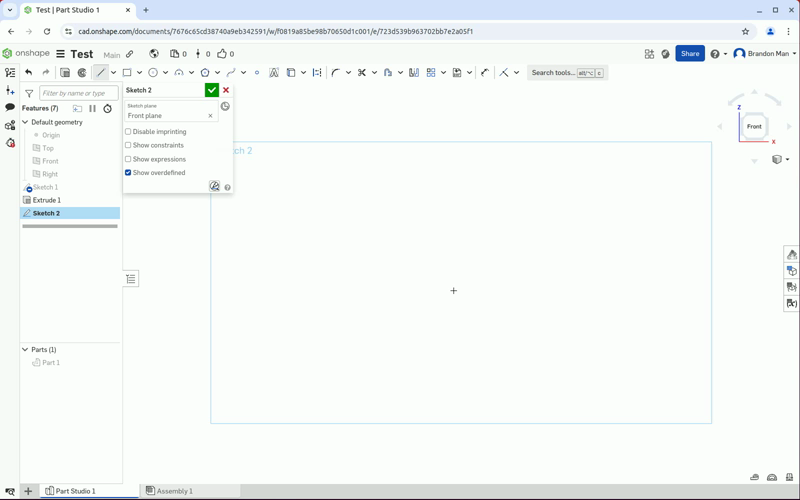
key_up(shift)
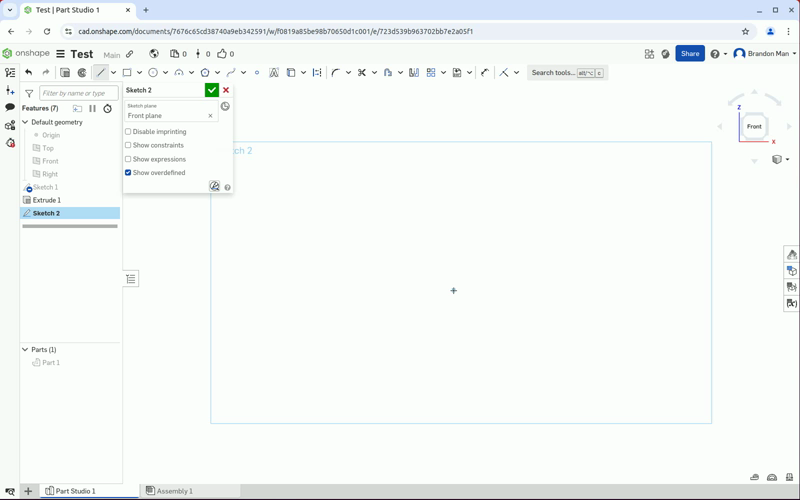
key_down(shift)
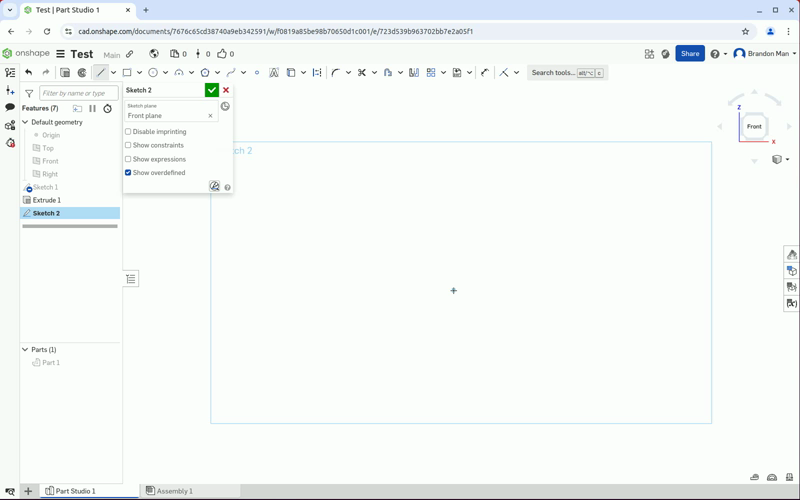
mouse_move(573, 290)
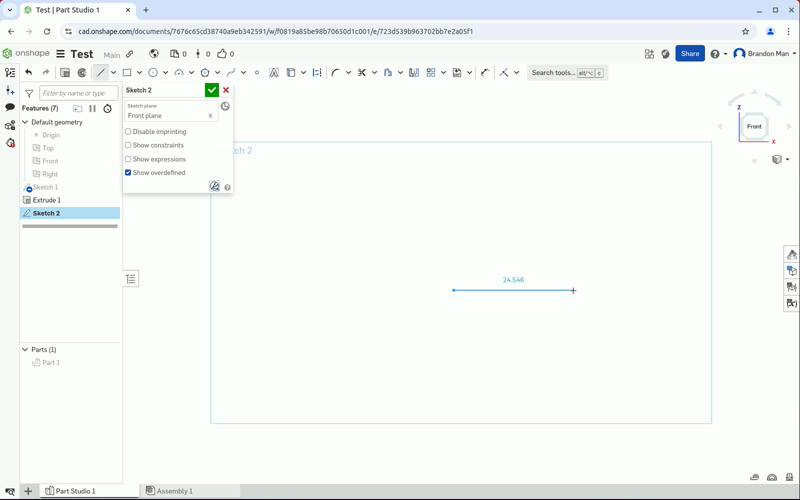
click(573, 290)
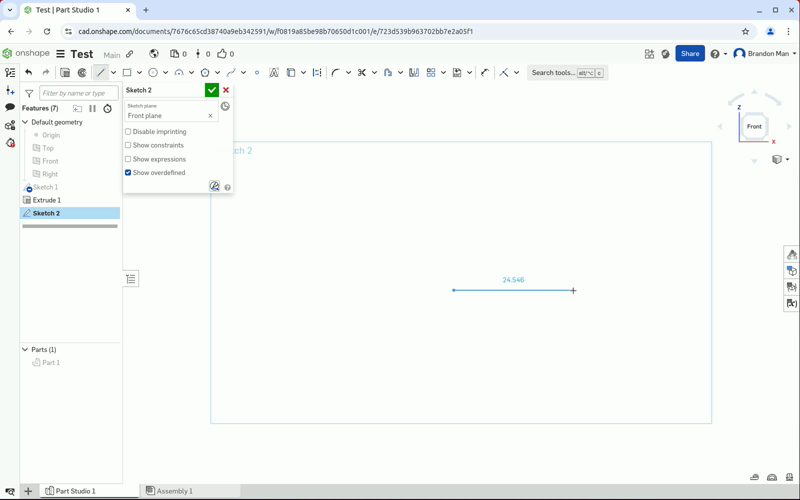
key_up(shift)
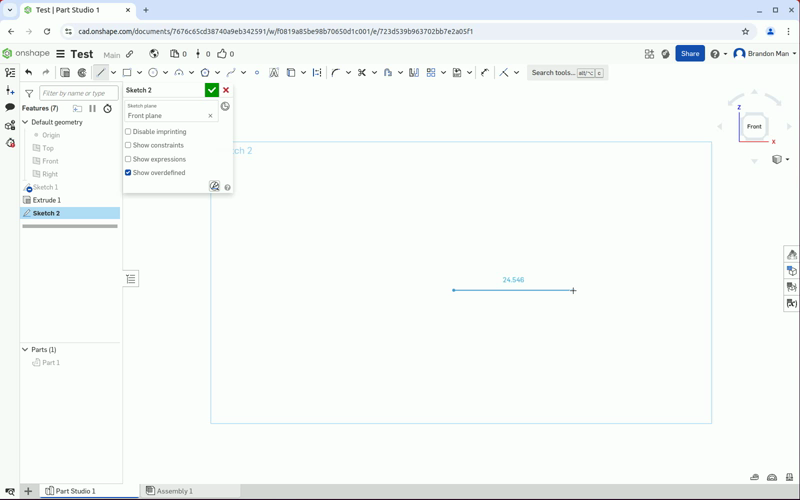
key_down(shift)
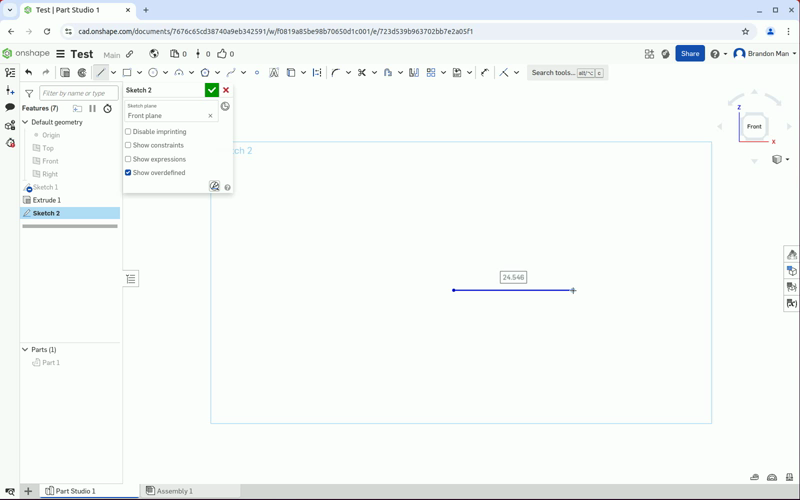
mouse_move(573, 193)
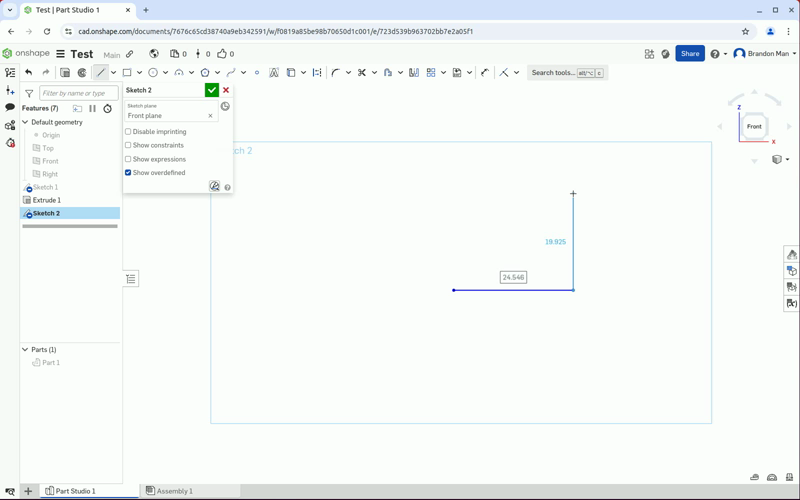
click(573, 193)
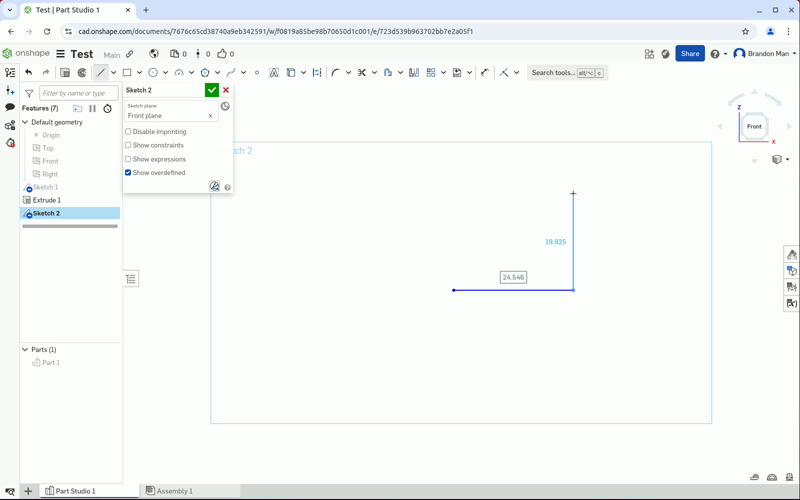
key_up(shift)
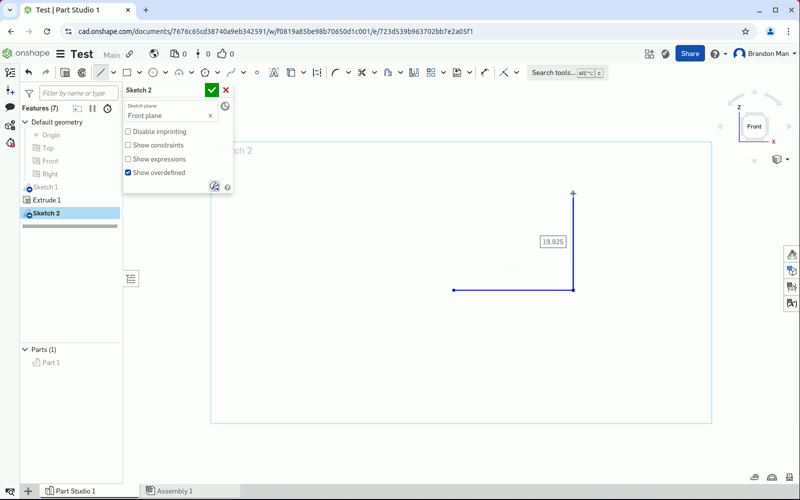
key_down(shift)
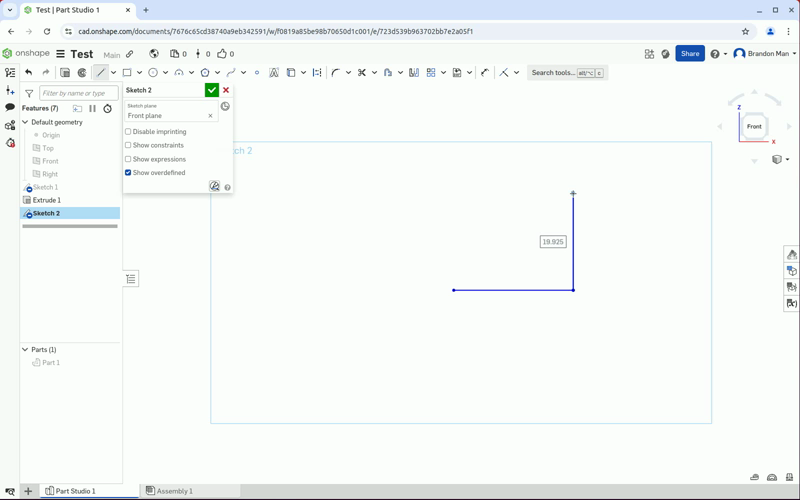
mouse_move(453, 193)
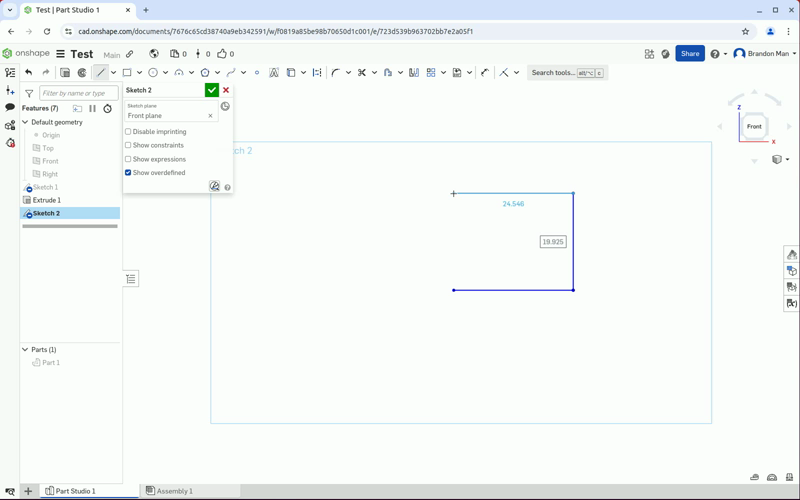
click(453, 193)
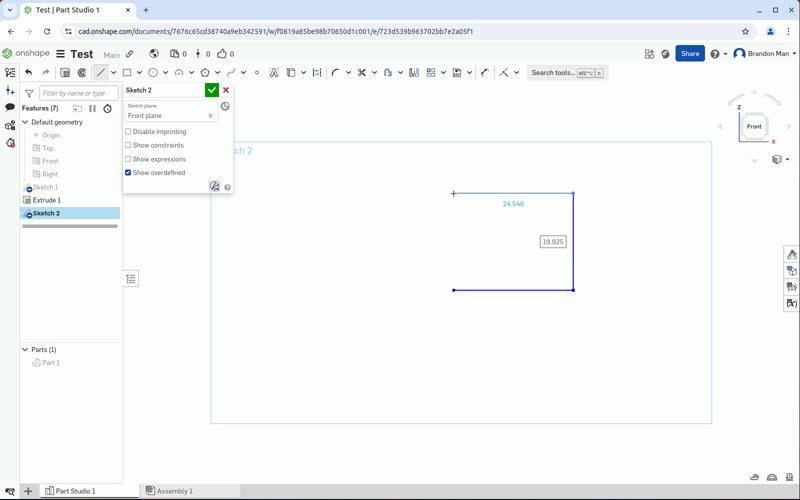
key_up(shift)
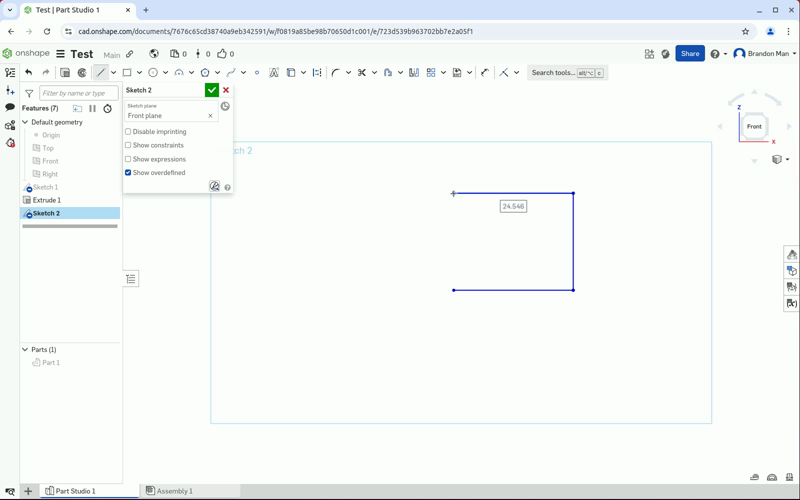
key_down(shift)
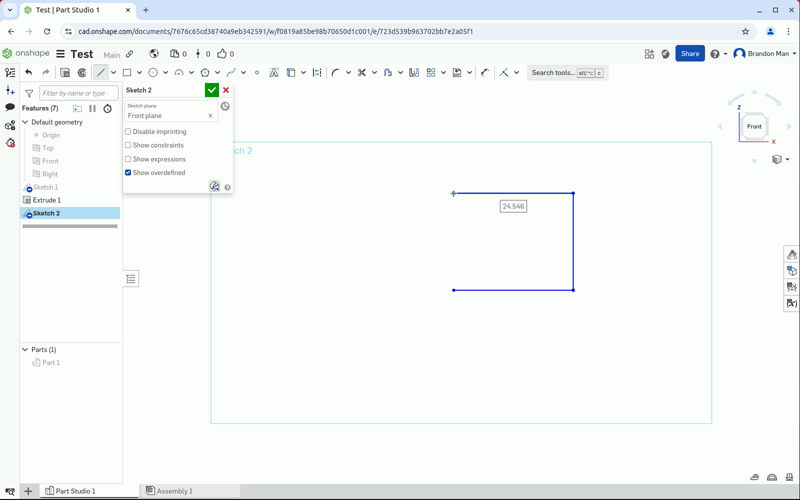
mouse_move(453, 290)
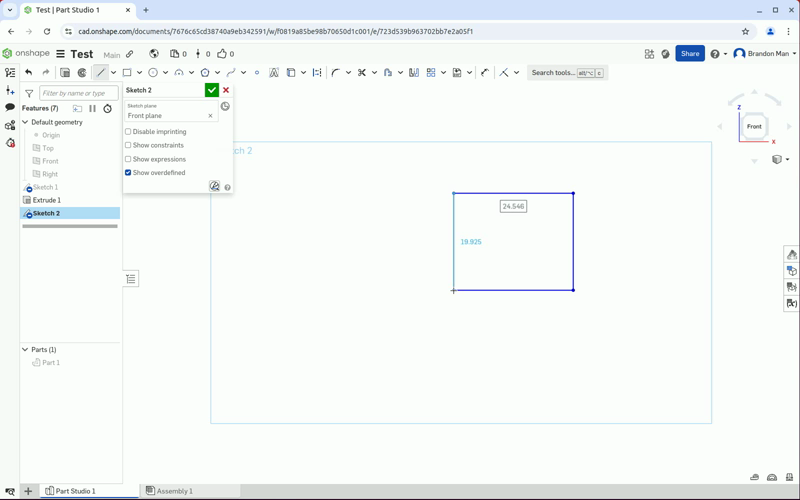
key_up(shift)
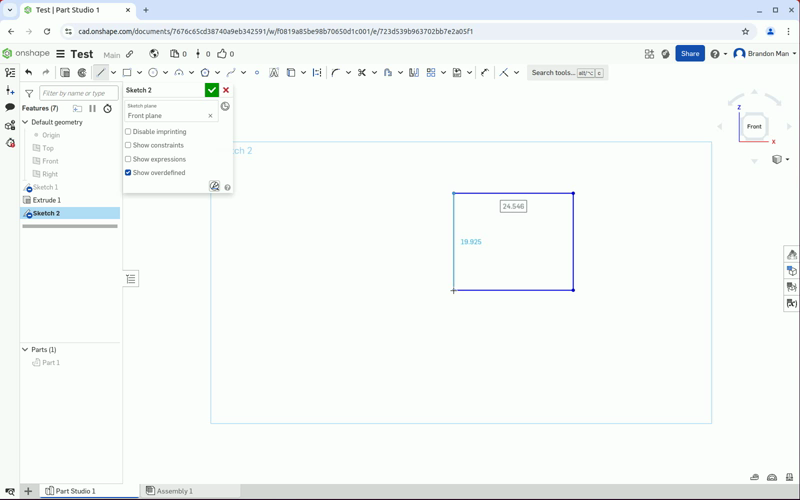
click(453, 290)
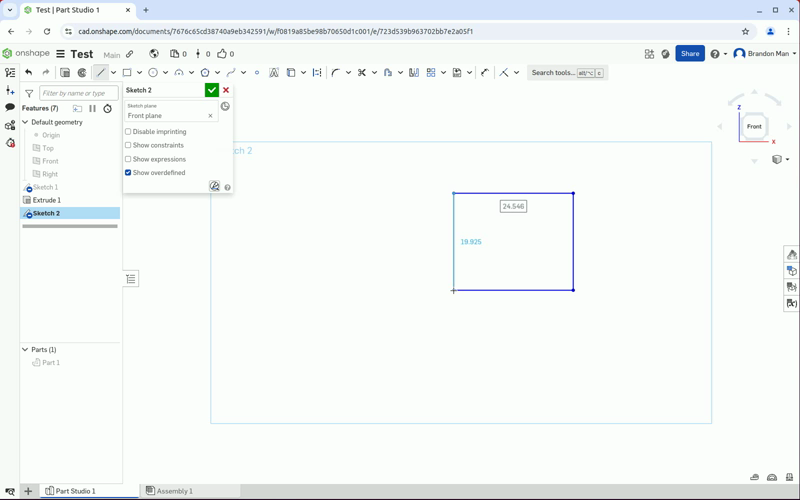
key(esc)
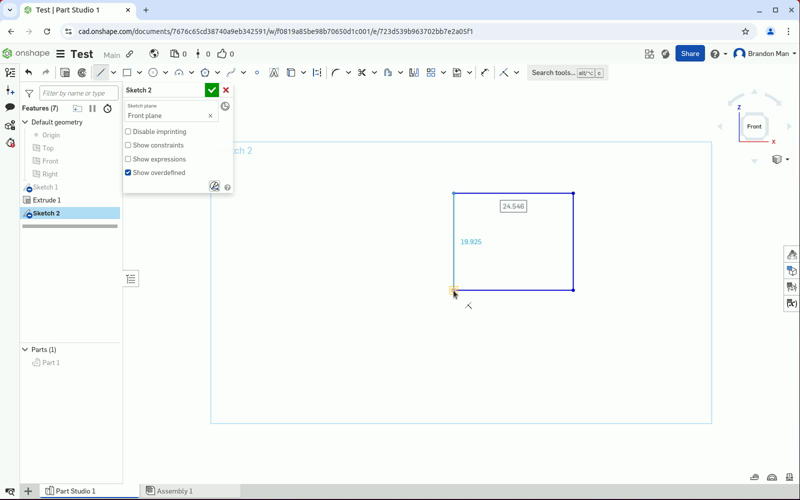
key(l)
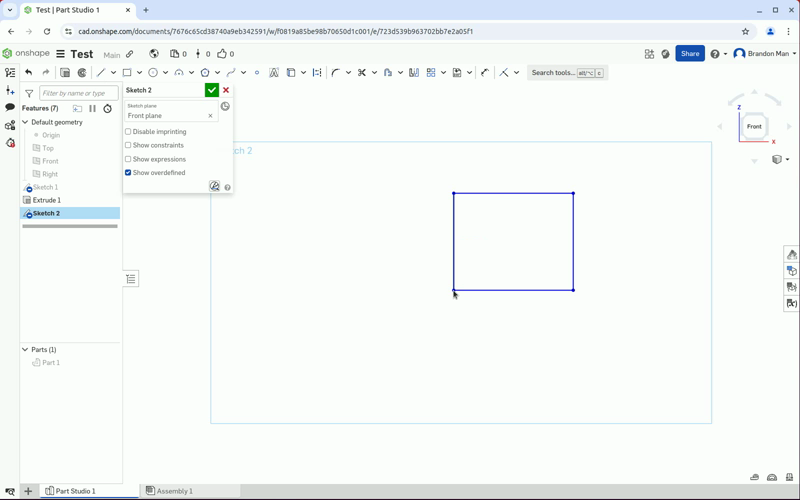
key_down(shift)
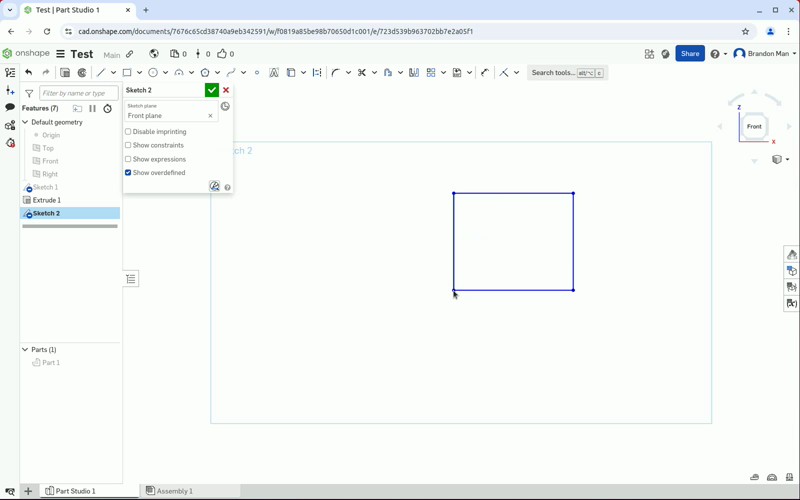
mouse_move(459, 283)
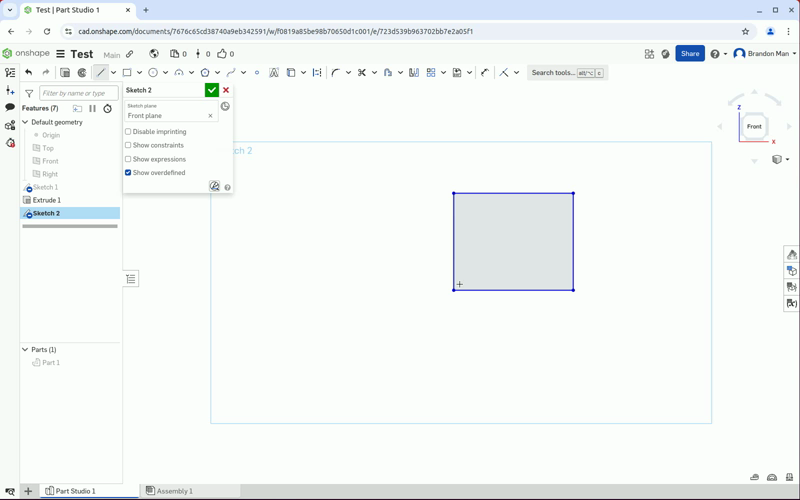
click(459, 283)
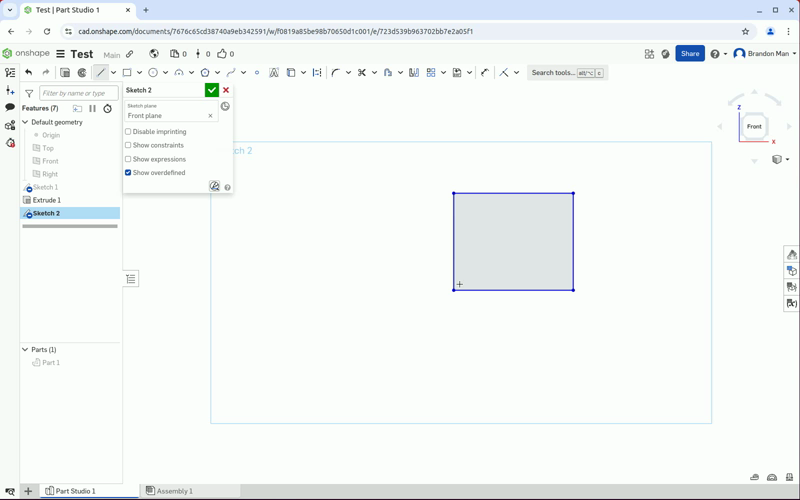
key_up(shift)
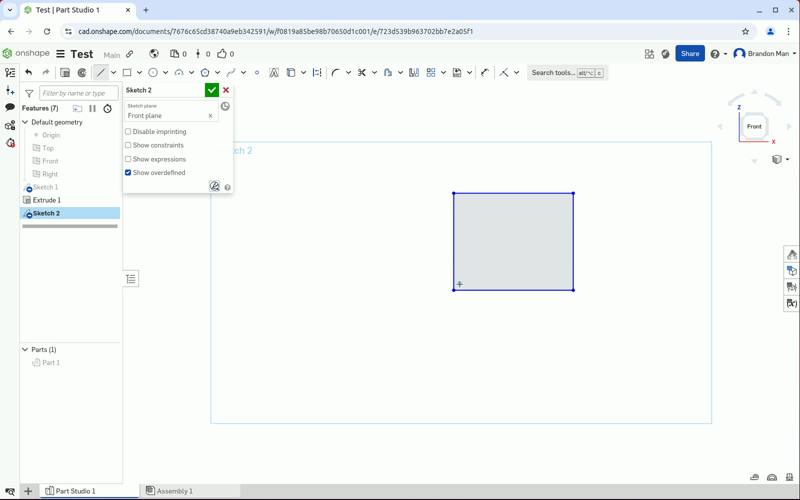
key_down(shift)
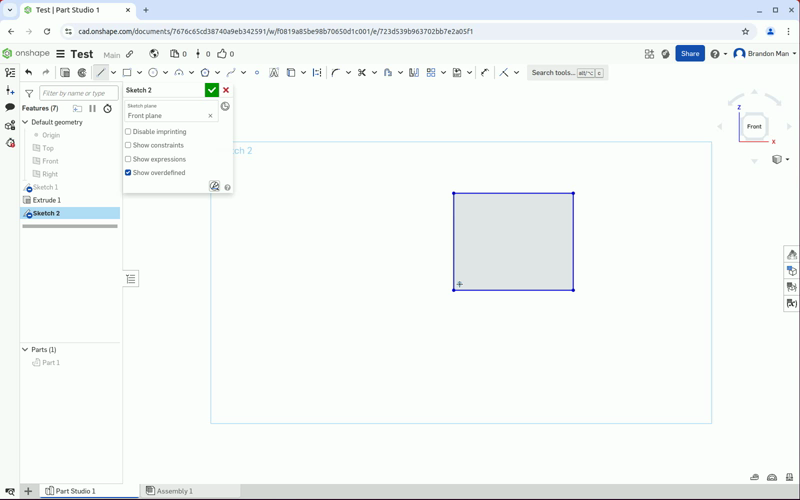
mouse_move(567, 283)
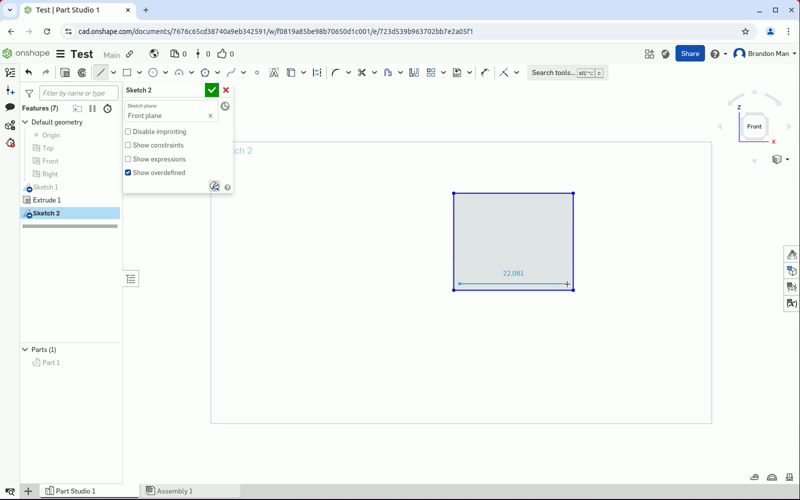
click(567, 283)
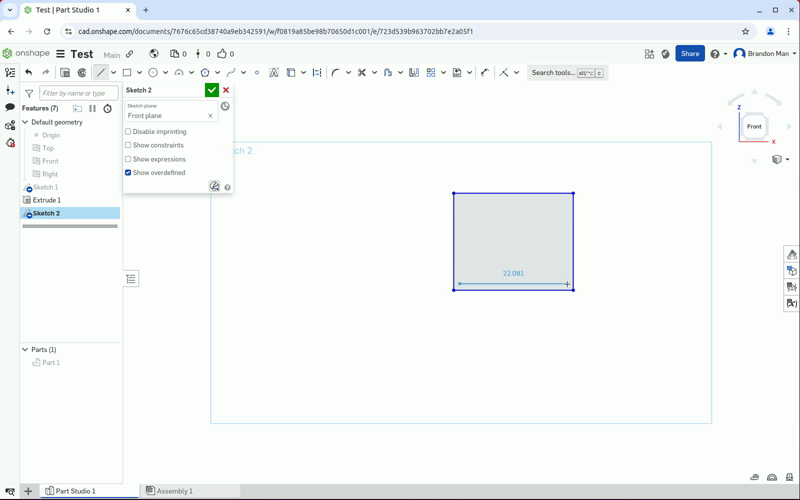
key_up(shift)
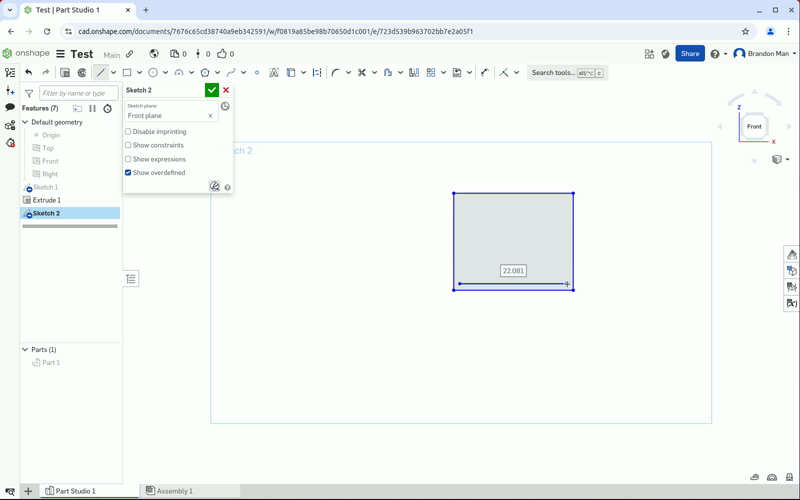
key_down(shift)
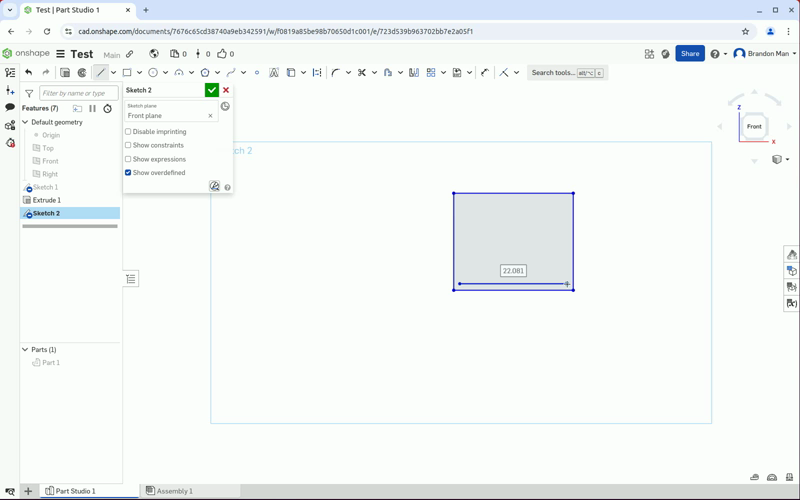
mouse_move(567, 200)
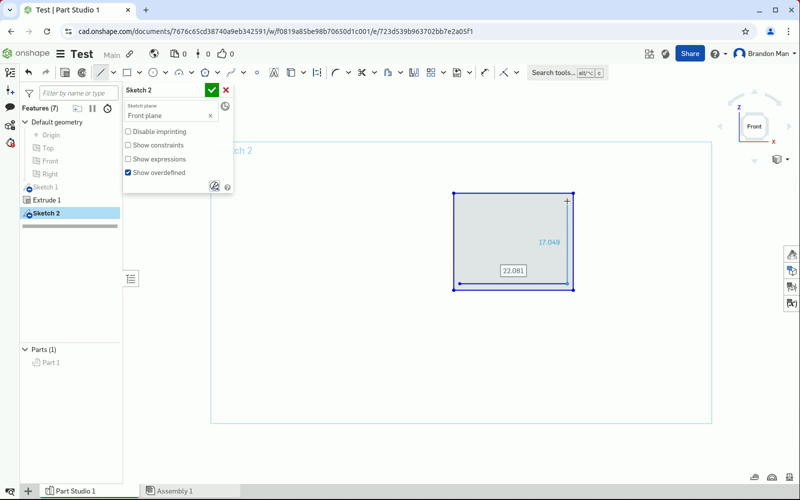
click(567, 200)
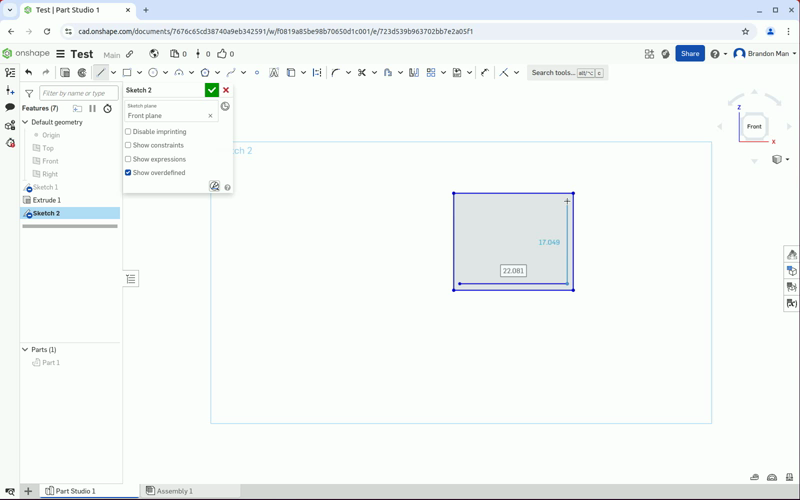
key_up(shift)
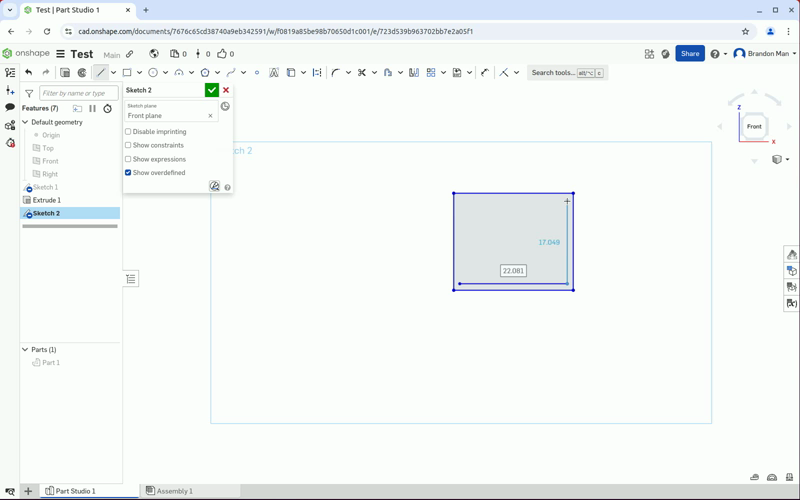
key_down(shift)
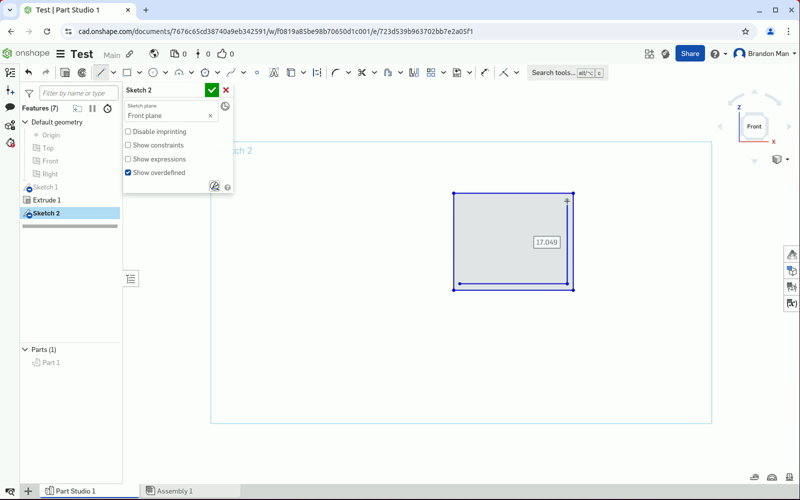
mouse_move(459, 200)
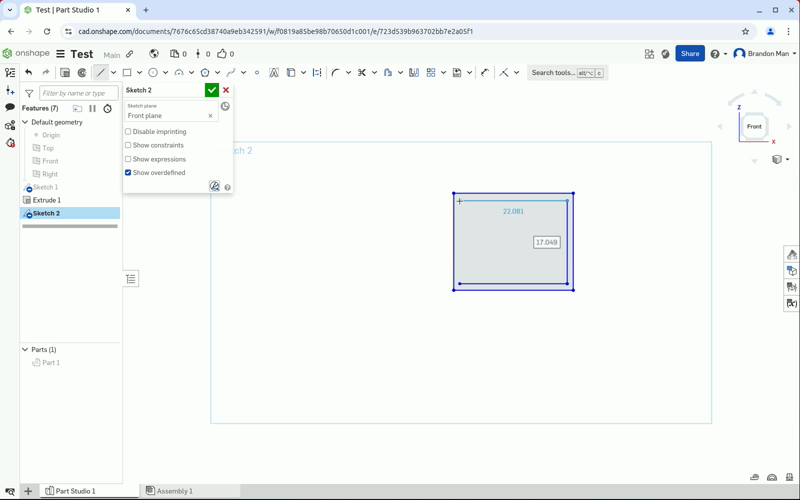
click(459, 200)
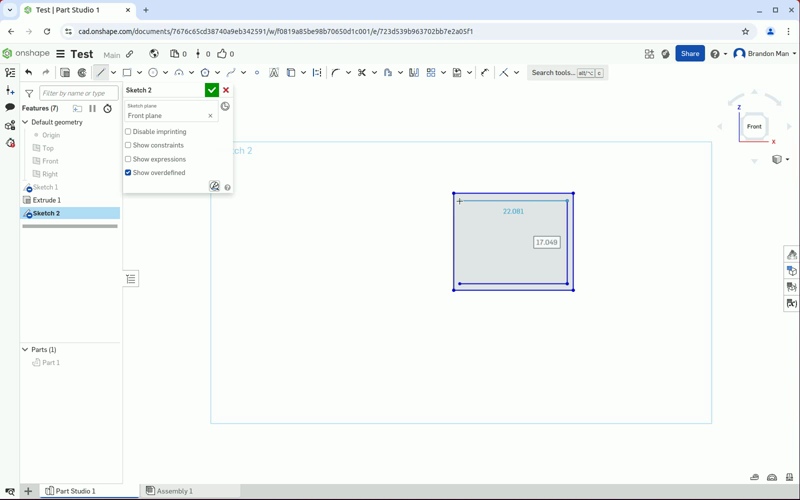
key_up(shift)
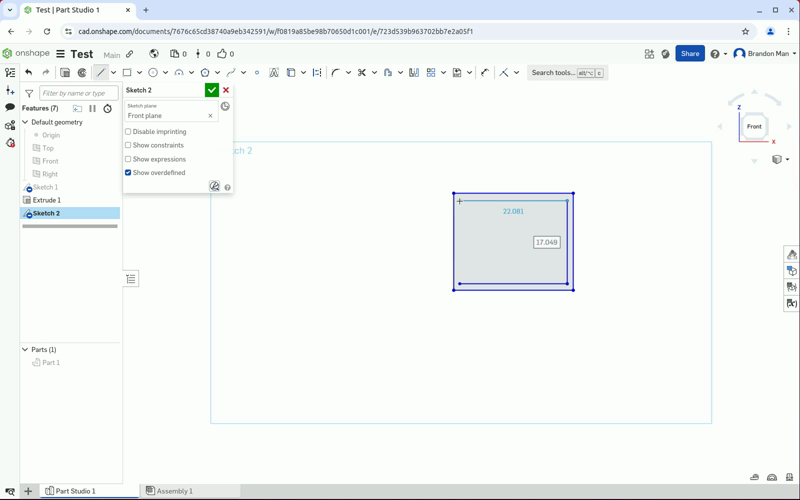
key_down(shift)
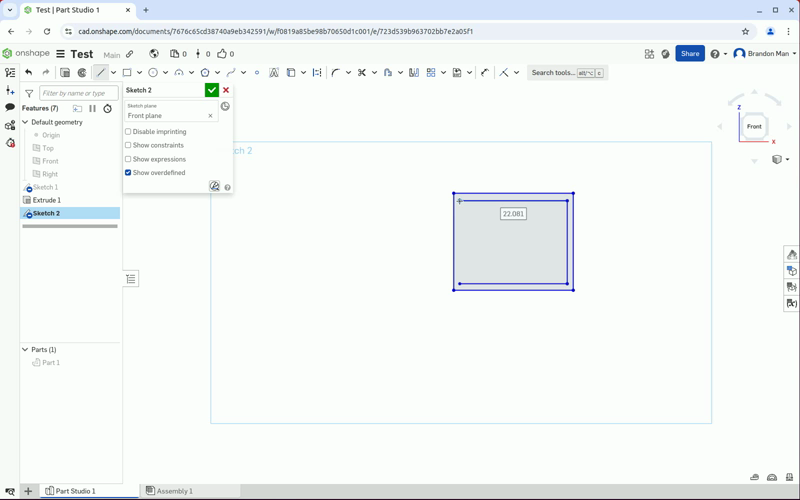
mouse_move(459, 283)
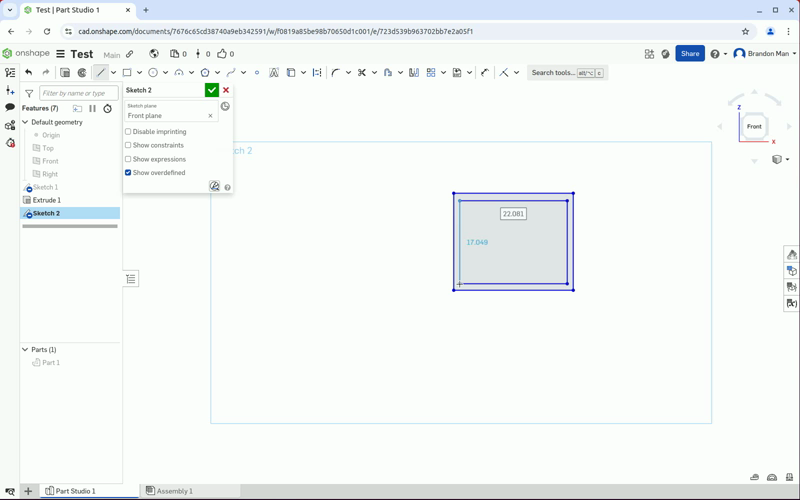
key_up(shift)
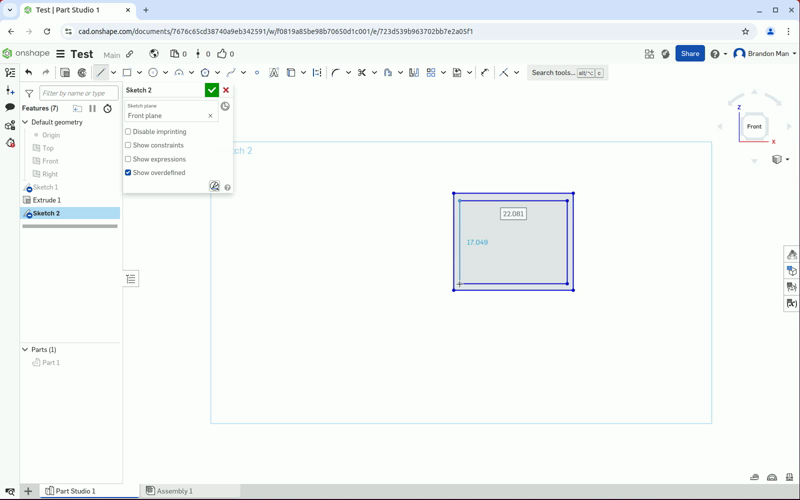
click(459, 283)
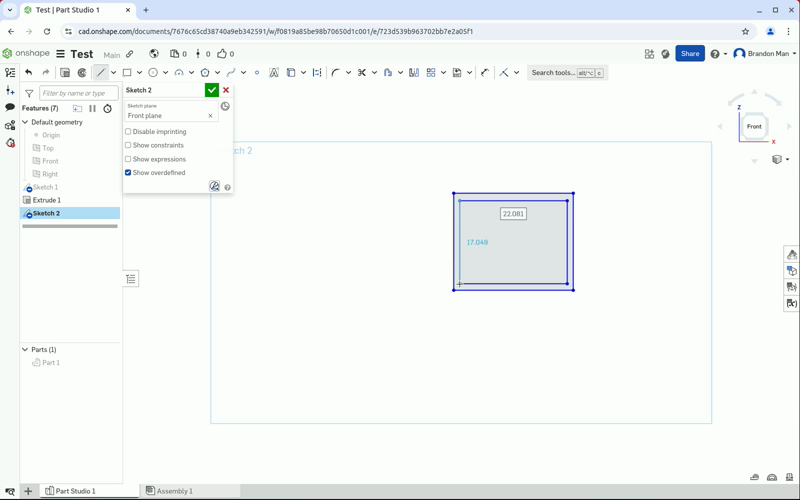
key(esc)
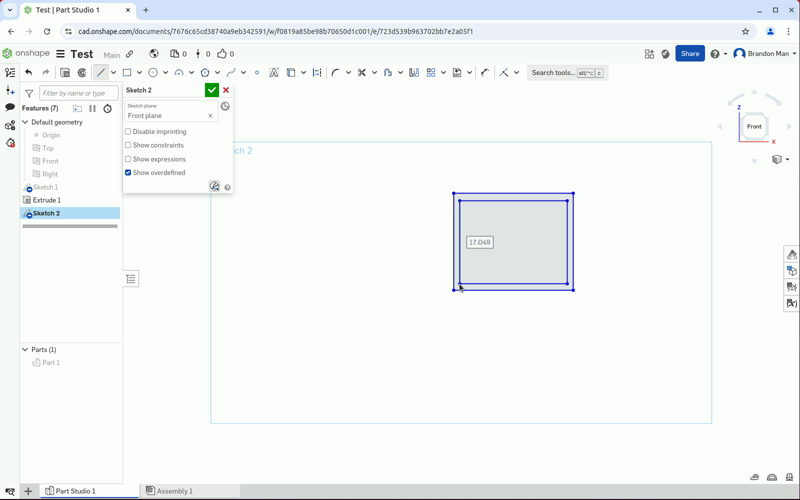
mouse_move(489, 196)
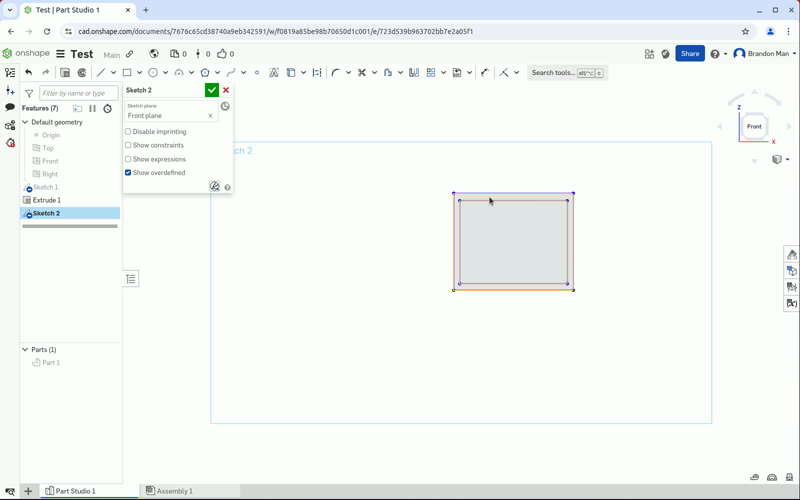
click(489, 196)
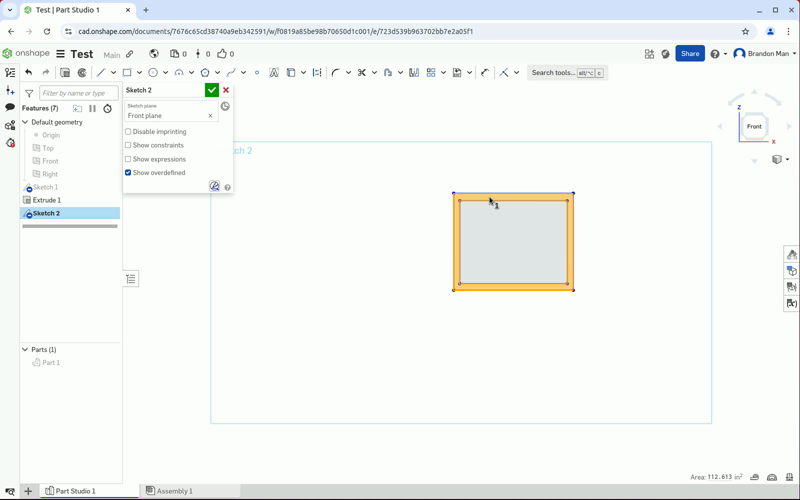
mouse_move(73, 352)
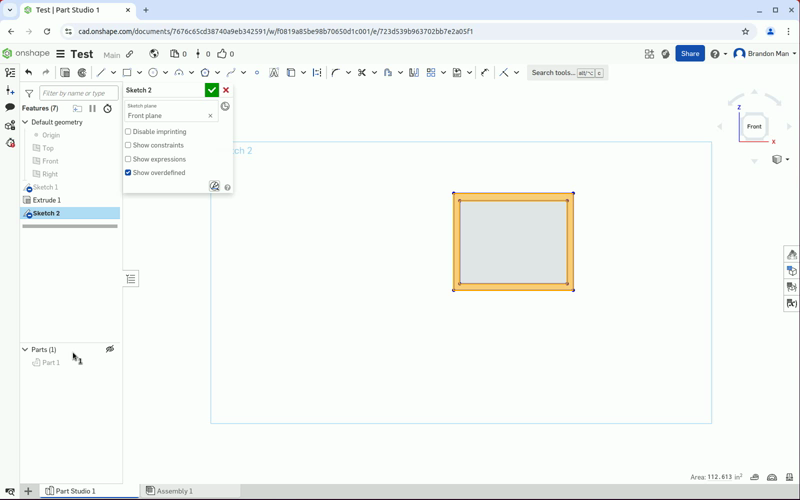
key(shift+y)
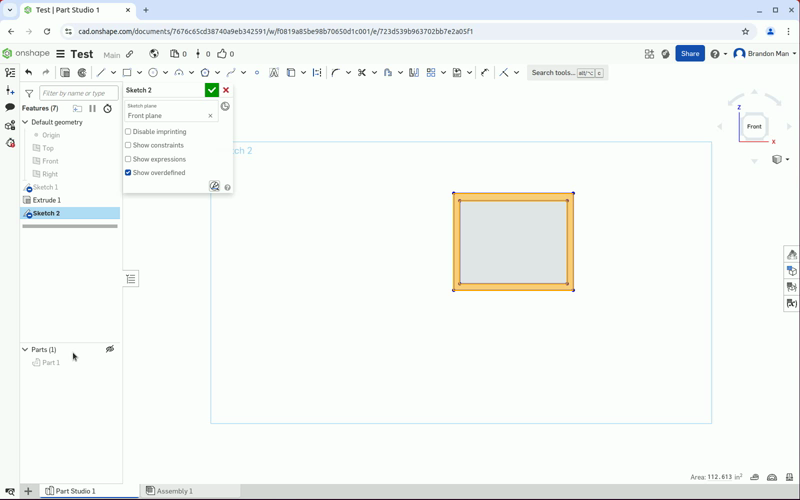
key(shift+e)
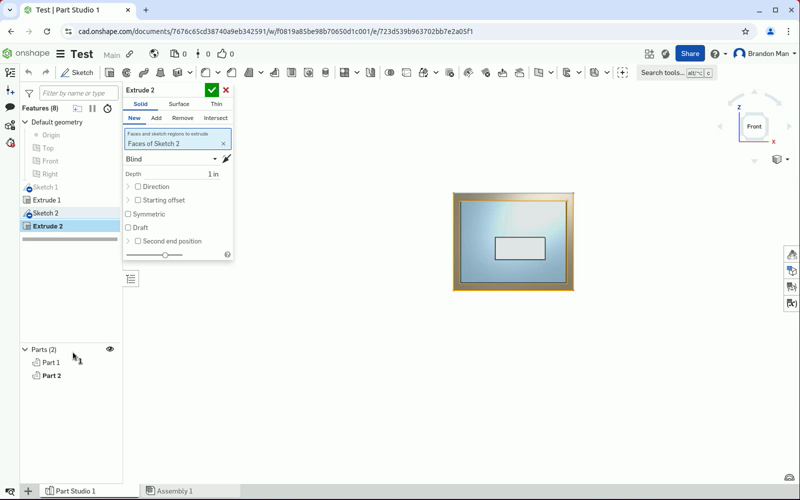
mouse_move(143, 106)
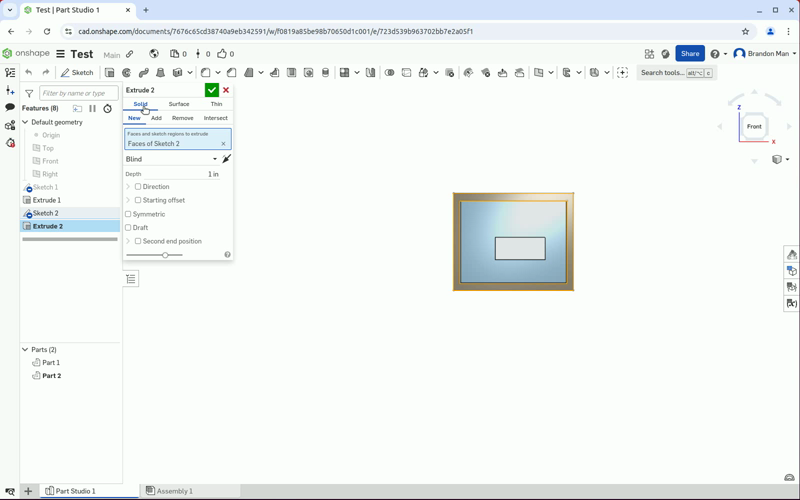
click(143, 106)
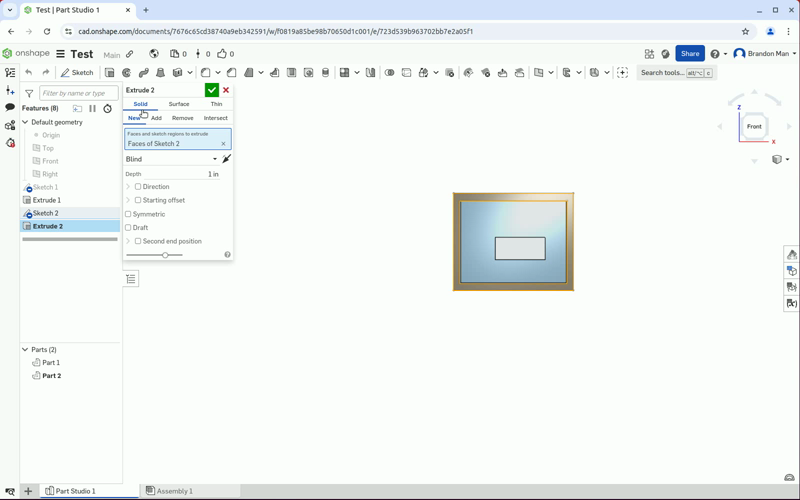
mouse_move(137, 120)
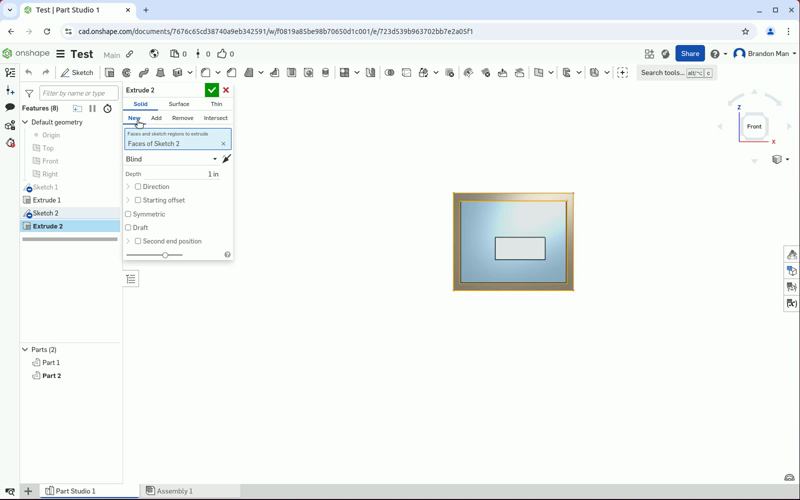
click(137, 120)
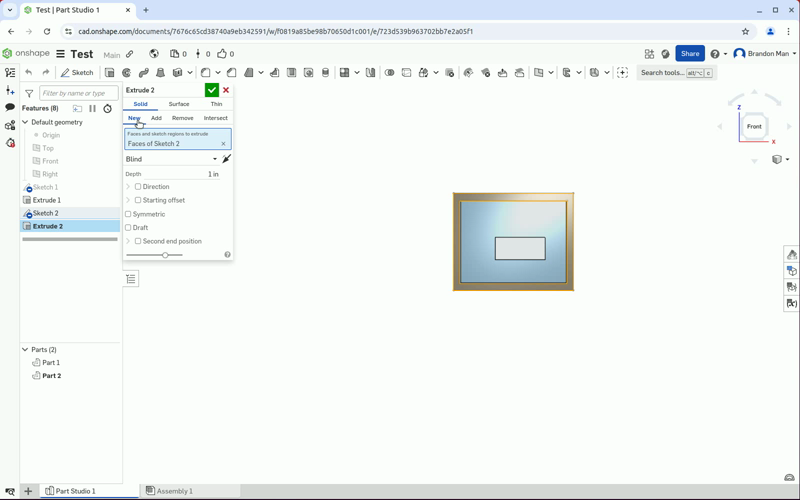
key(tab, 4)
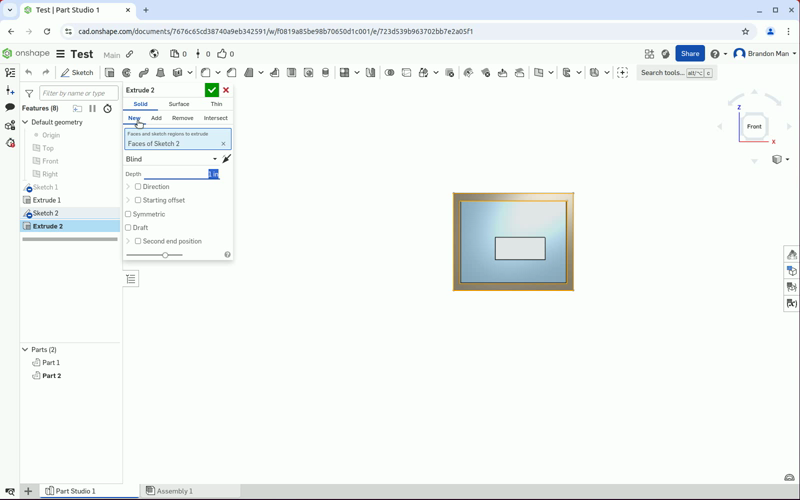
text(-2.407)
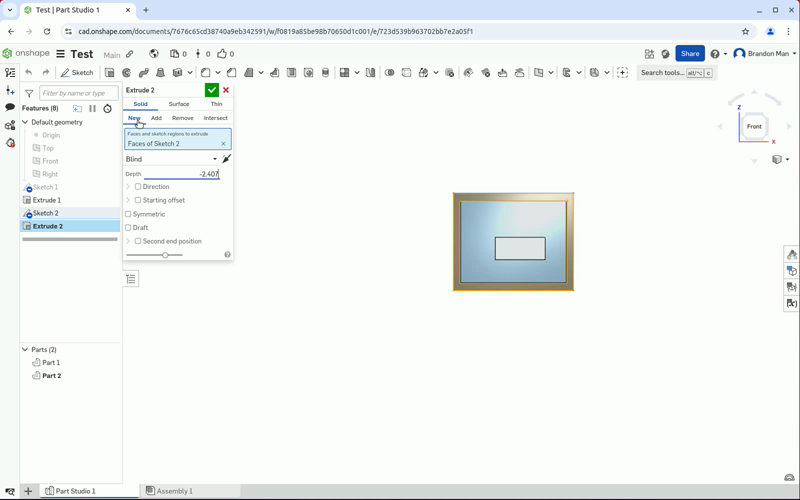
key(enter)
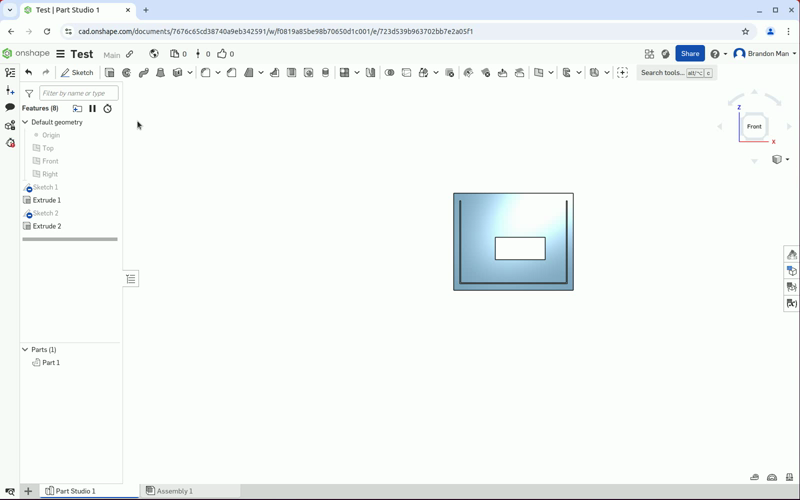
key(shift+h)
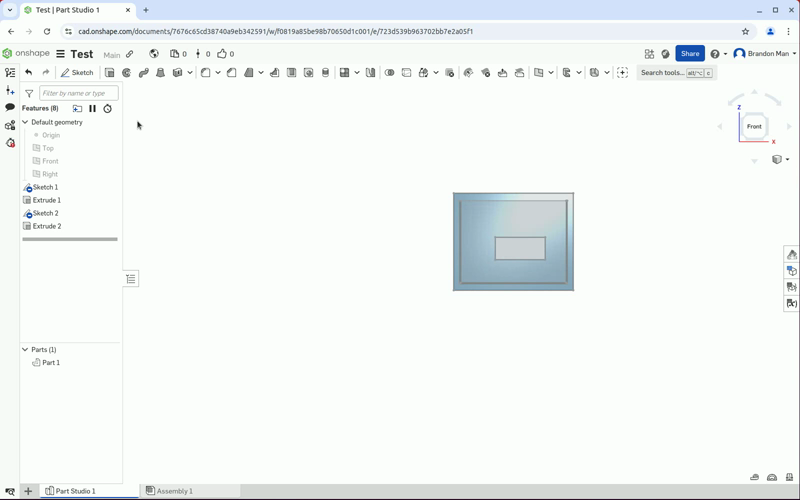
key(shift+h)
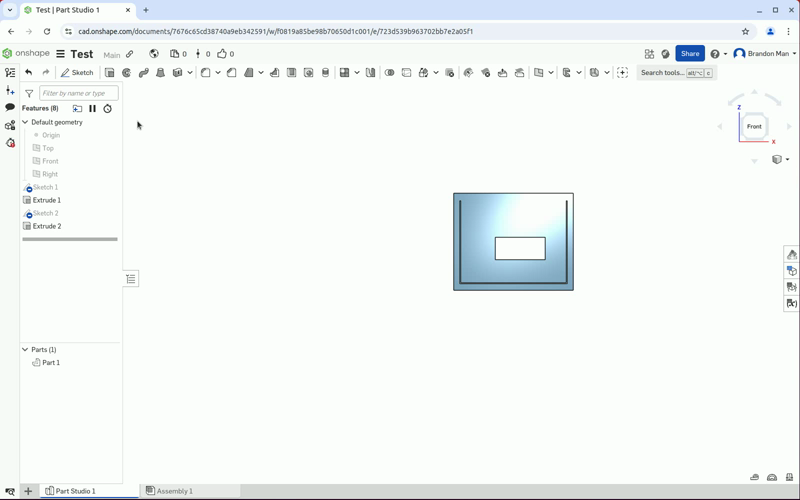
mouse_move(73, 189)
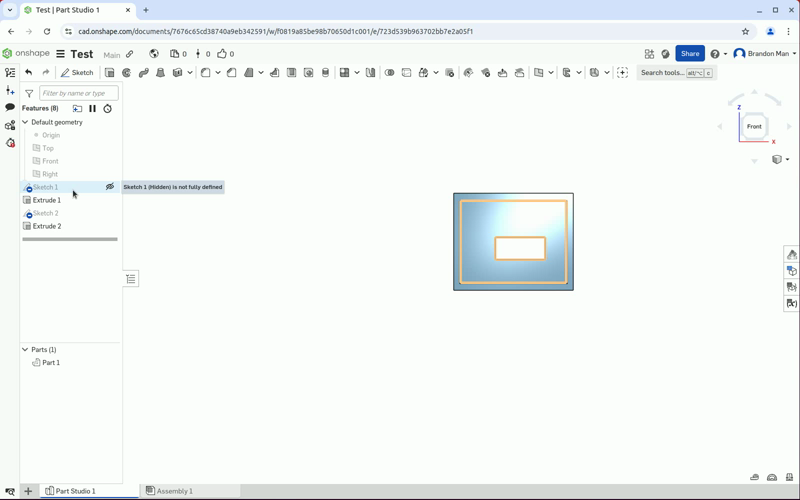
click(73, 189)
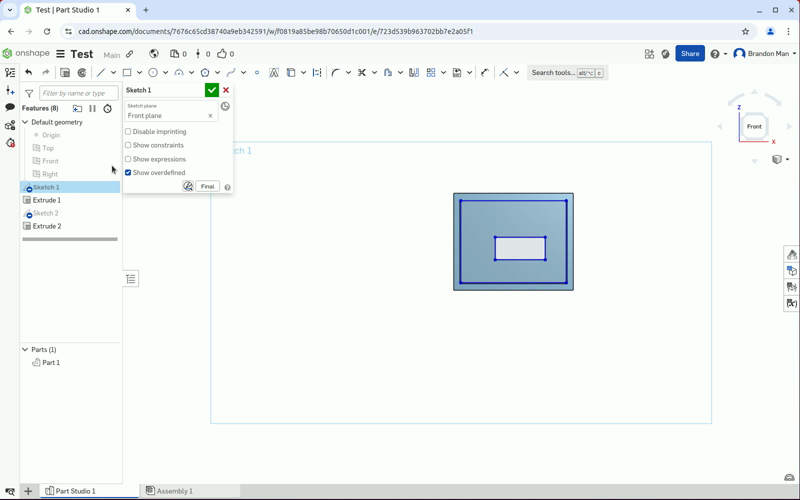
mouse_move(229, 92)
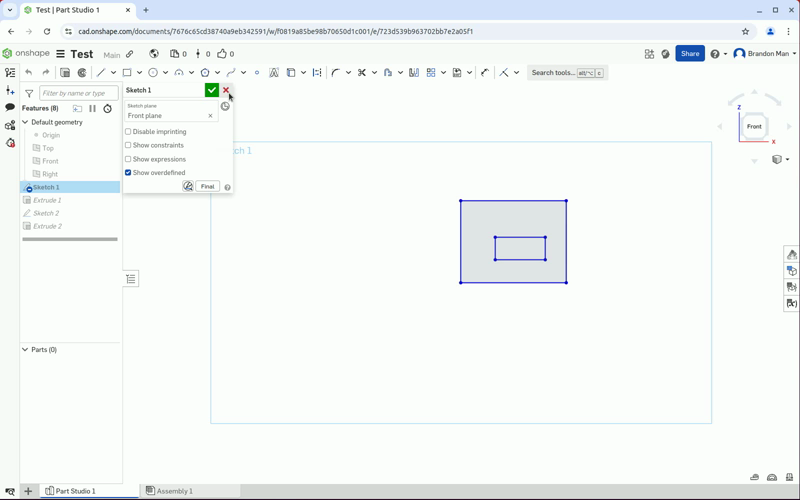
click(229, 92)
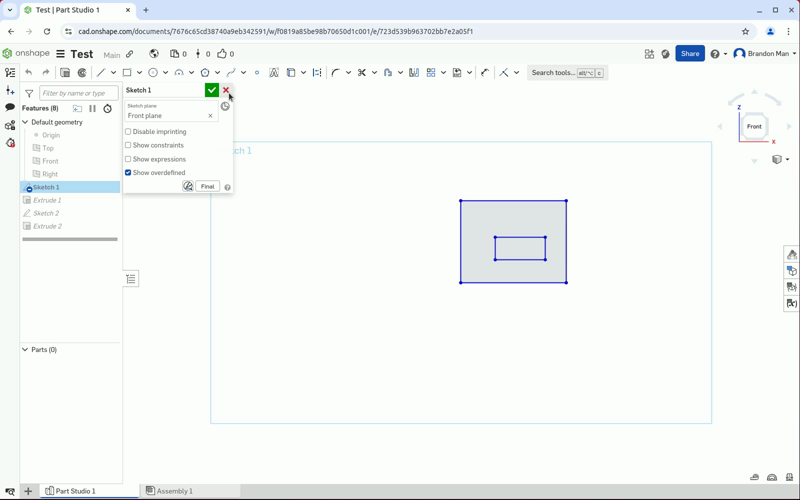
key(shift+s)
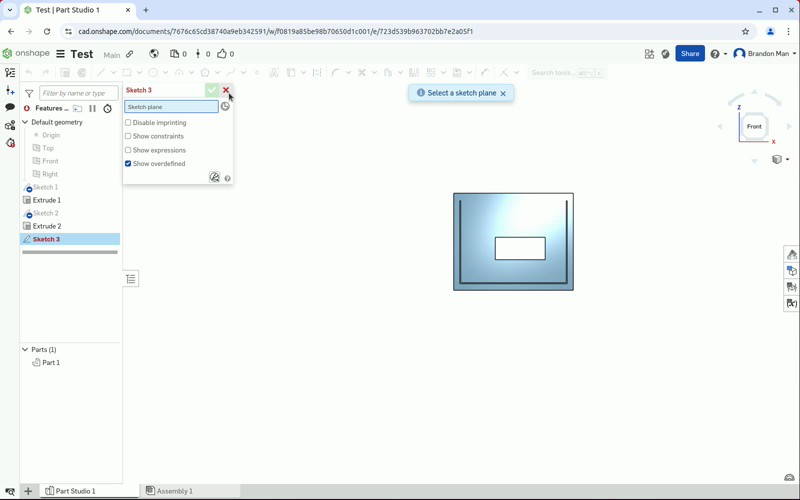
mouse_move(73, 163)
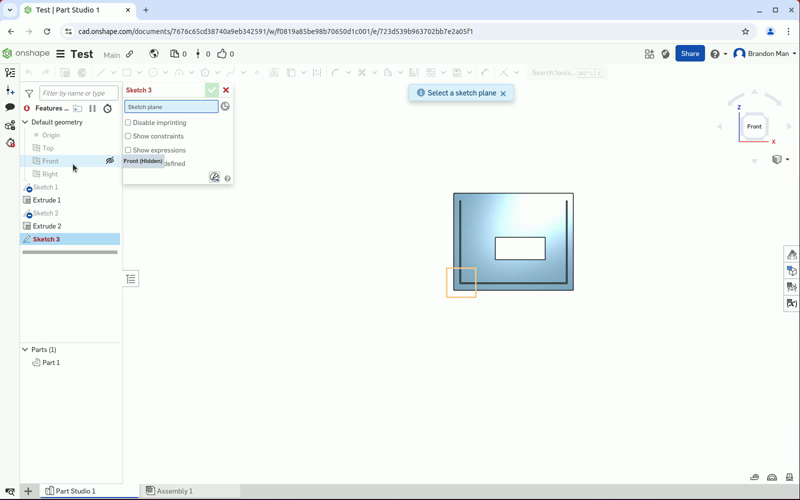
click(73, 163)
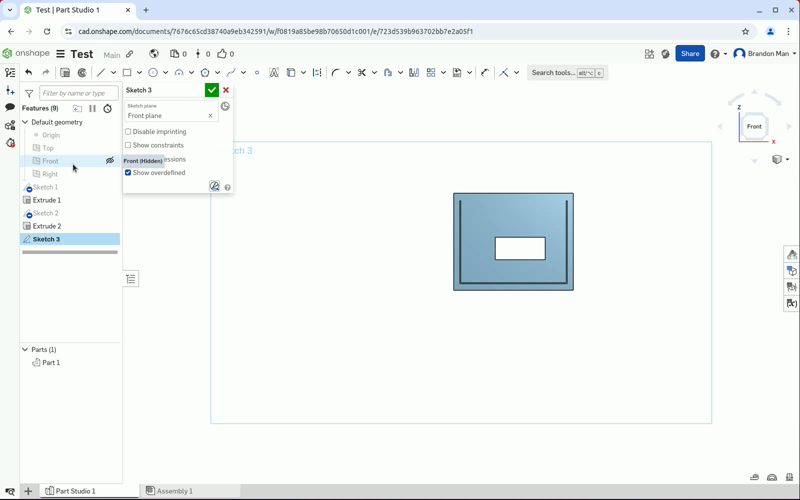
mouse_move(73, 352)
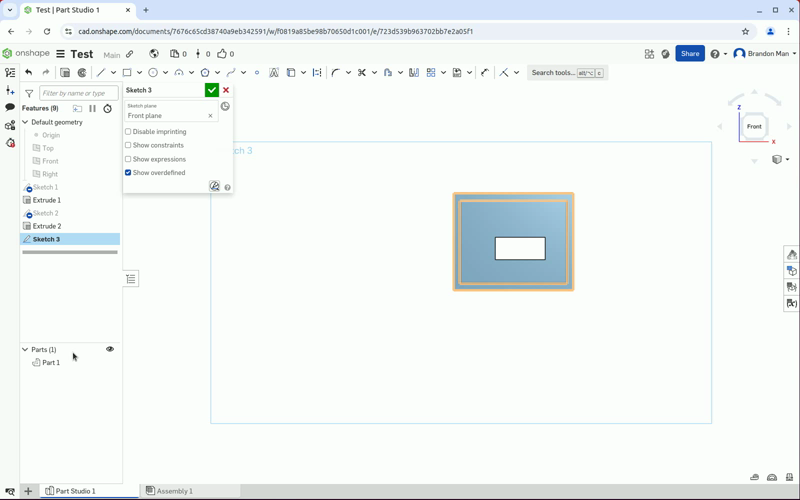
key(y)
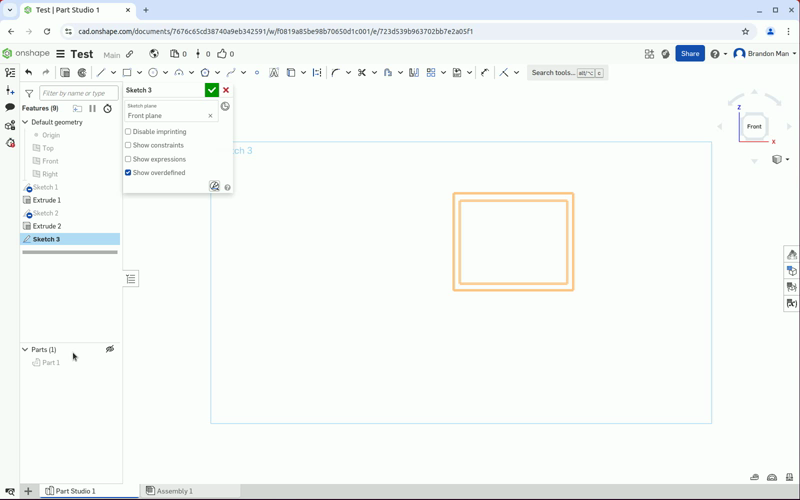
key(l)
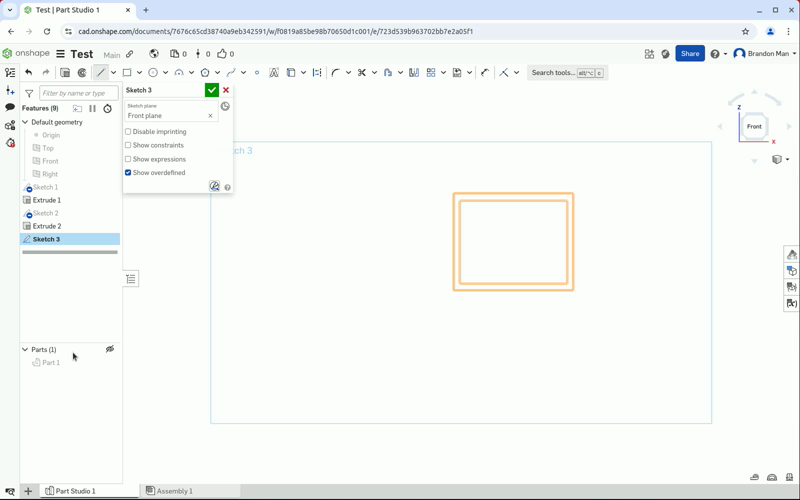
key_down(shift)
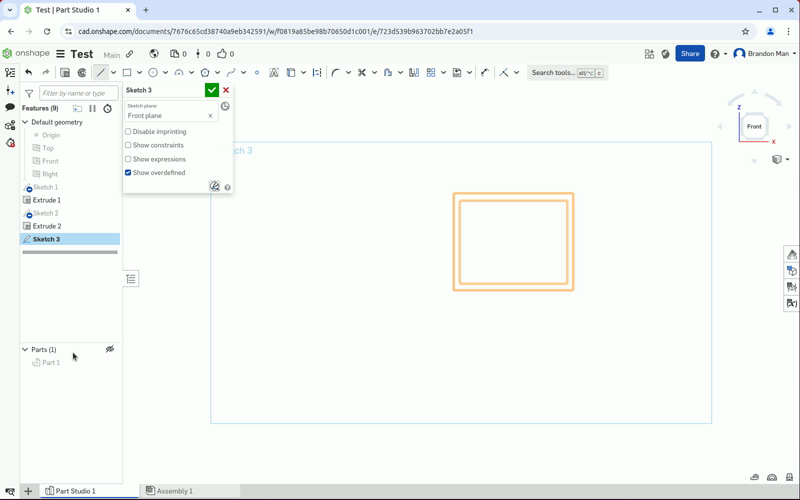
mouse_move(453, 290)
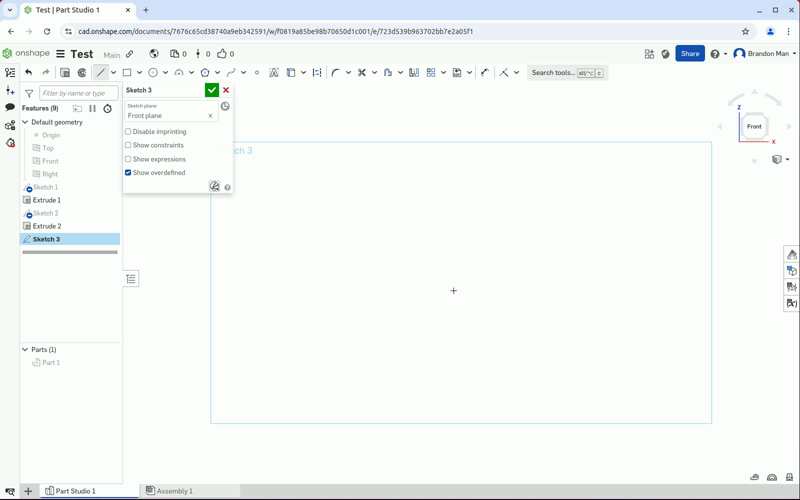
click(453, 290)
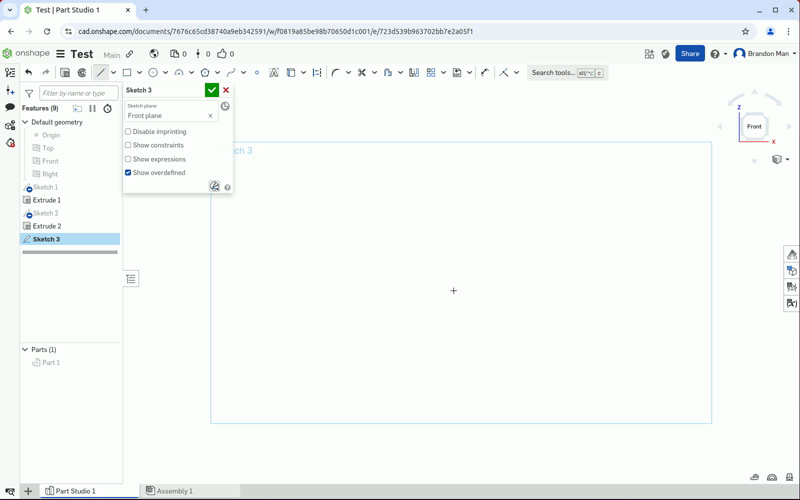
key_up(shift)
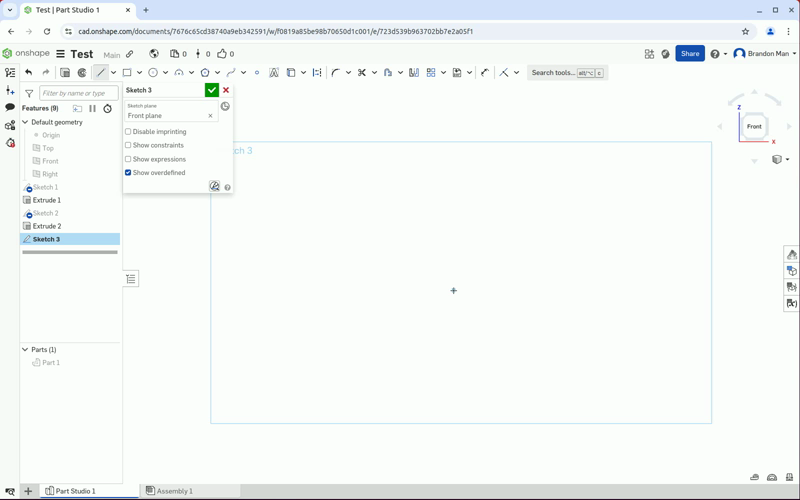
key_down(shift)
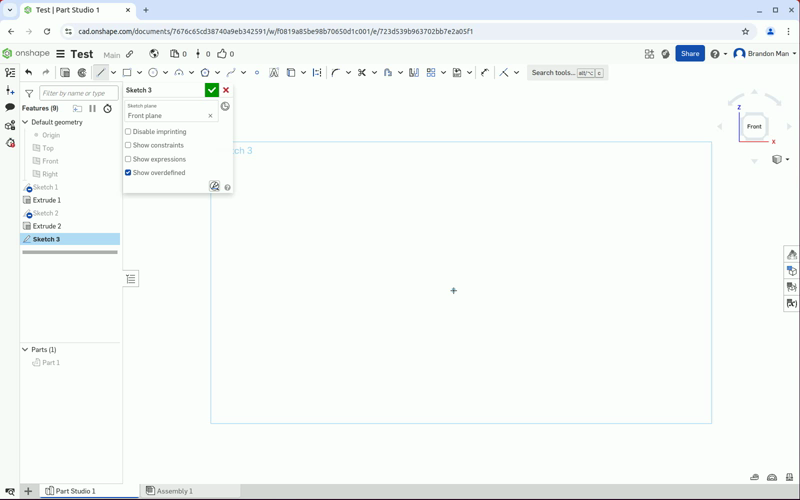
mouse_move(573, 290)
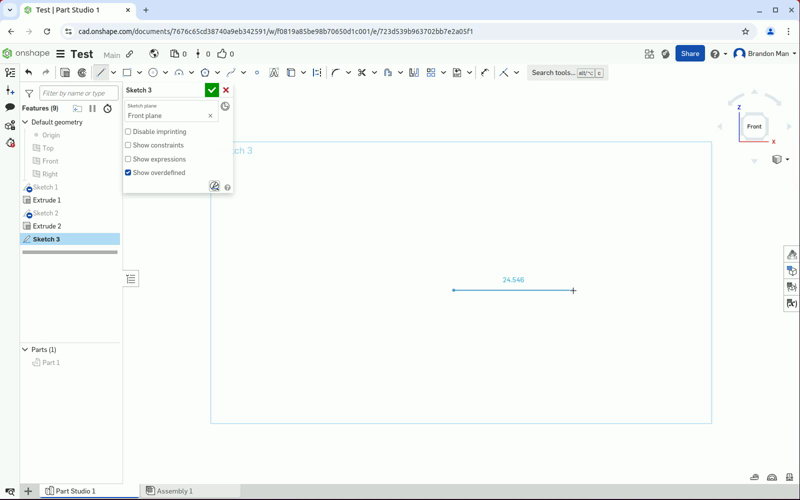
click(573, 290)
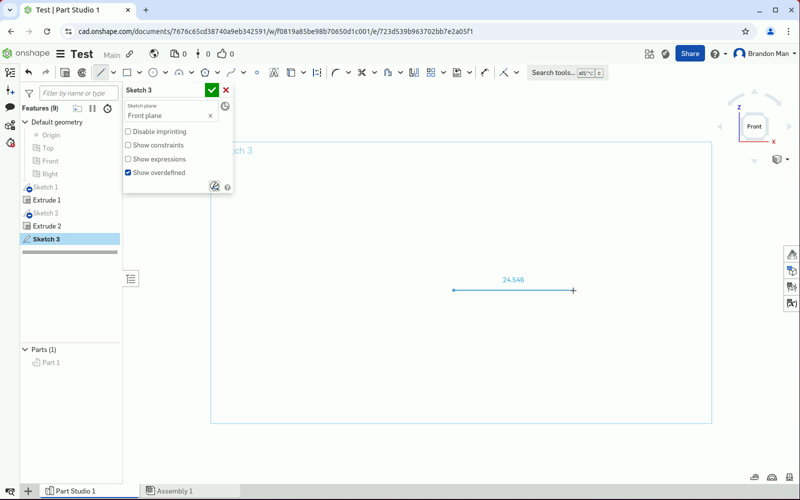
key_up(shift)
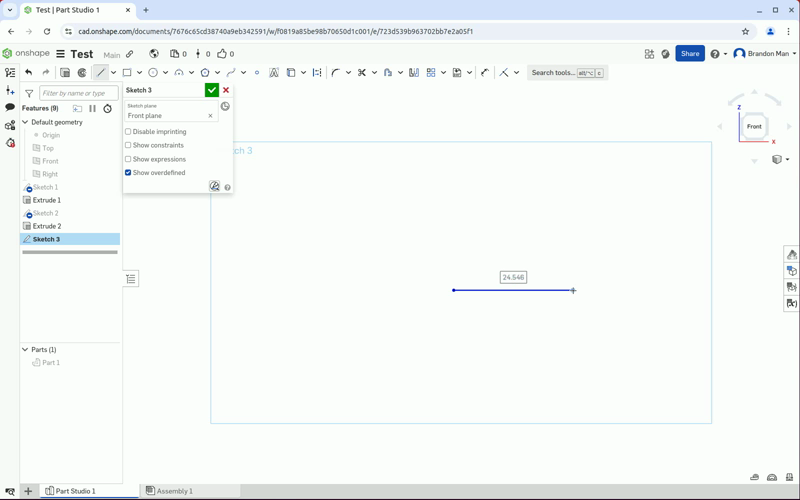
key_down(shift)
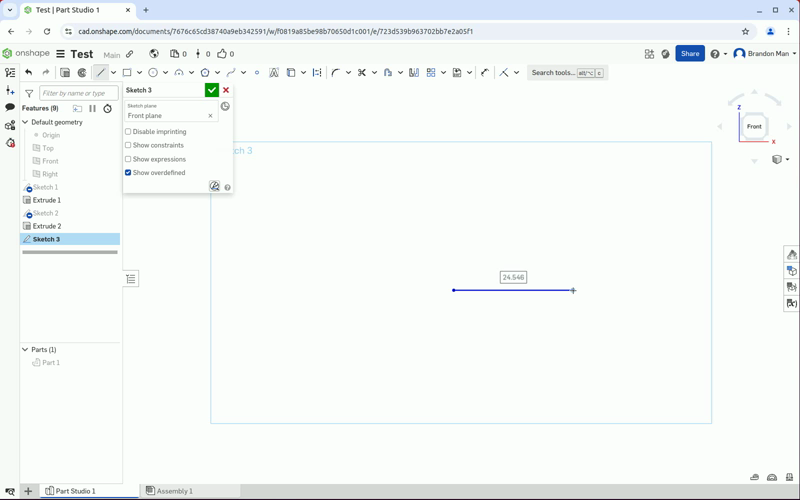
mouse_move(573, 193)
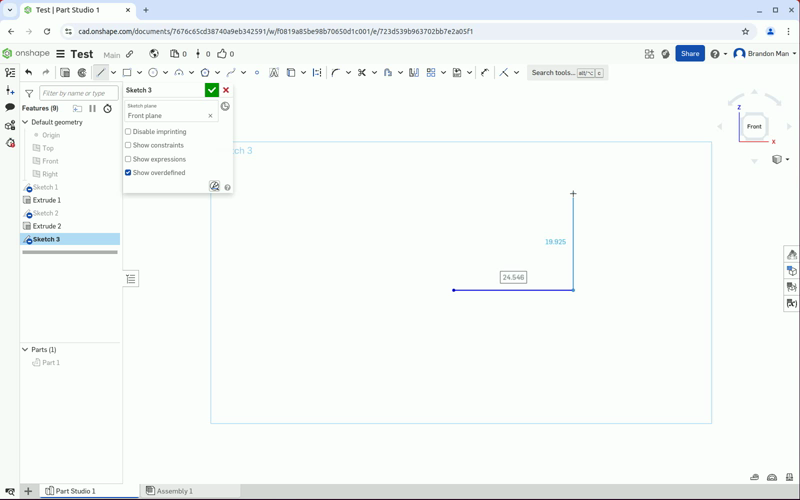
click(573, 193)
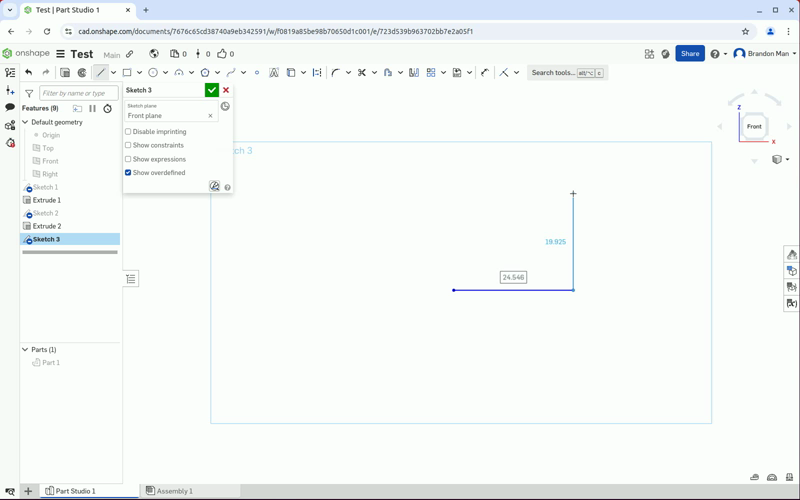
key_up(shift)
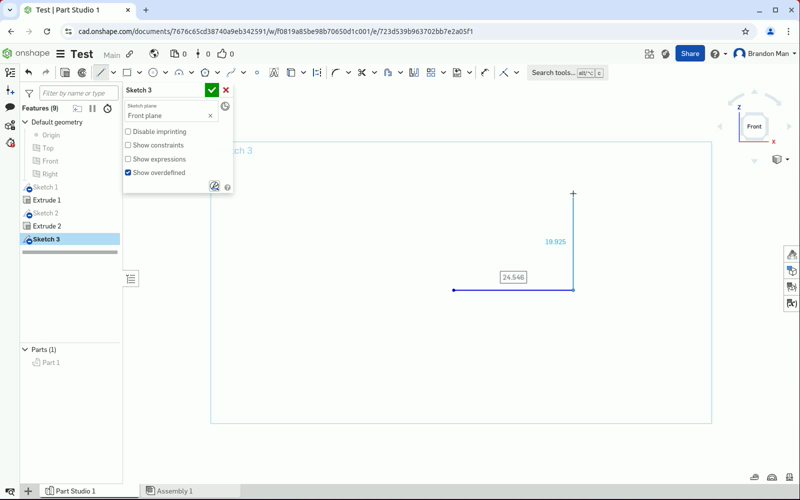
key_down(shift)
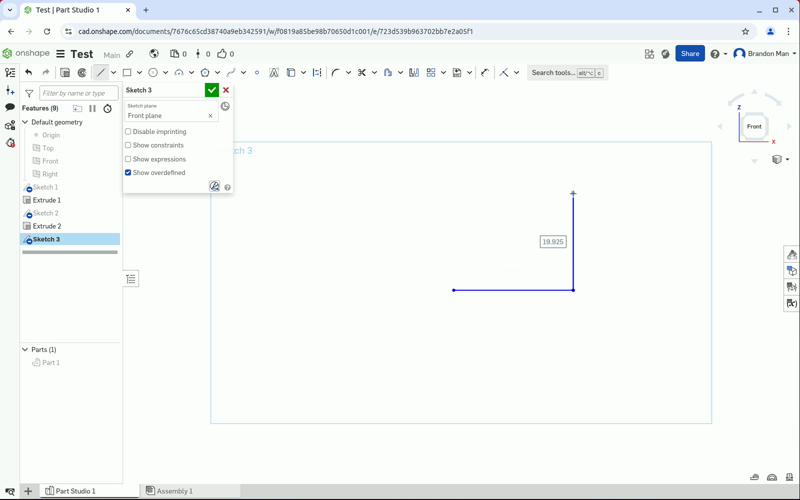
mouse_move(453, 193)
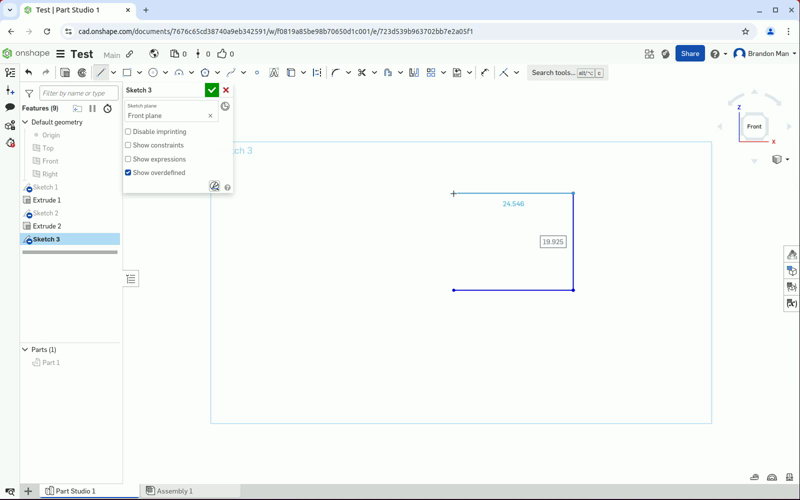
click(453, 193)
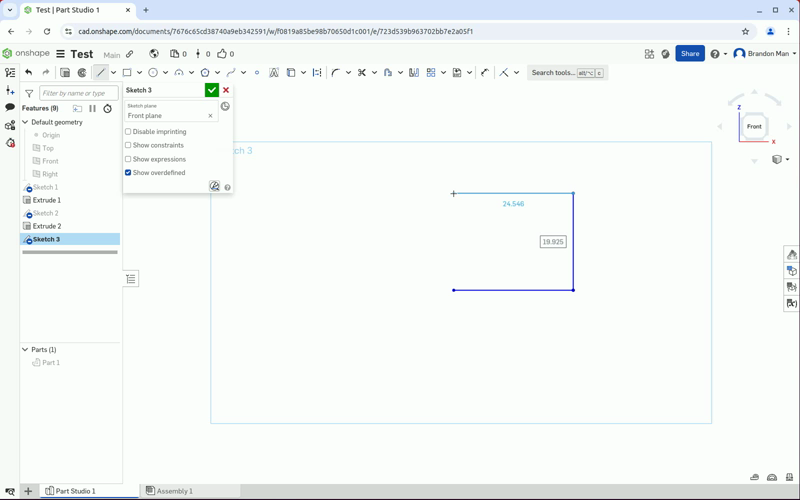
key_up(shift)
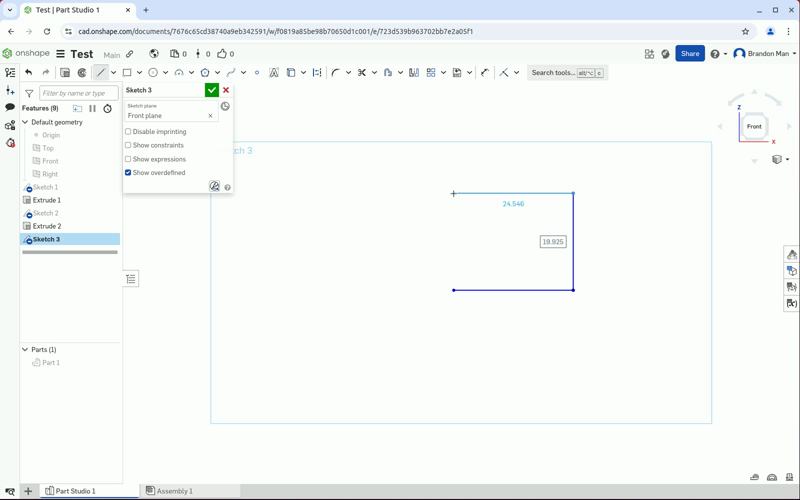
key_down(shift)
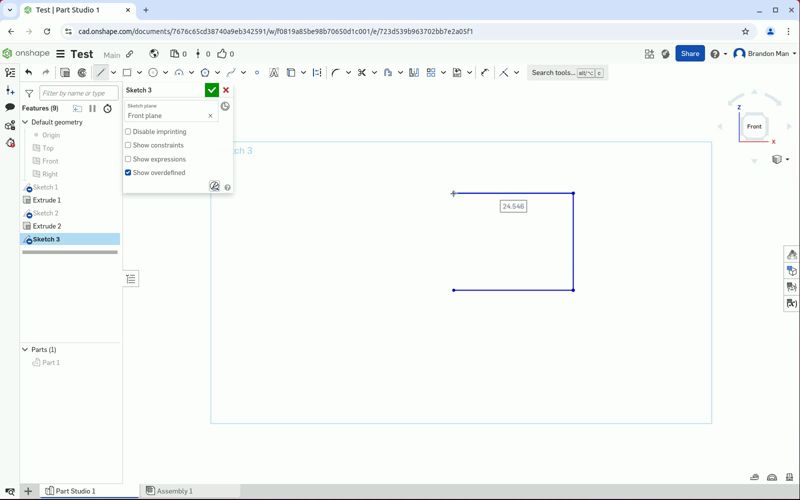
mouse_move(453, 290)
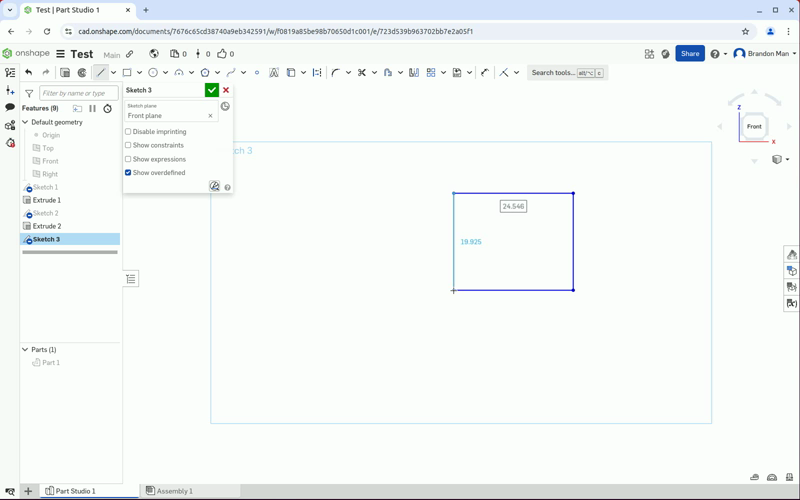
key_up(shift)
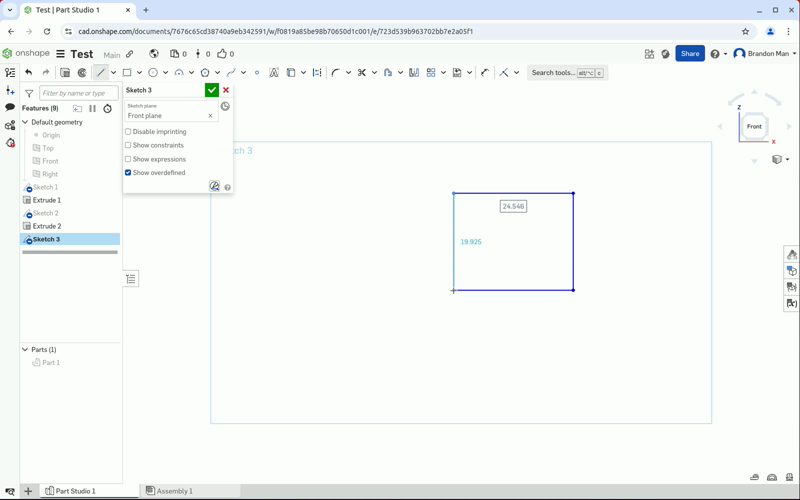
click(453, 290)
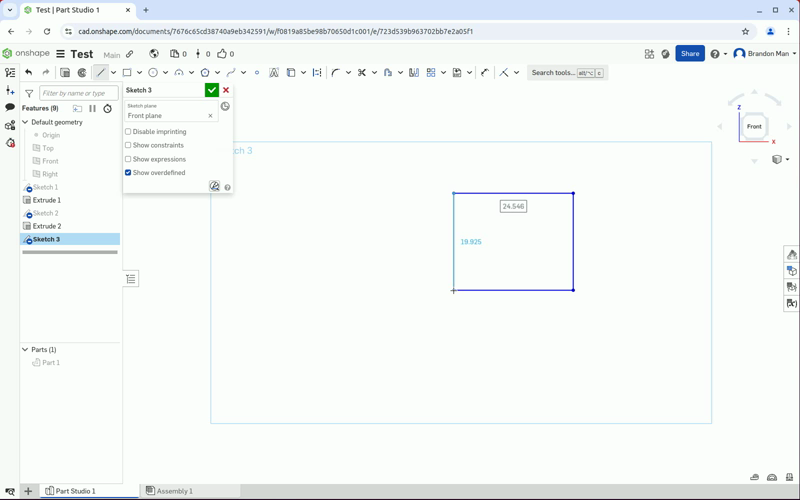
key(esc)
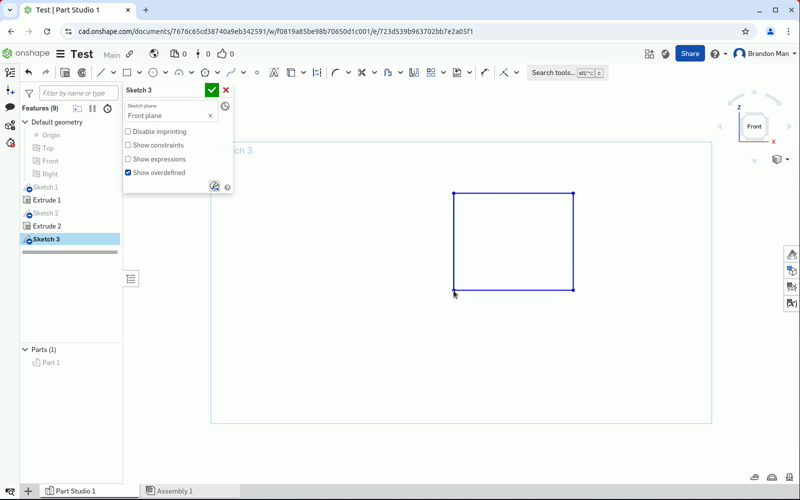
key(l)
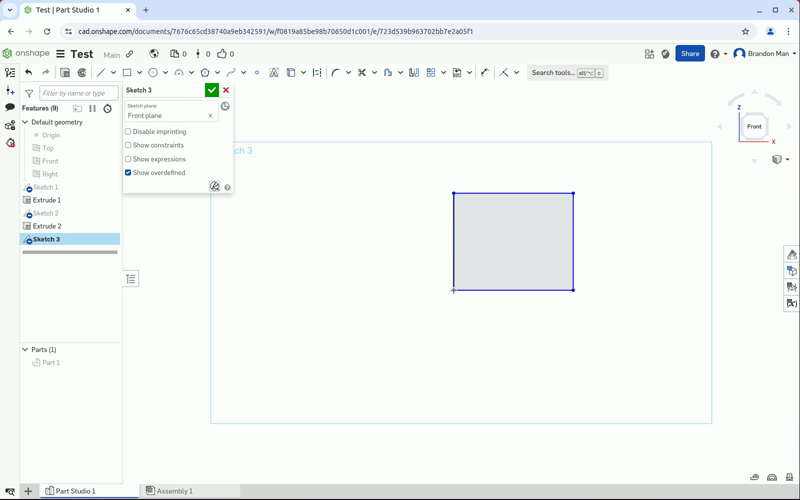
key_down(shift)
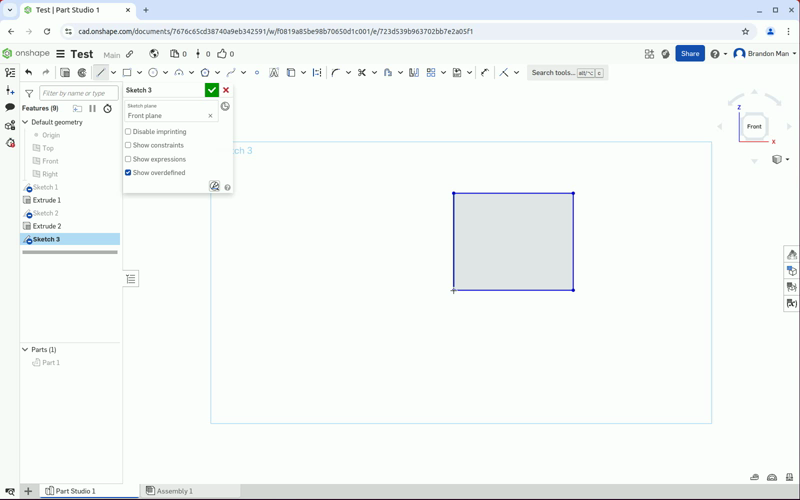
mouse_move(459, 283)
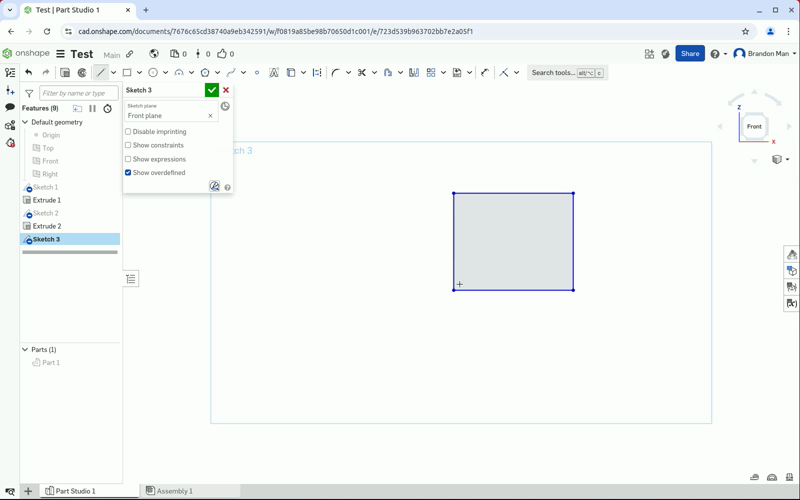
click(459, 283)
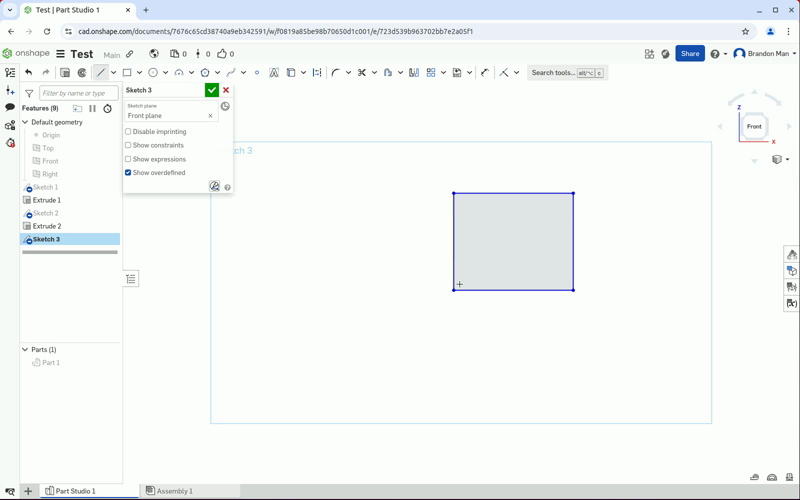
key_up(shift)
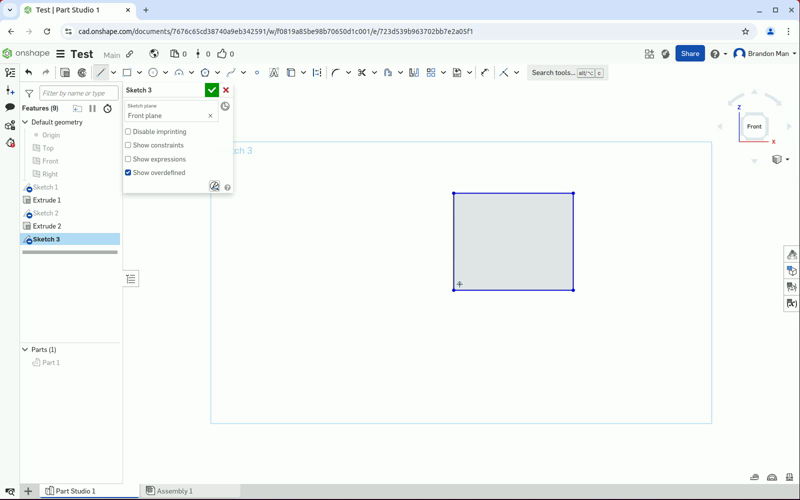
key_down(shift)
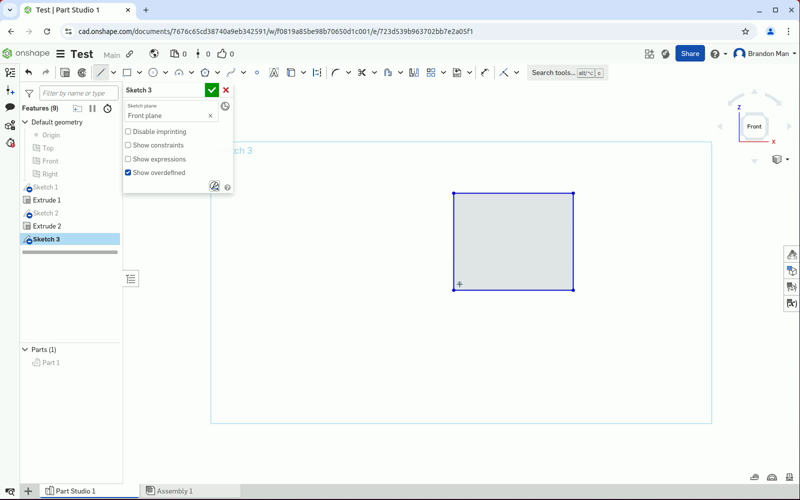
mouse_move(567, 283)
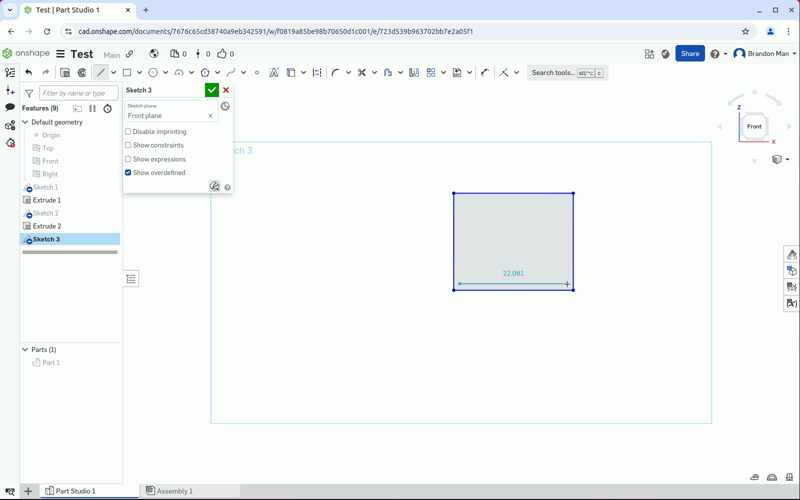
click(567, 283)
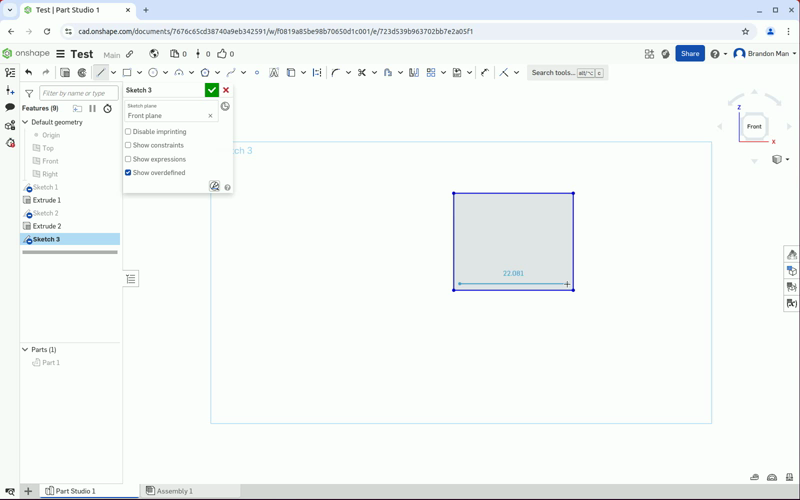
key_up(shift)
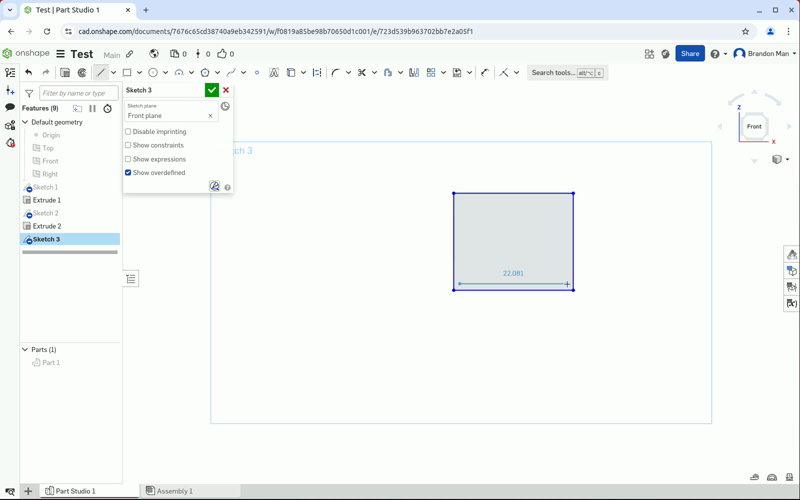
key_down(shift)
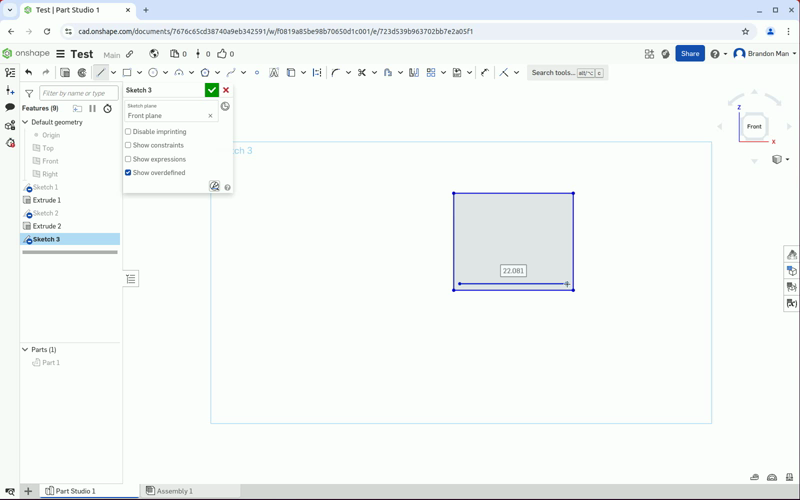
mouse_move(567, 200)
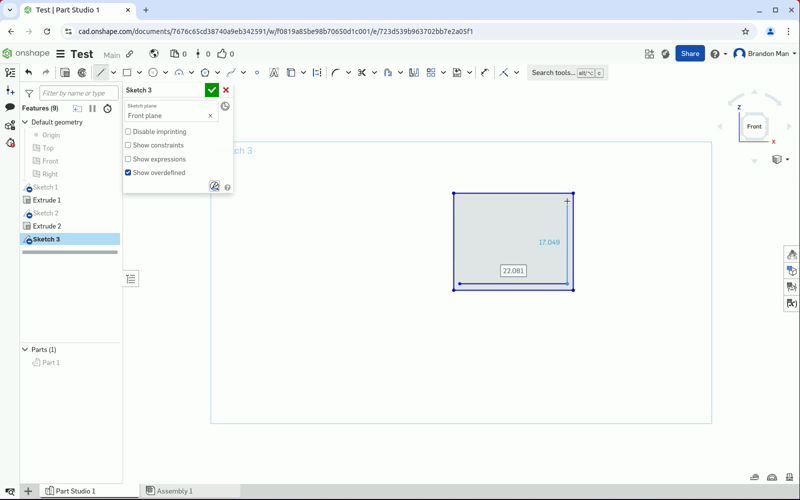
click(567, 200)
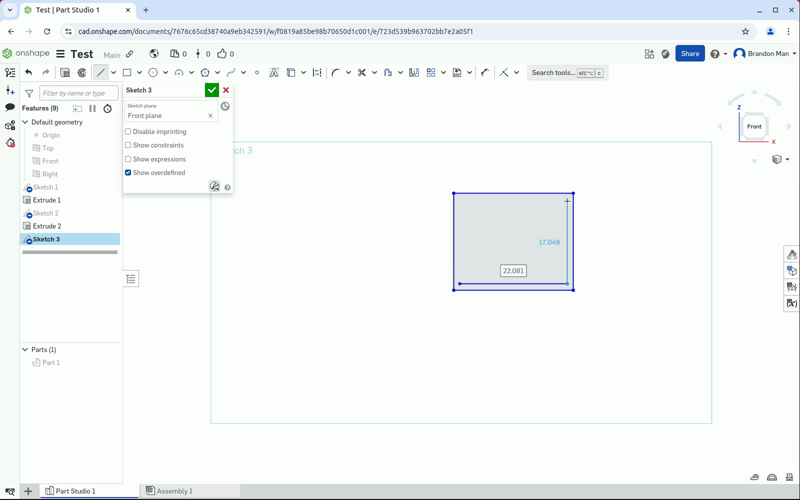
key_up(shift)
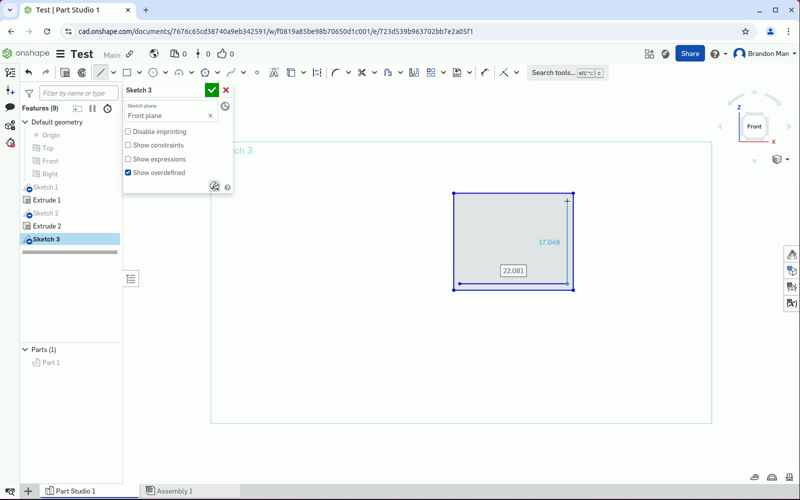
key_down(shift)
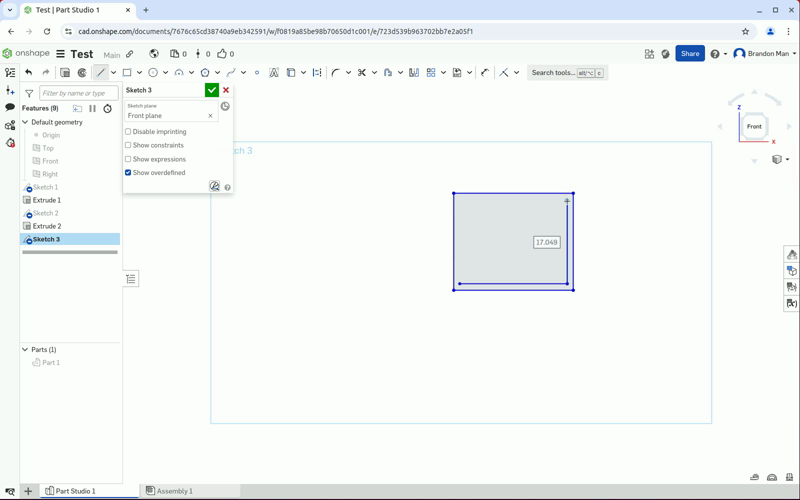
mouse_move(459, 200)
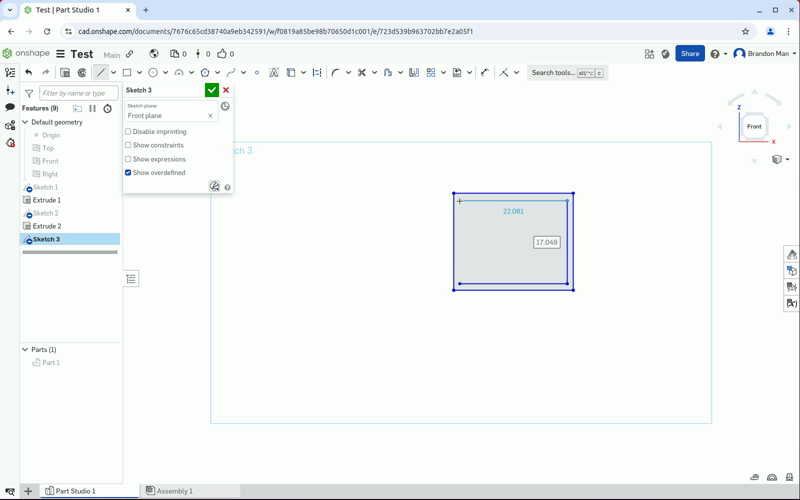
click(459, 200)
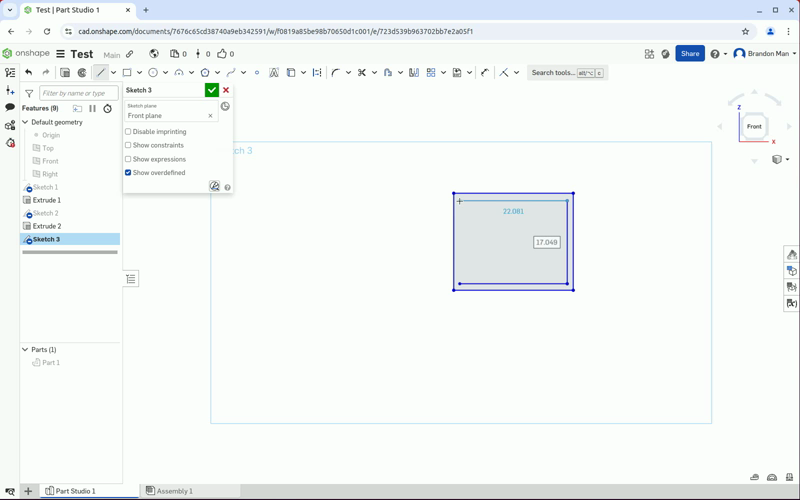
key_up(shift)
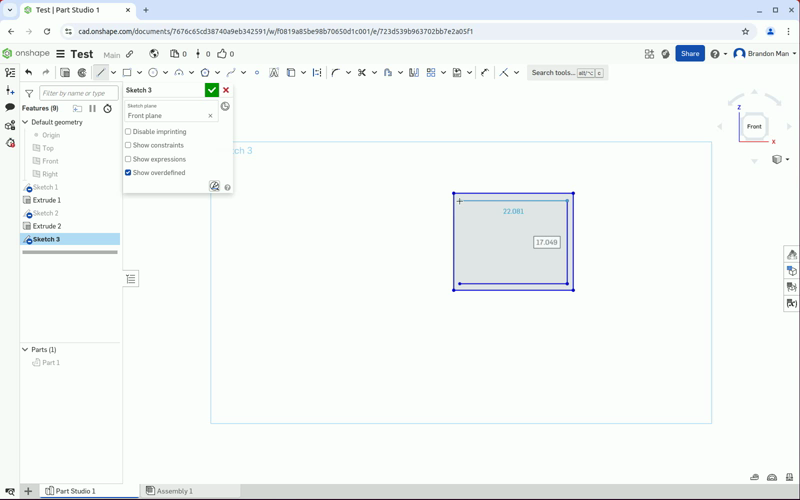
key_down(shift)
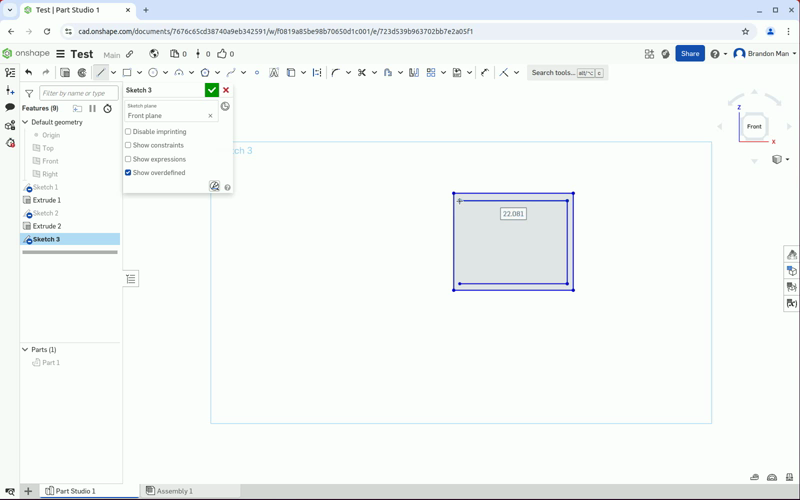
mouse_move(459, 283)
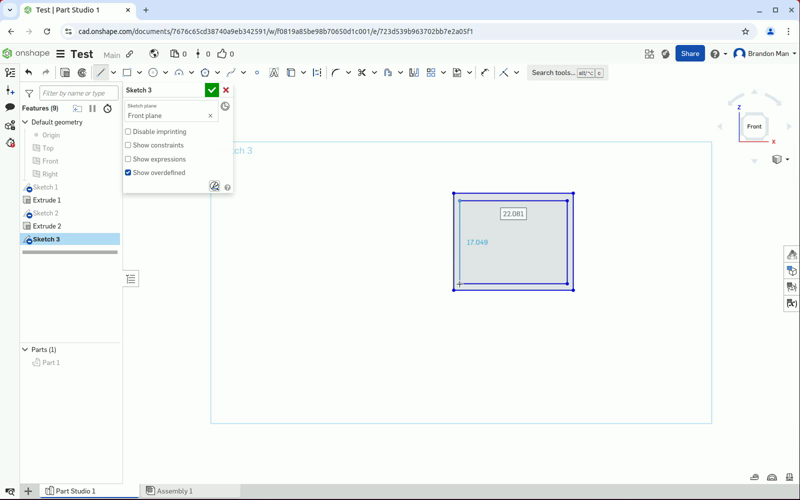
key_up(shift)
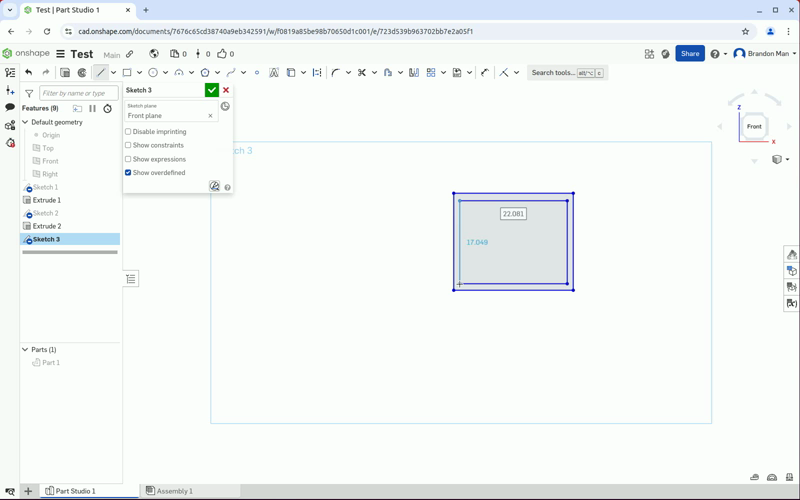
click(459, 283)
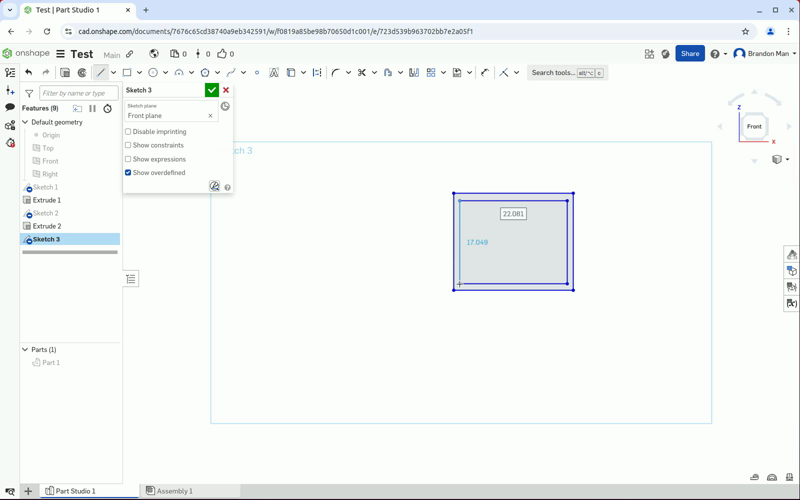
key(esc)
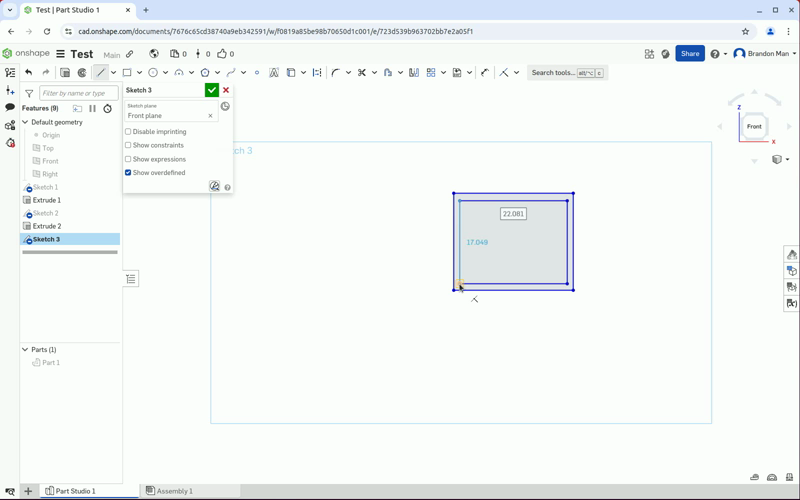
mouse_move(570, 246)
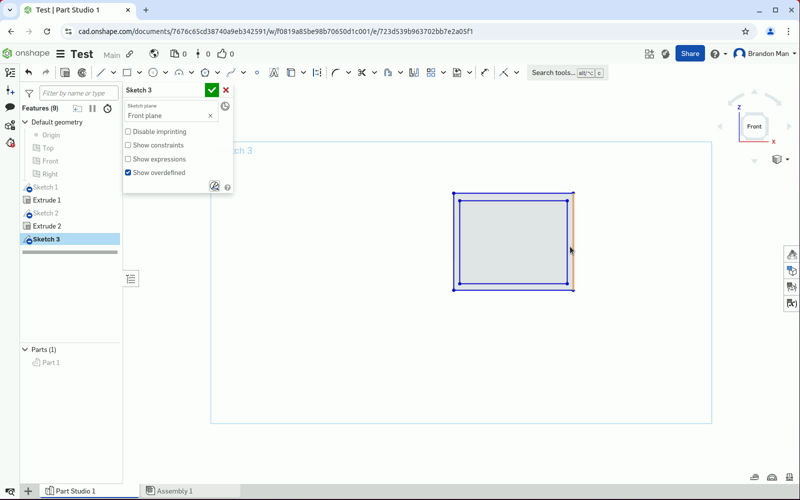
click(570, 246)
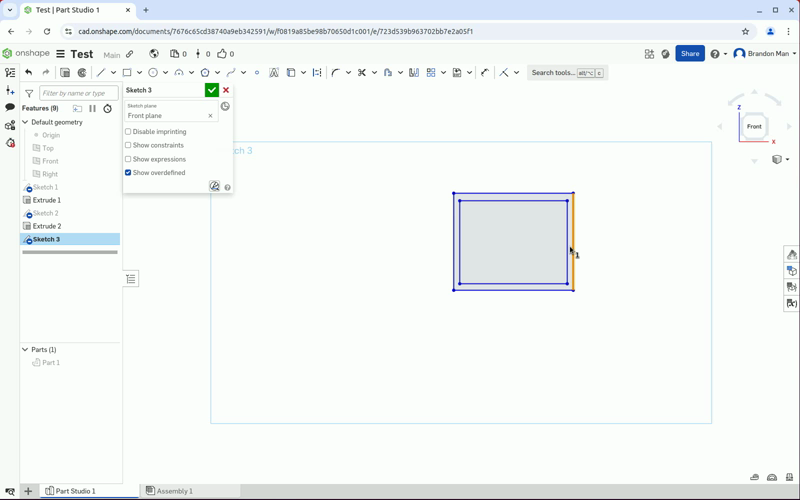
mouse_move(73, 352)
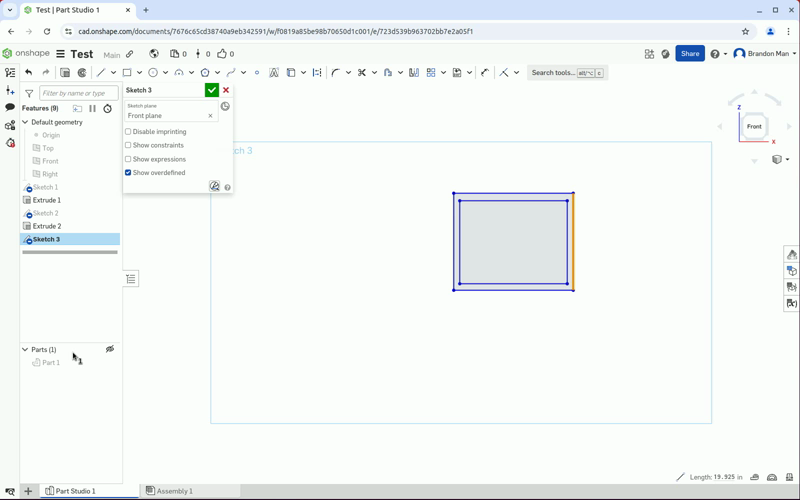
key(shift+y)
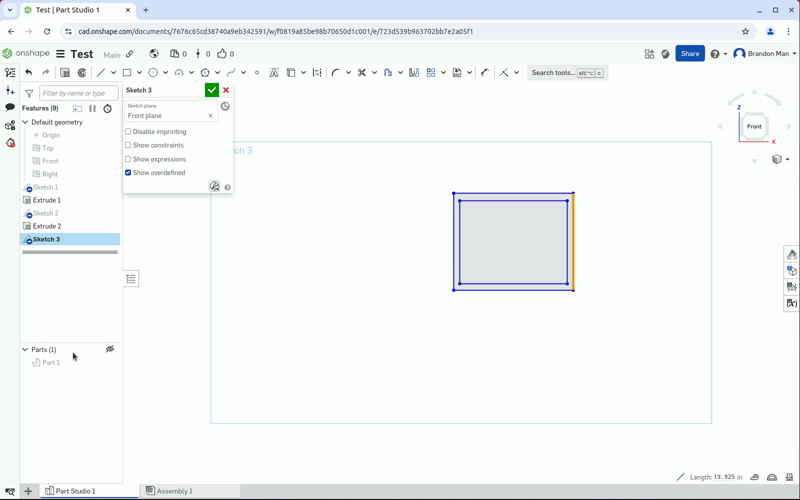
key(shift+e)
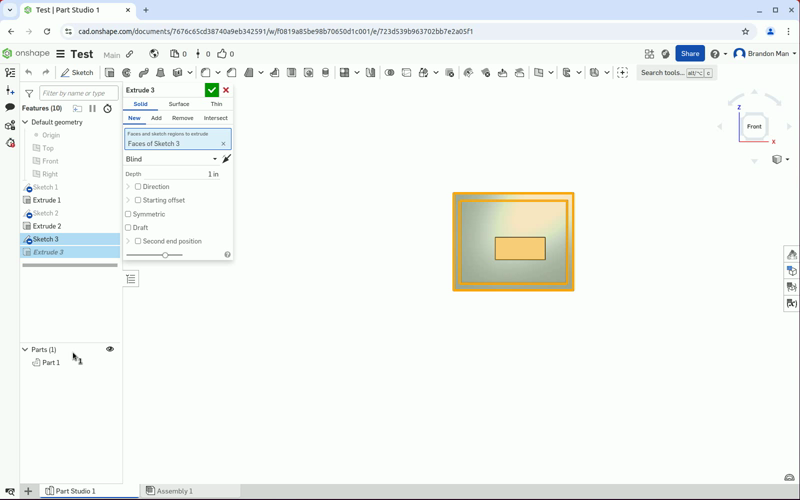
mouse_move(143, 106)
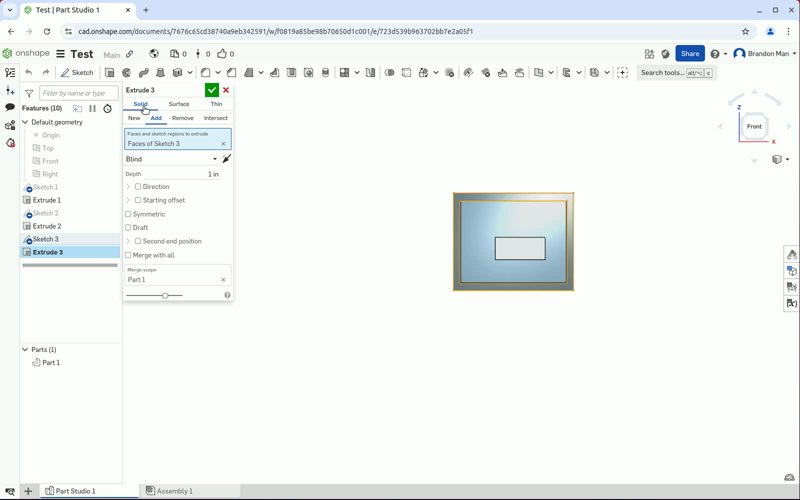
click(143, 106)
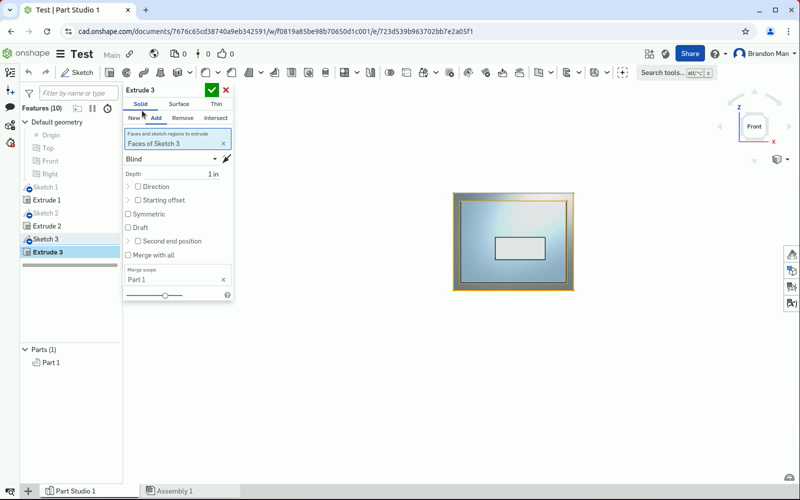
mouse_move(137, 120)
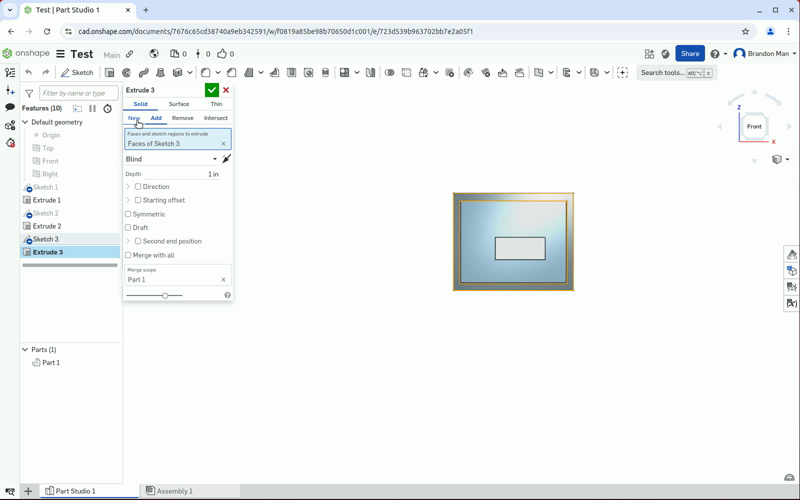
click(137, 120)
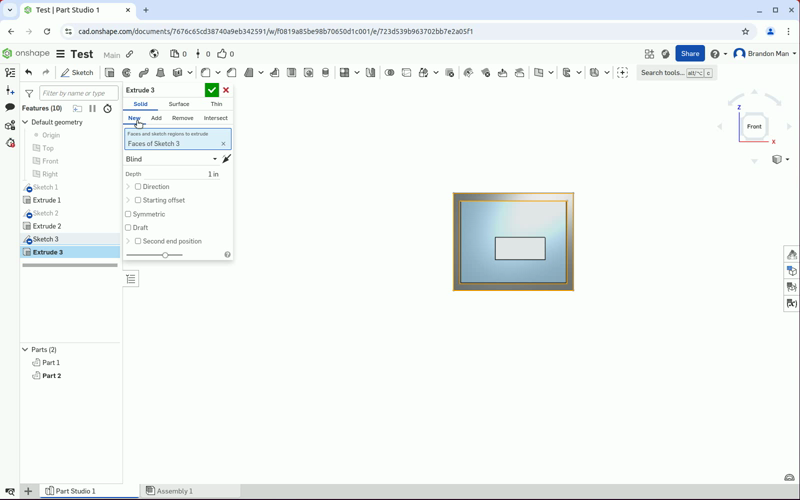
key(tab, 4)
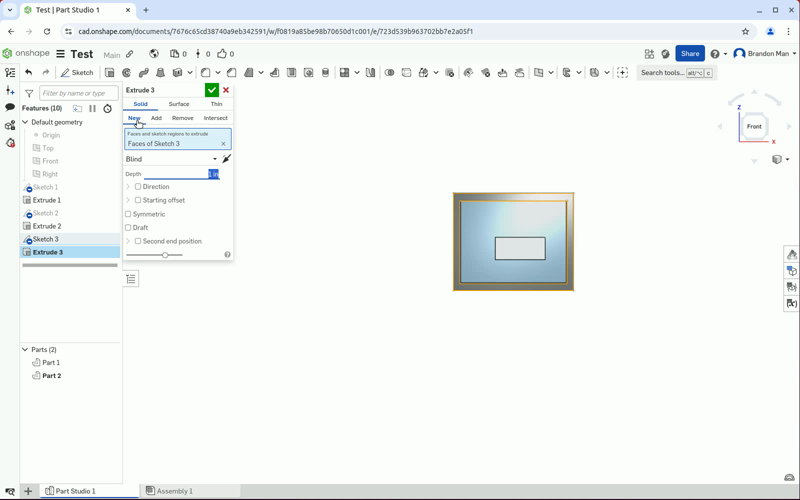
text(14.202)
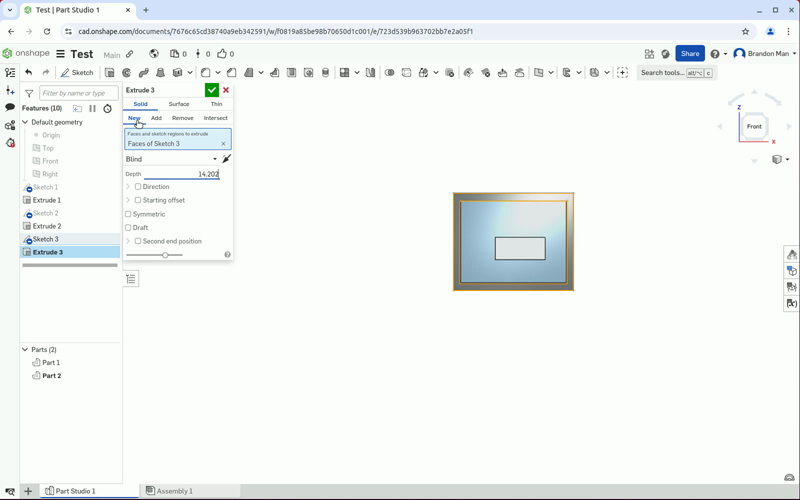
key(enter)
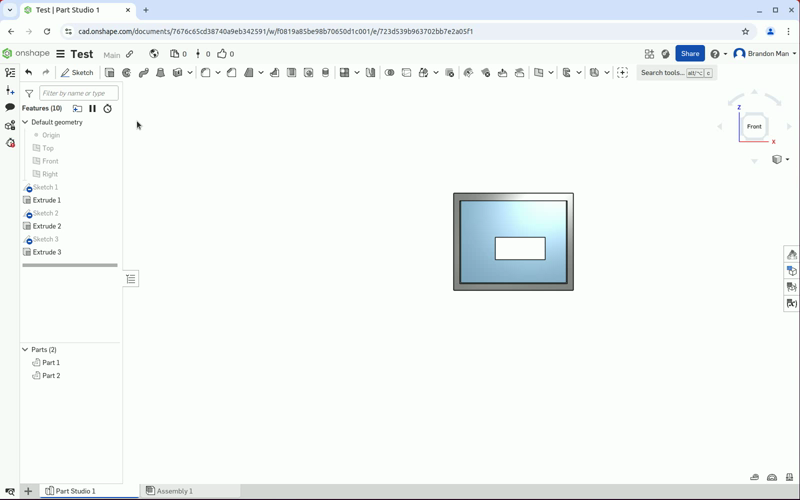
key(shift+h)
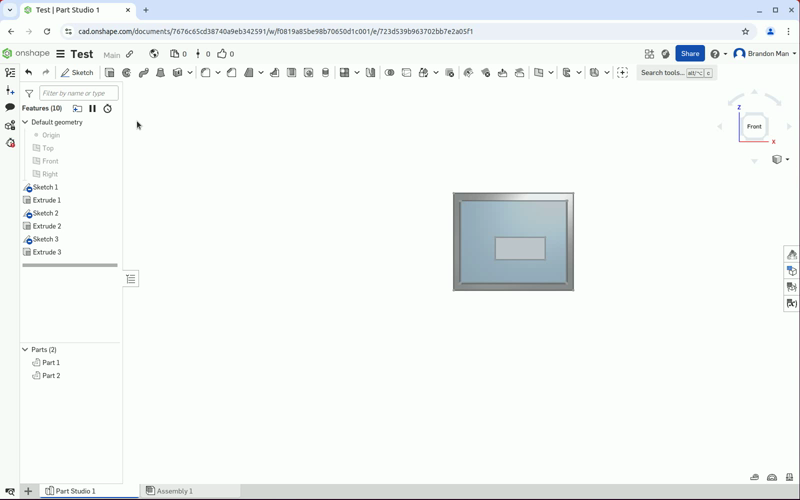
key(shift+h)
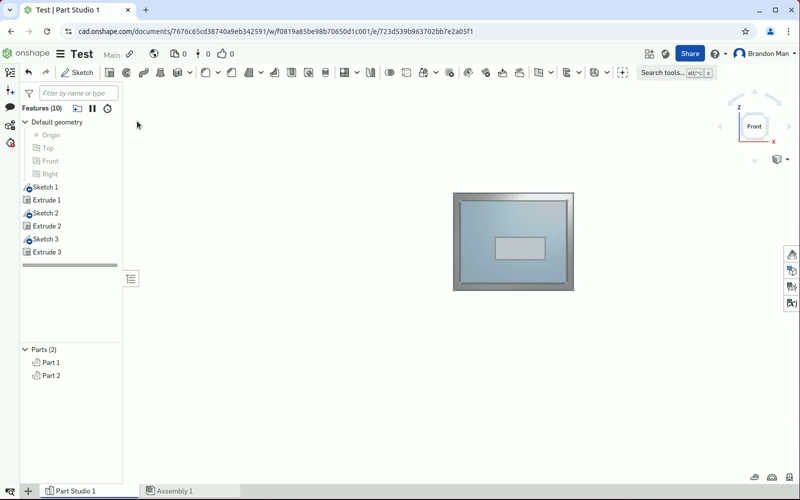
key(shift+7)
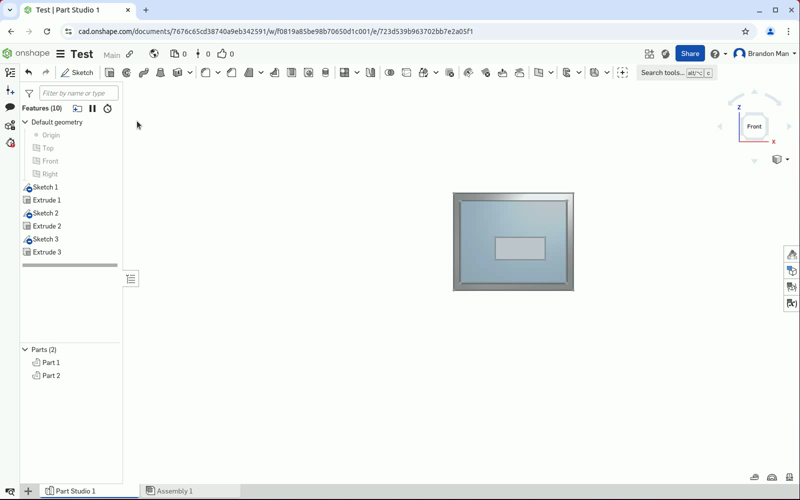
key(left, 2)
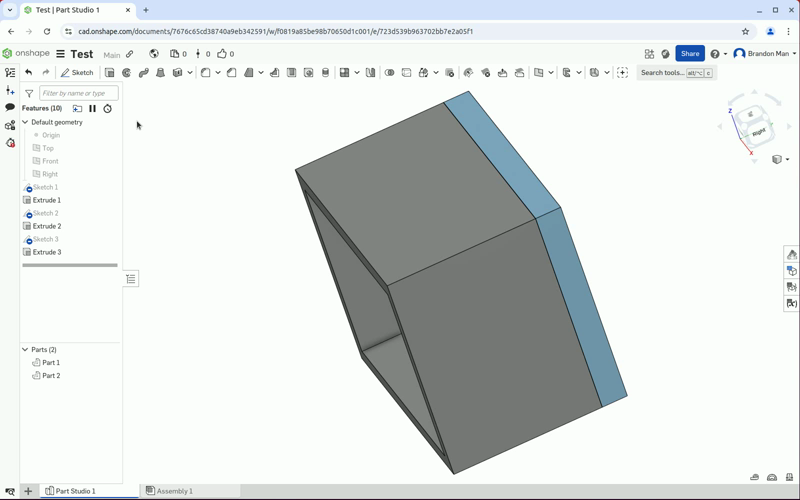
key(down, 2)
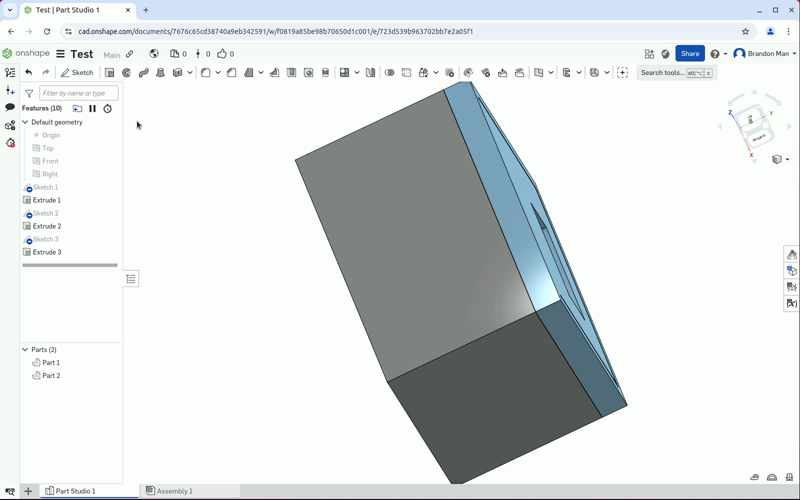
key(up, 2)
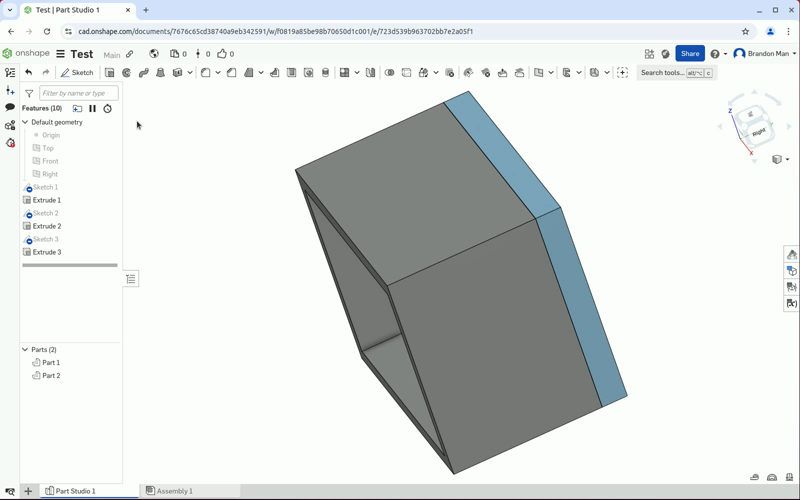
key(right, 2)
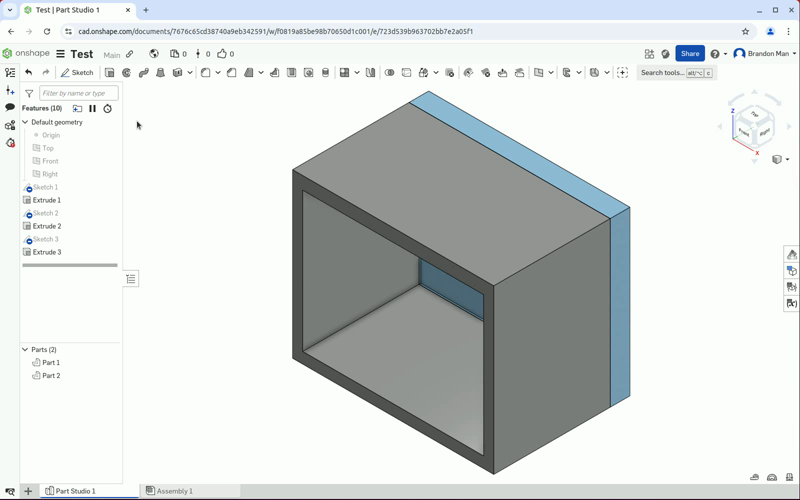
mouse_move(73, 189)
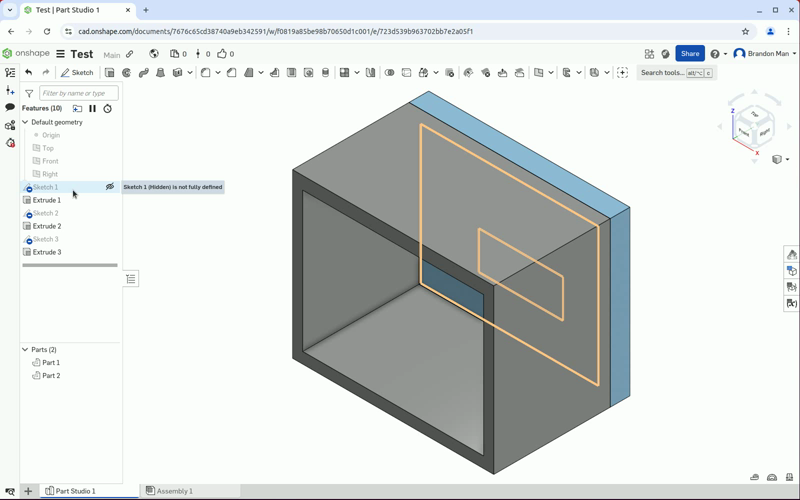
click(73, 189)